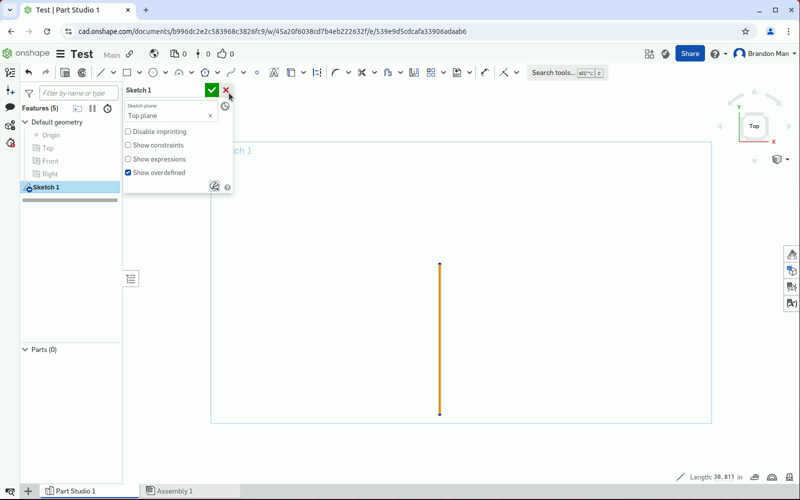
key(shift+h)
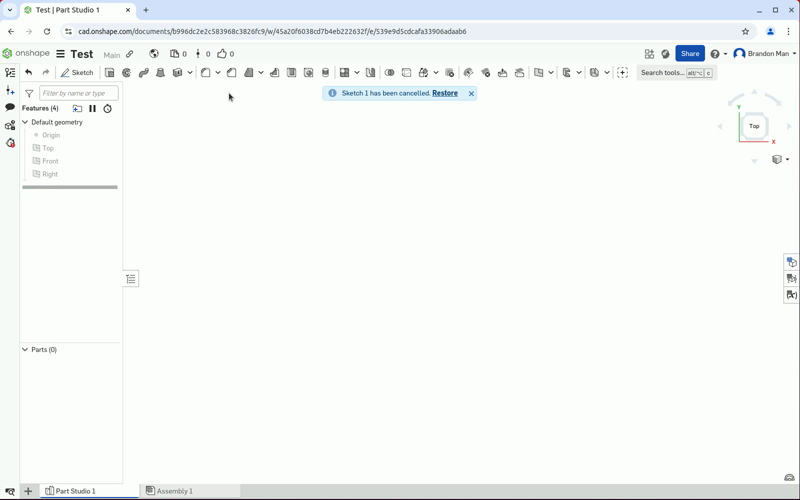
mouse_move(73, 352)
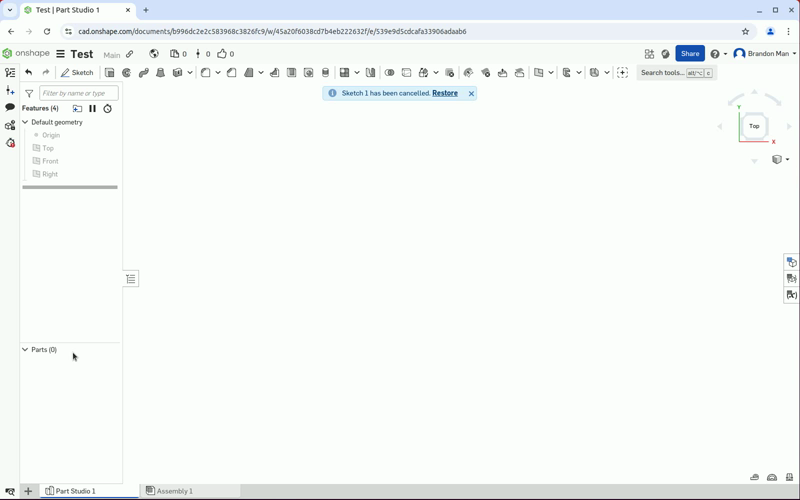
key(y)
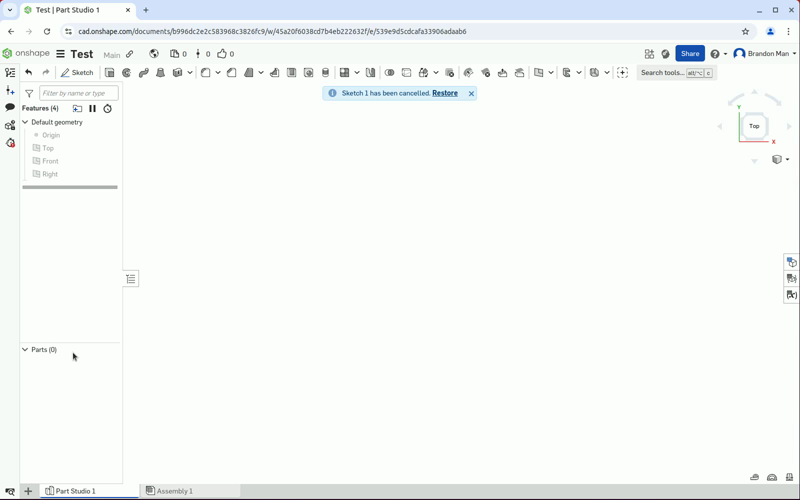
key(shift+p)
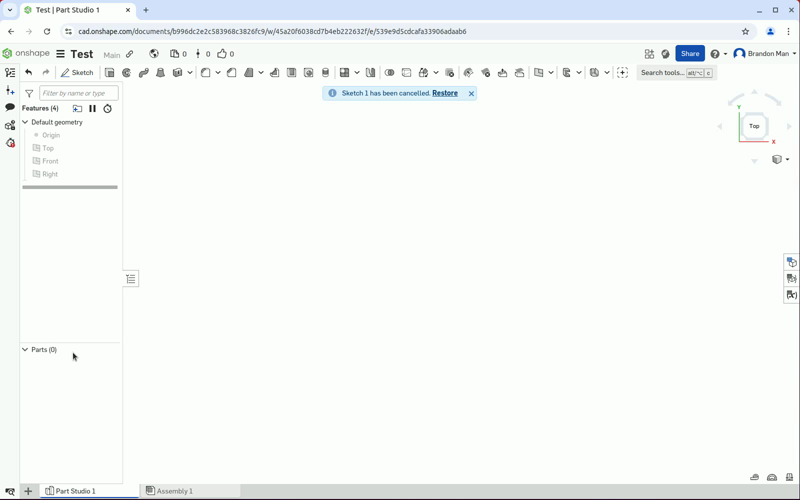
key(space)
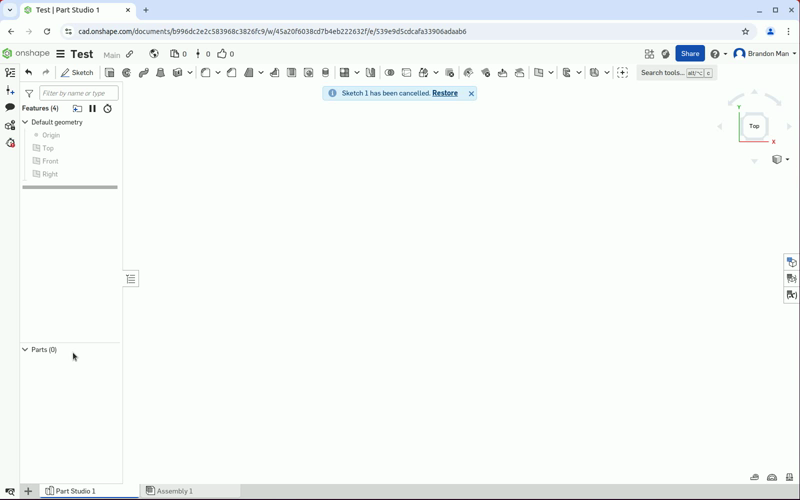
key_down(shift)
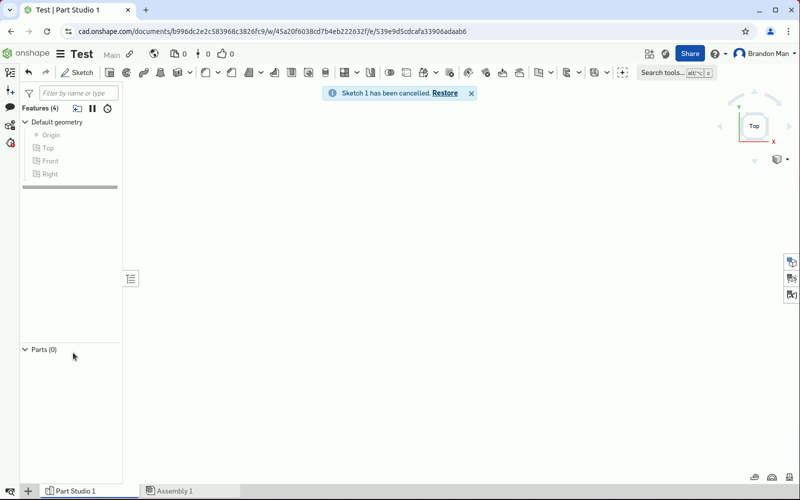
key(up)
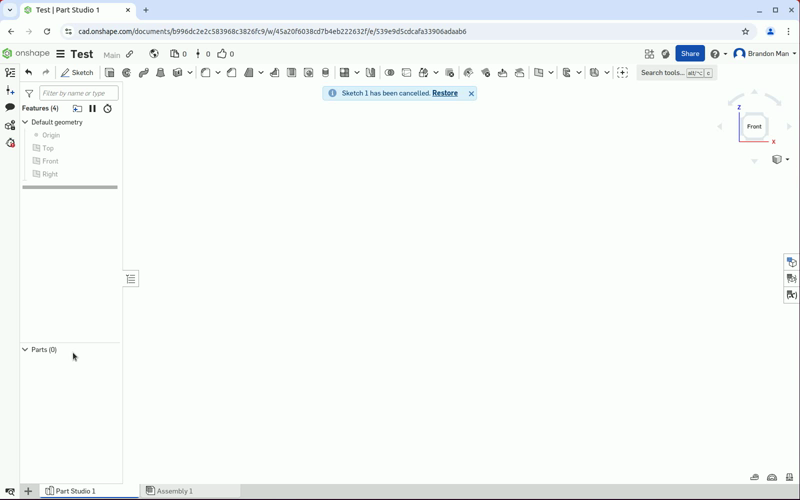
key_up(shift)
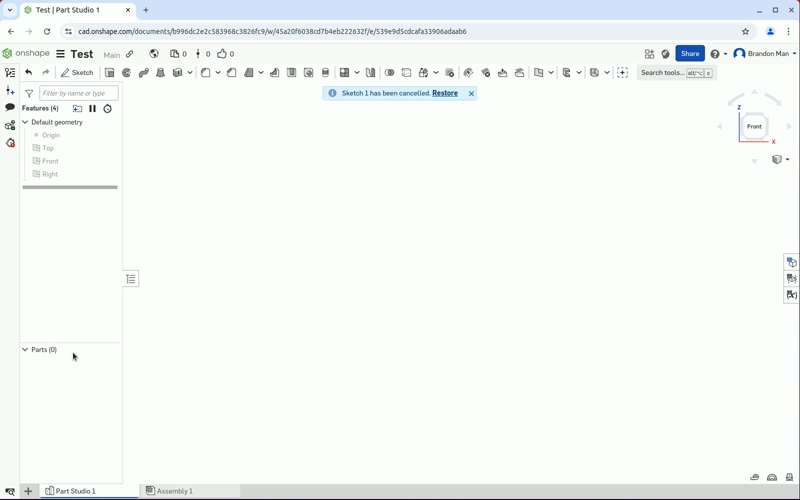
key(space)
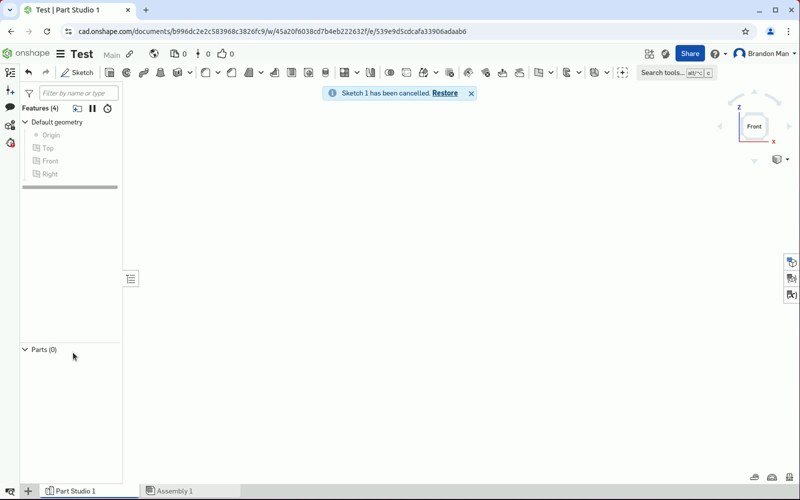
key_down(shift)
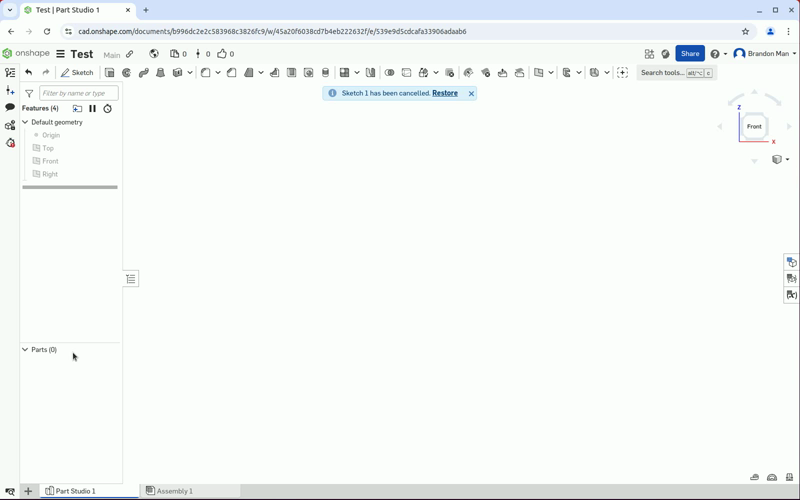
key(left)
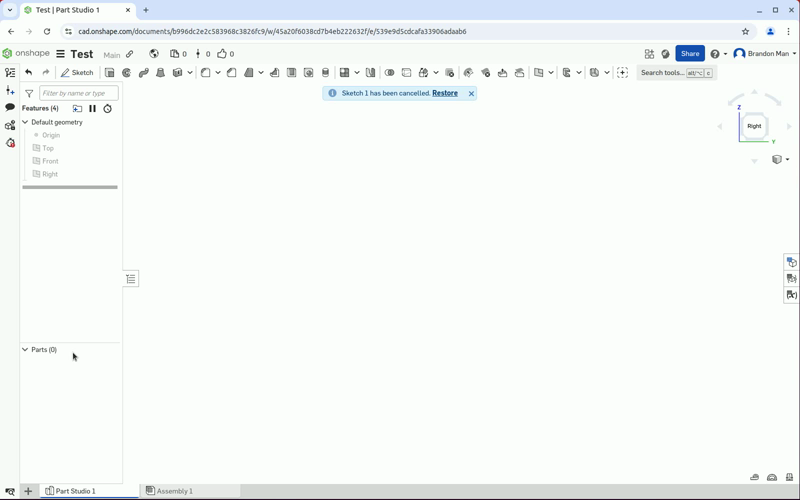
key_up(shift)
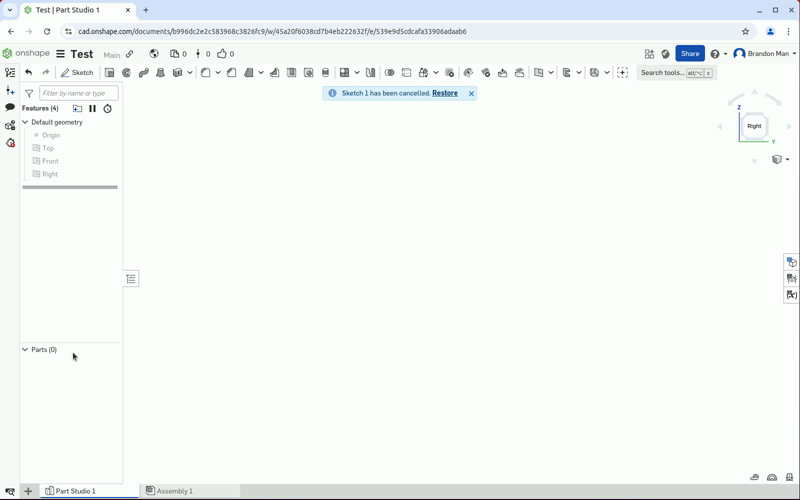
mouse_move(73, 352)
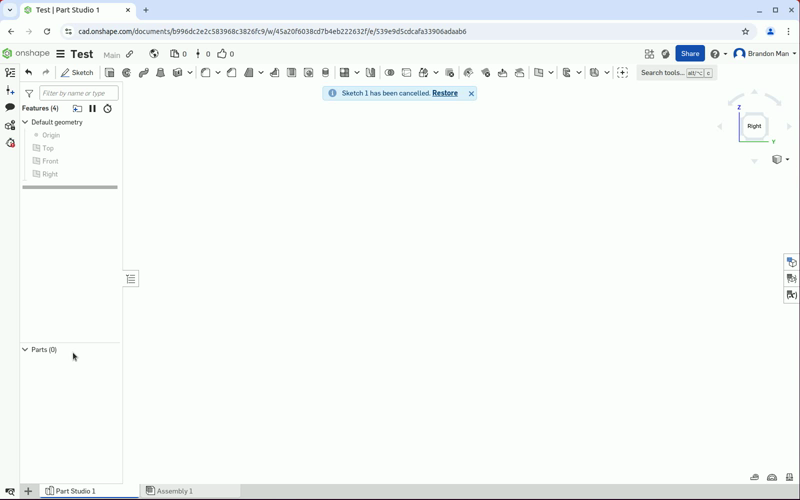
key(shift+y)
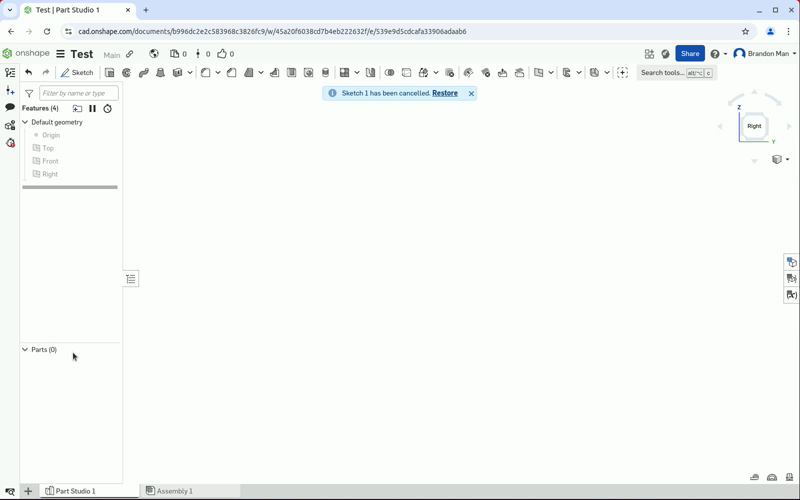
key(shift+s)
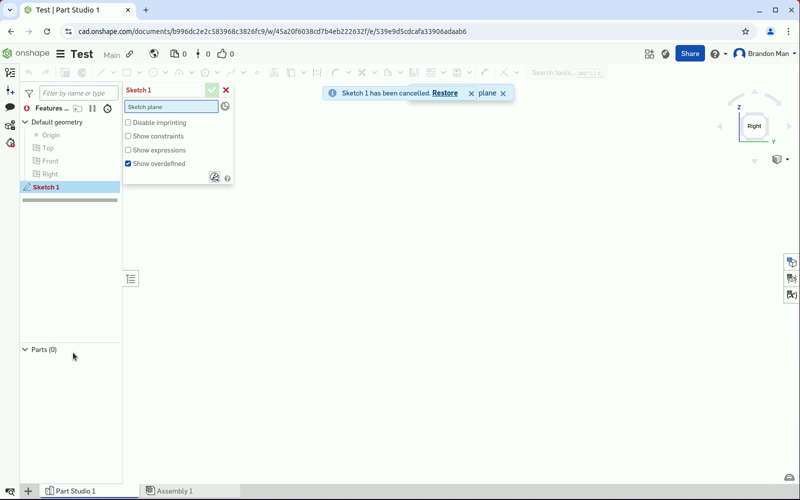
mouse_move(73, 176)
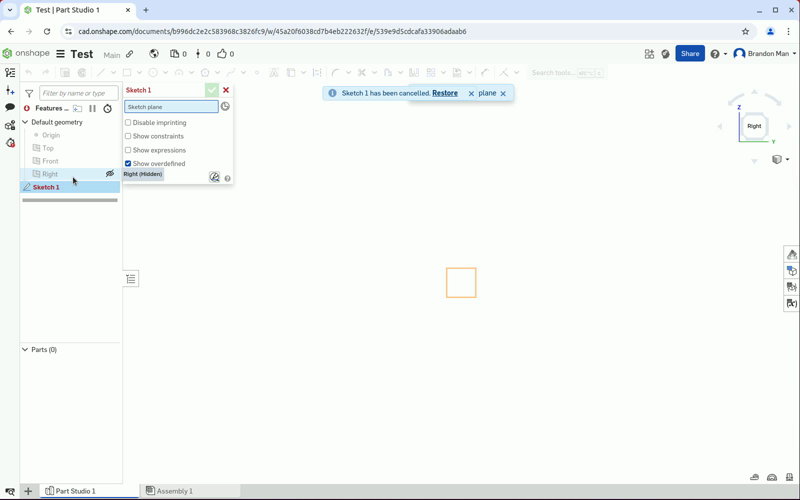
click(73, 176)
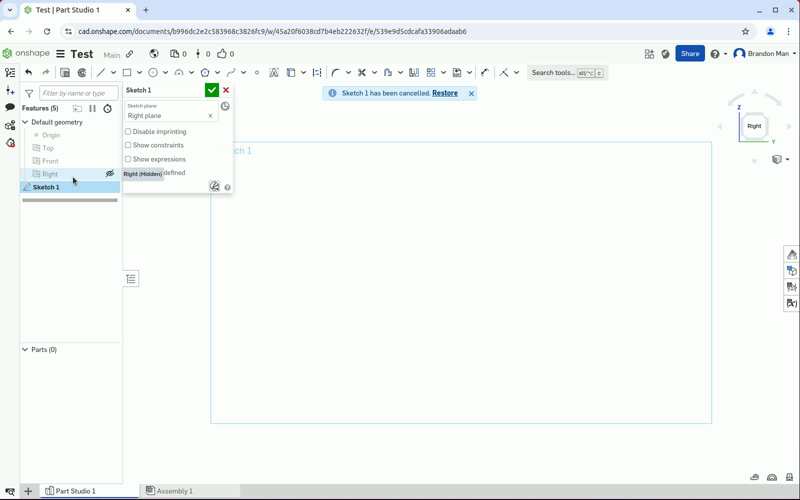
mouse_move(73, 352)
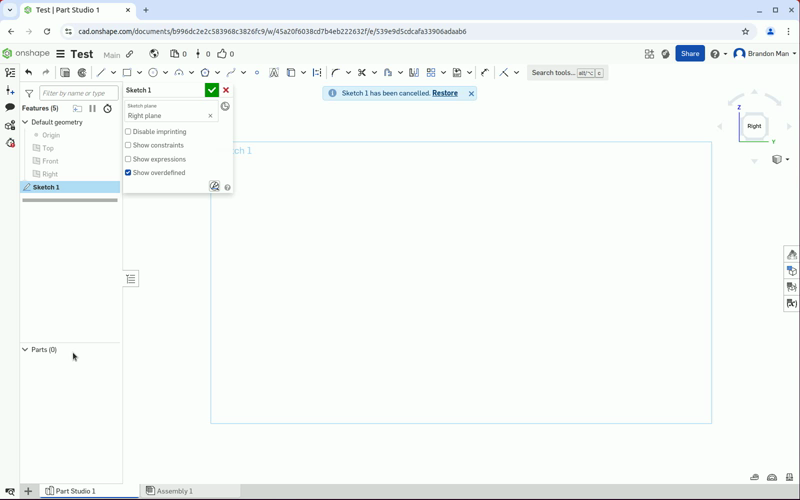
key(y)
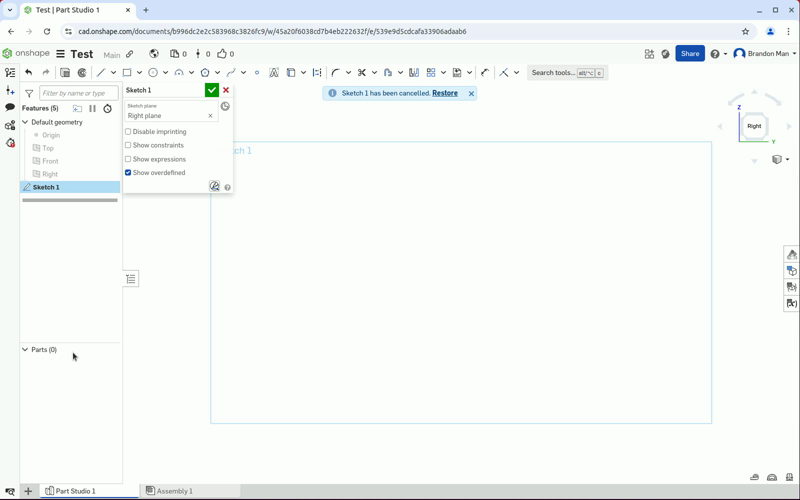
key(l)
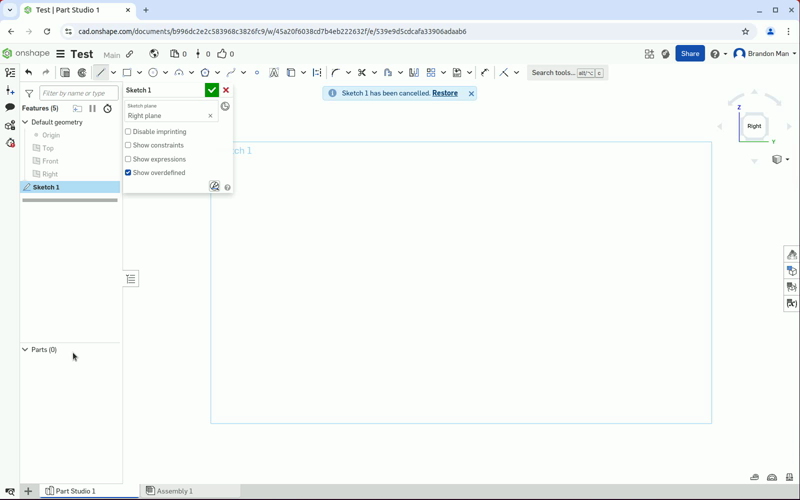
key_down(shift)
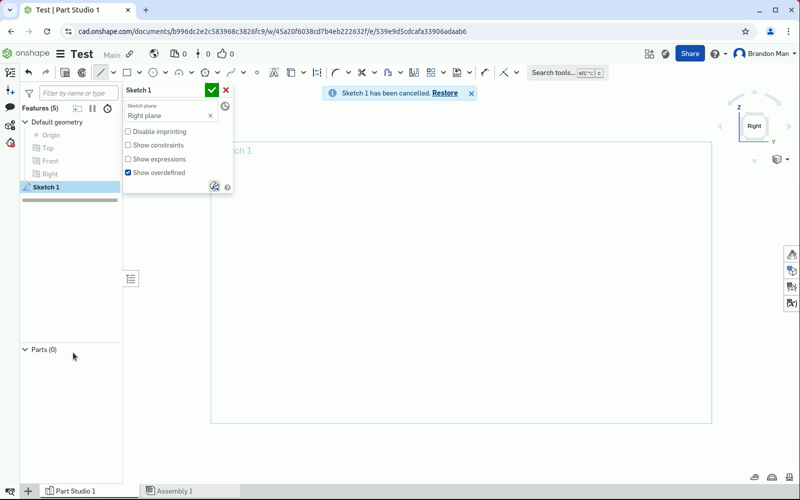
mouse_move(457, 282)
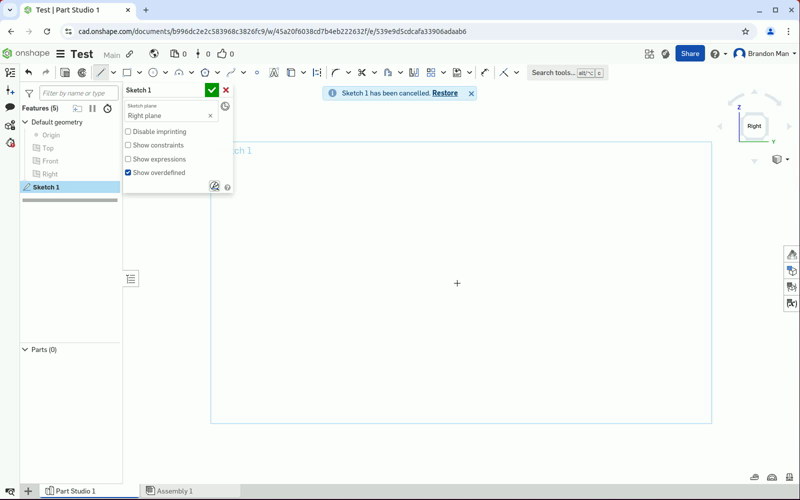
click(457, 282)
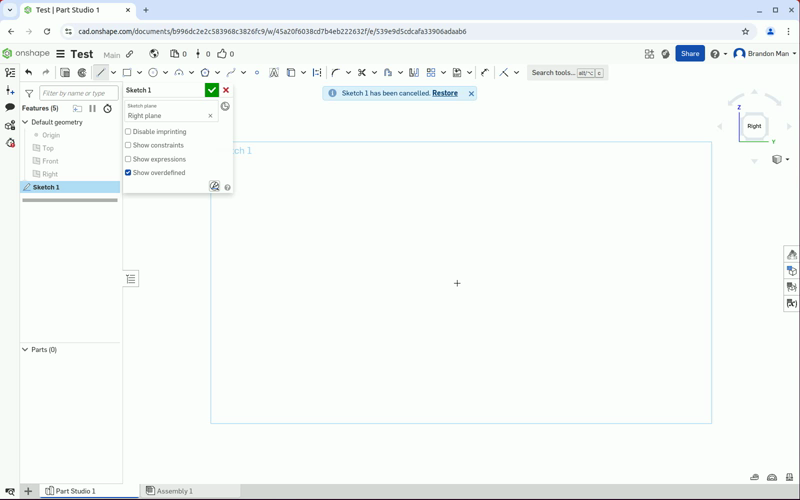
key_up(shift)
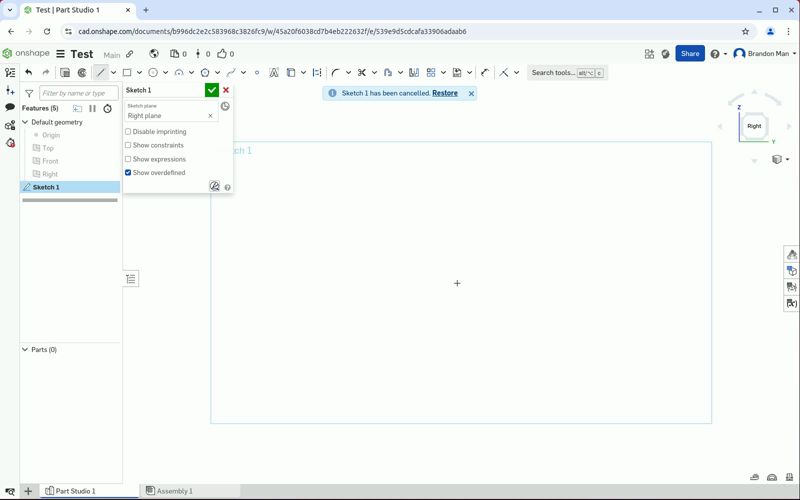
key_down(shift)
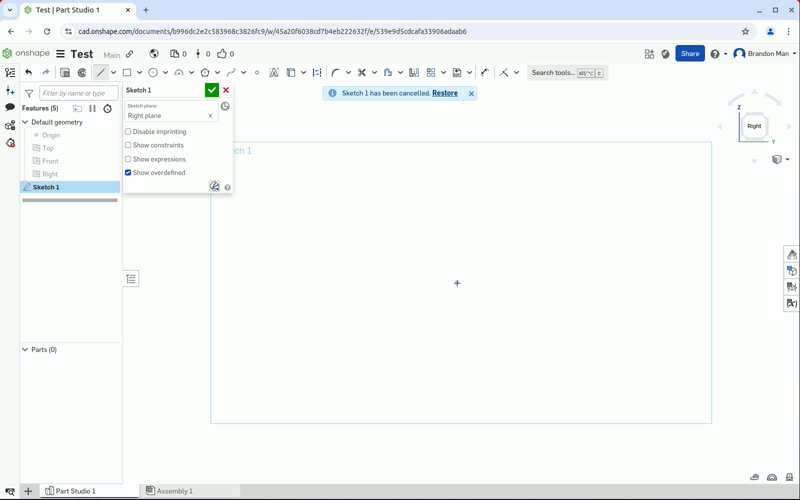
mouse_move(487, 282)
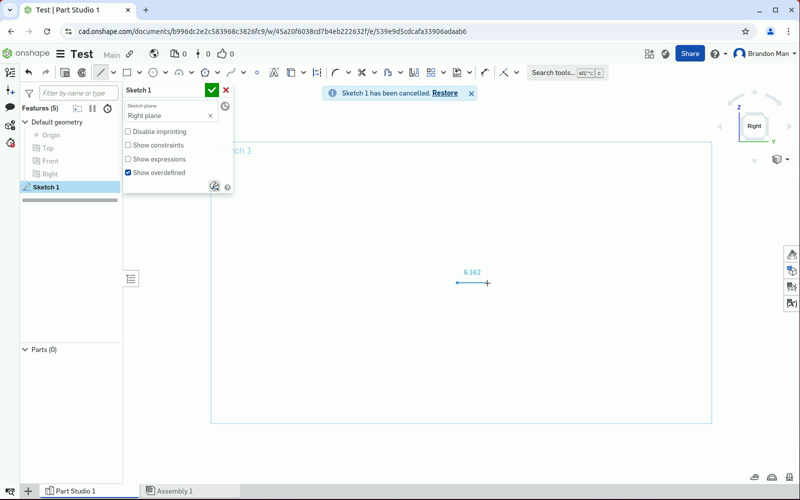
mouse_move(461, 279)
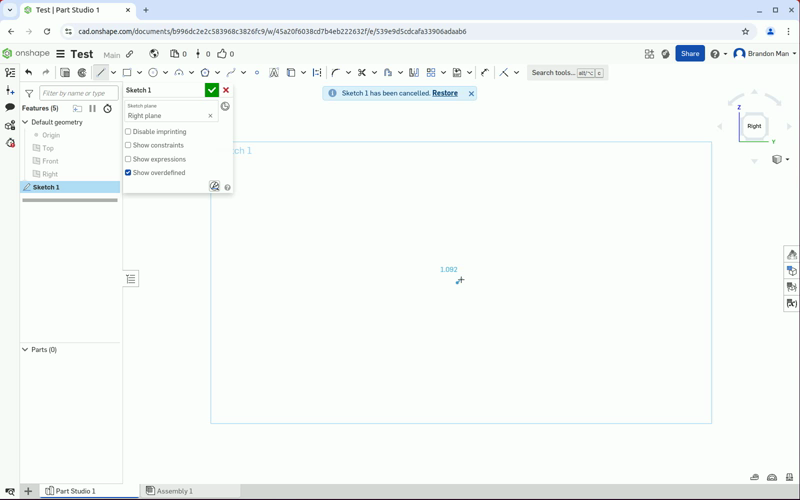
scroll(6)
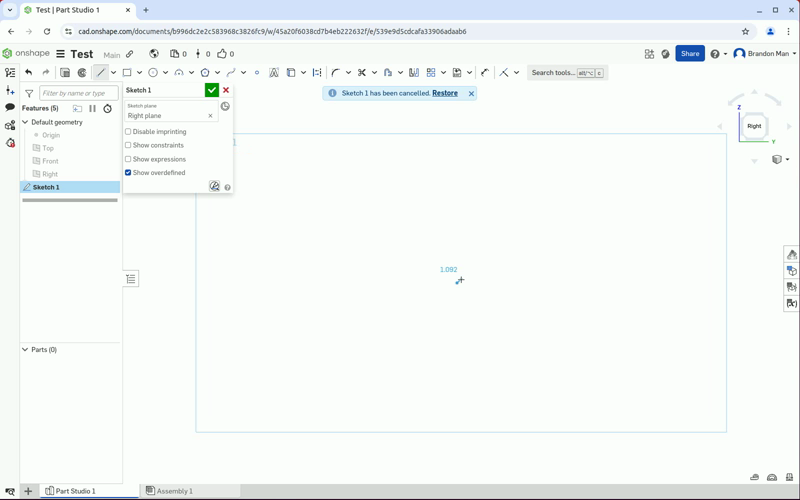
scroll(6)
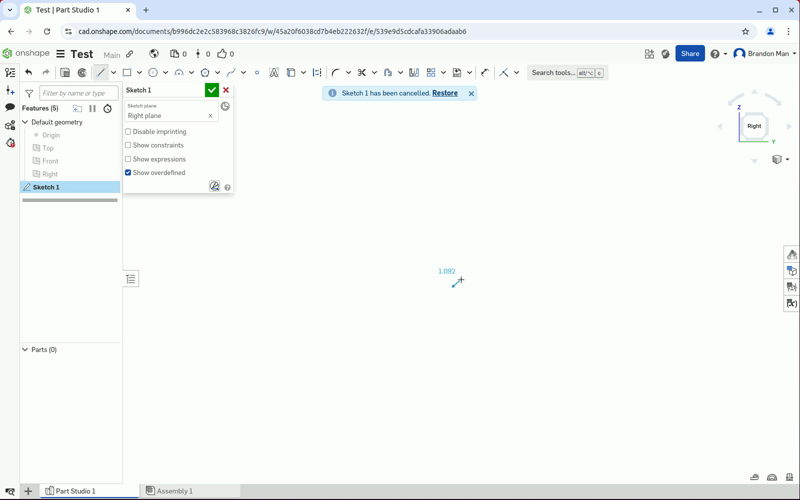
scroll(6)
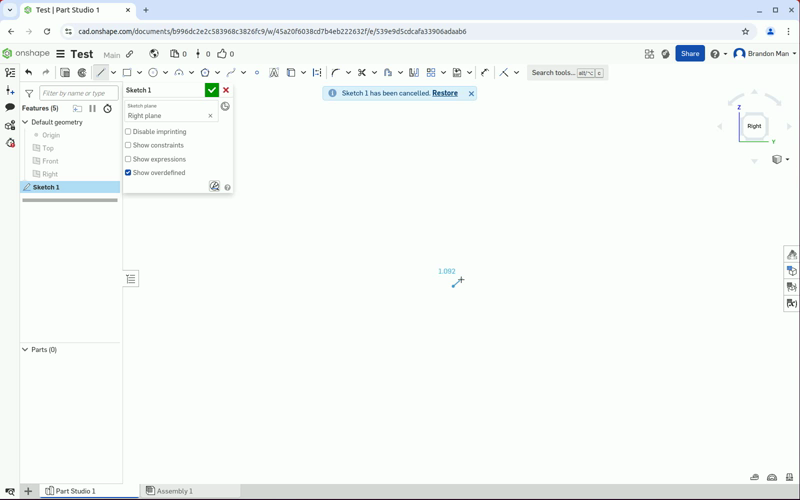
scroll(6)
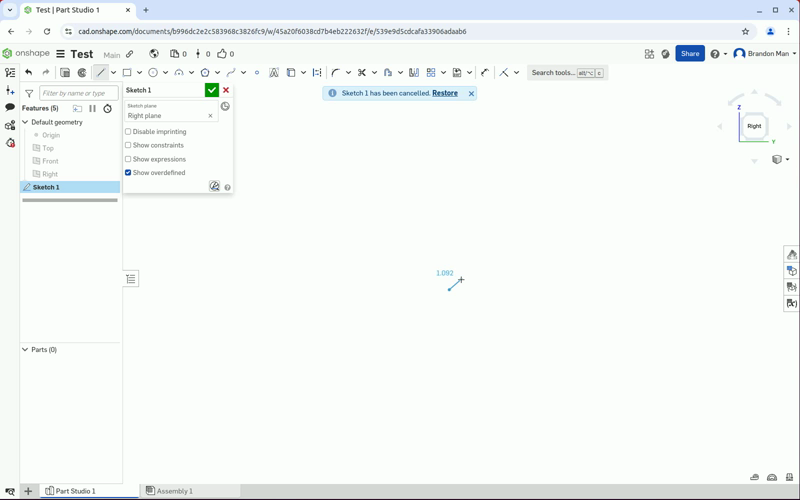
scroll(6)
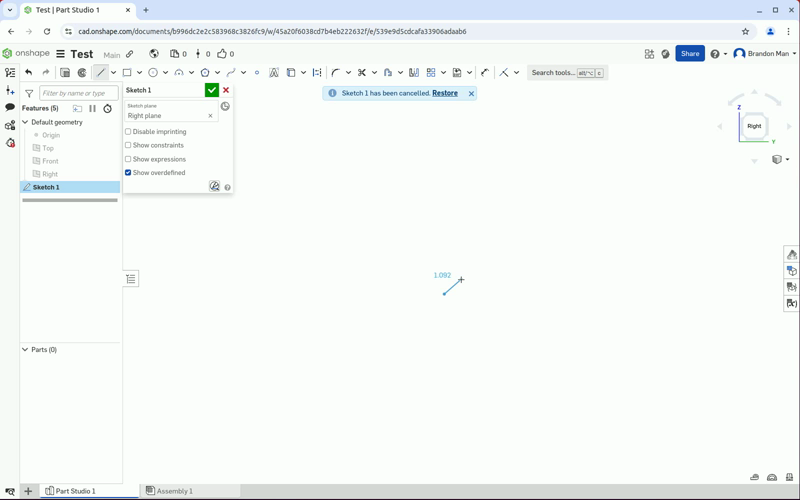
scroll(6)
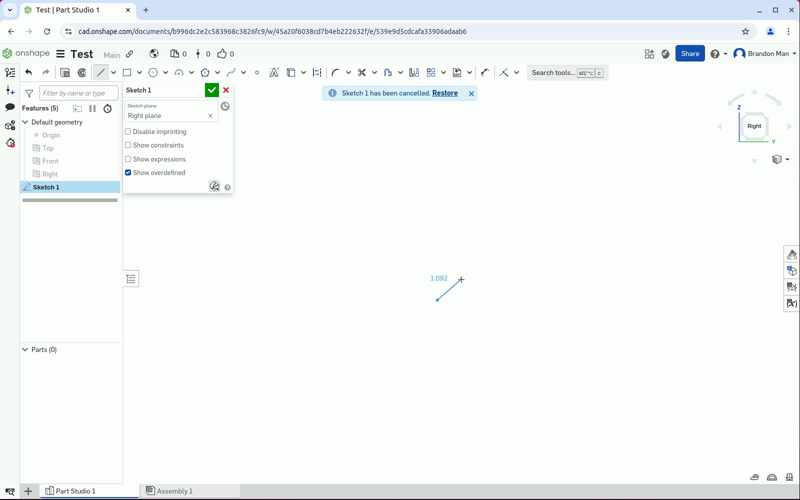
scroll(6)
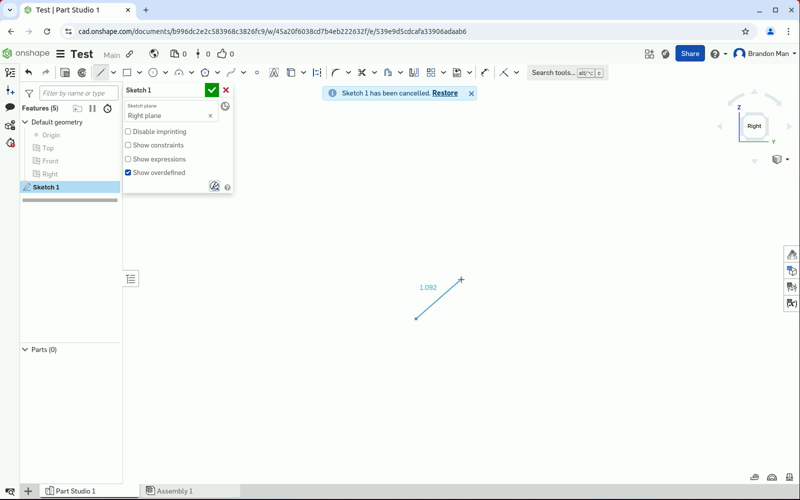
click(461, 279)
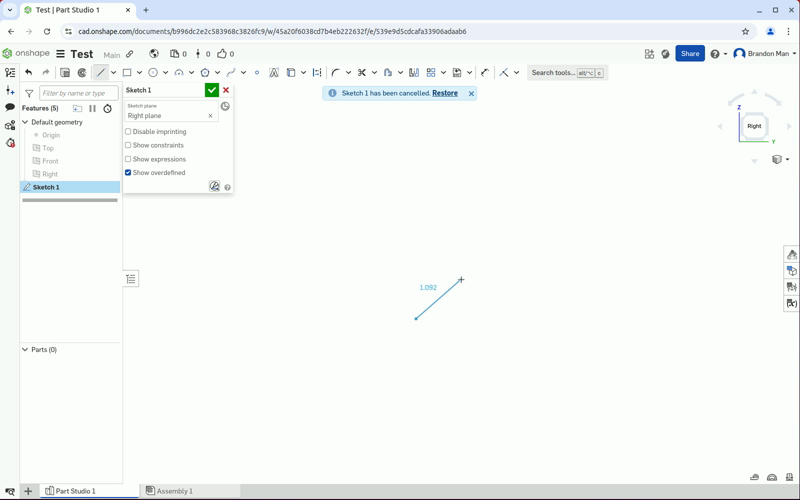
scroll(-6)
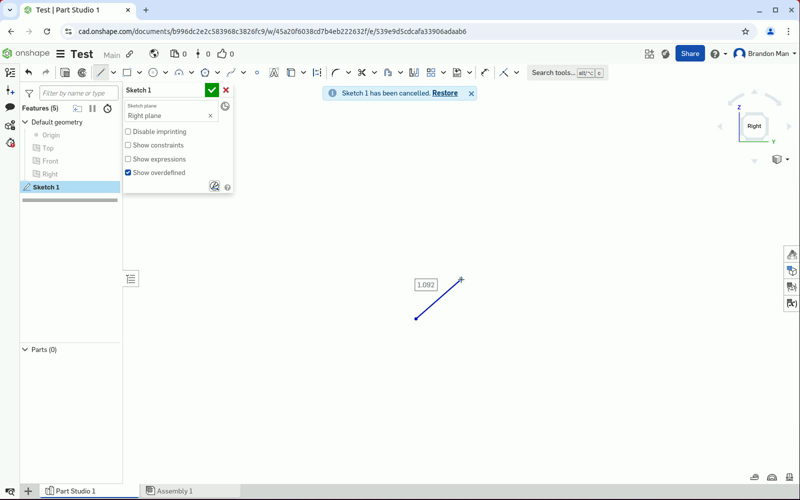
scroll(-6)
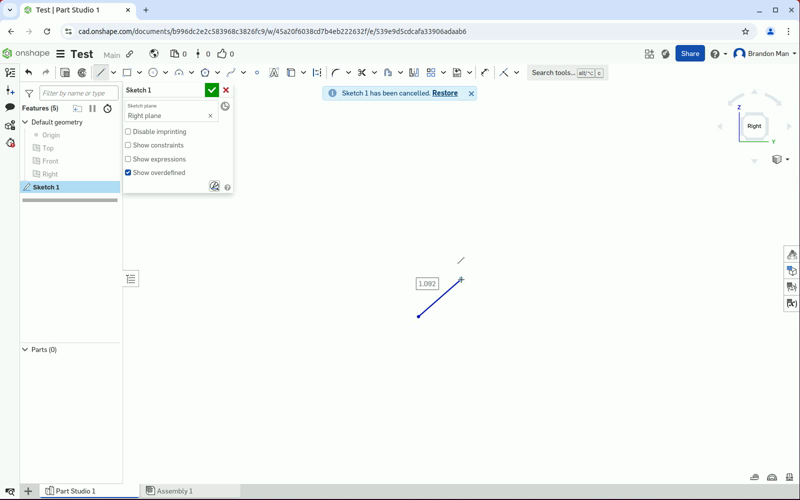
scroll(-6)
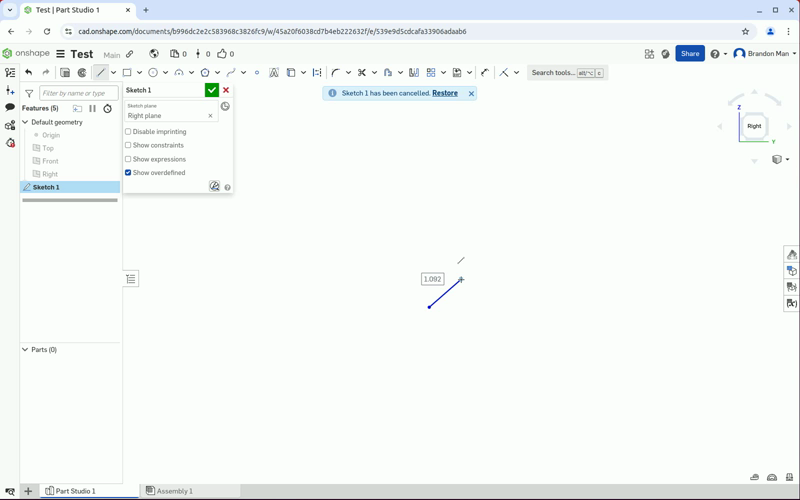
scroll(-6)
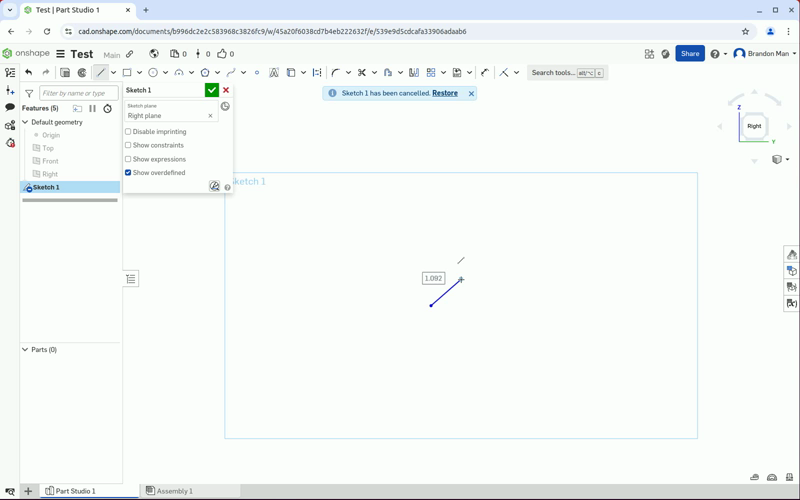
scroll(-6)
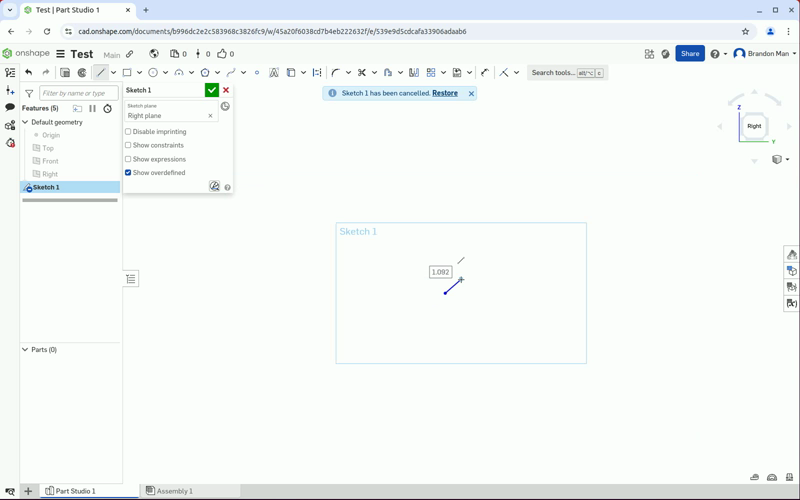
scroll(-6)
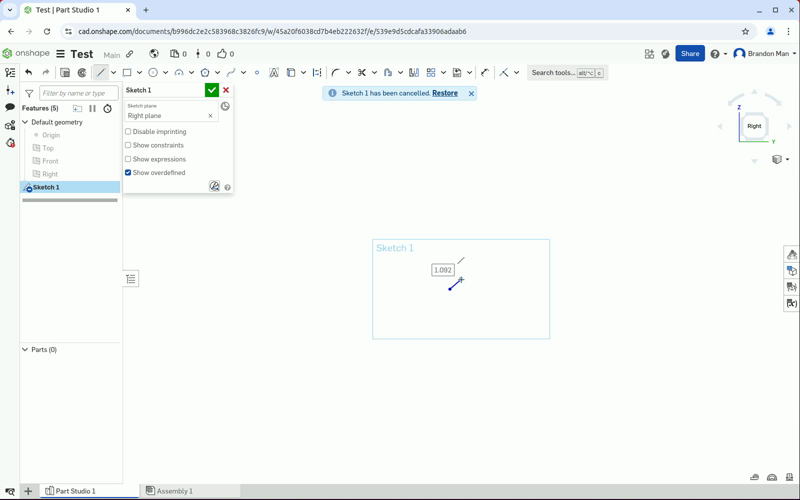
scroll(-6)
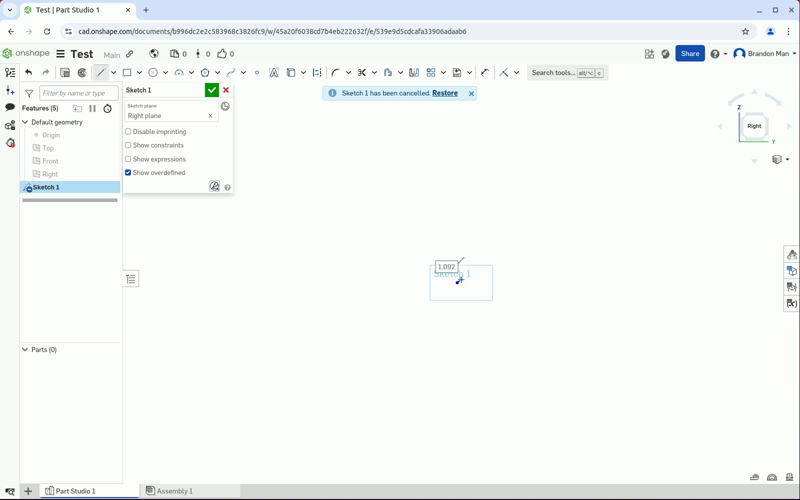
key_up(shift)
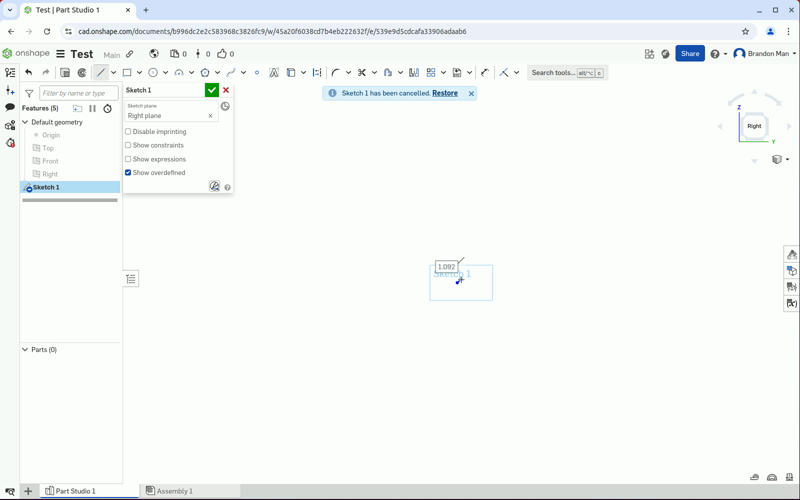
key_down(shift)
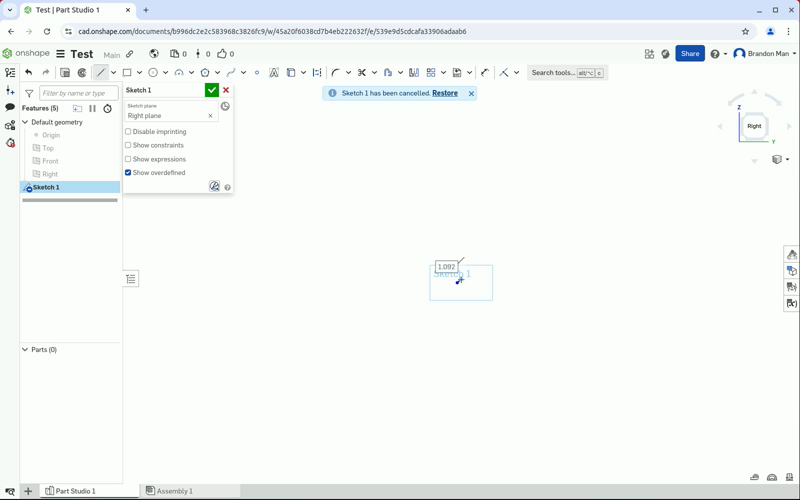
mouse_move(491, 279)
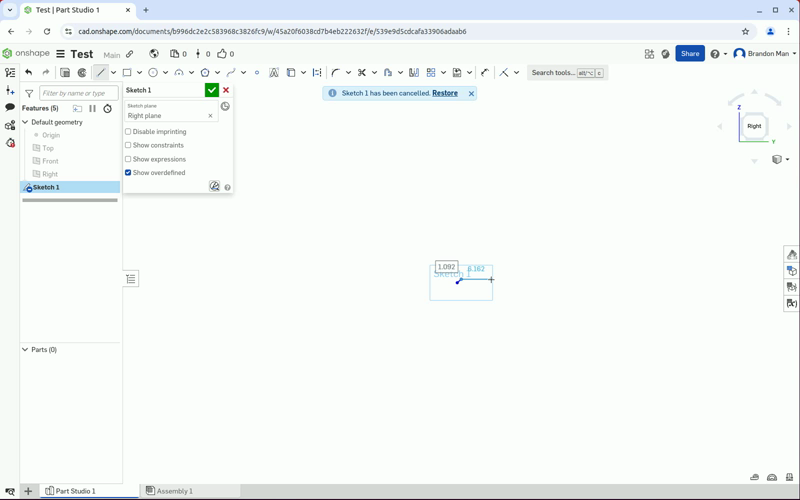
mouse_move(461, 257)
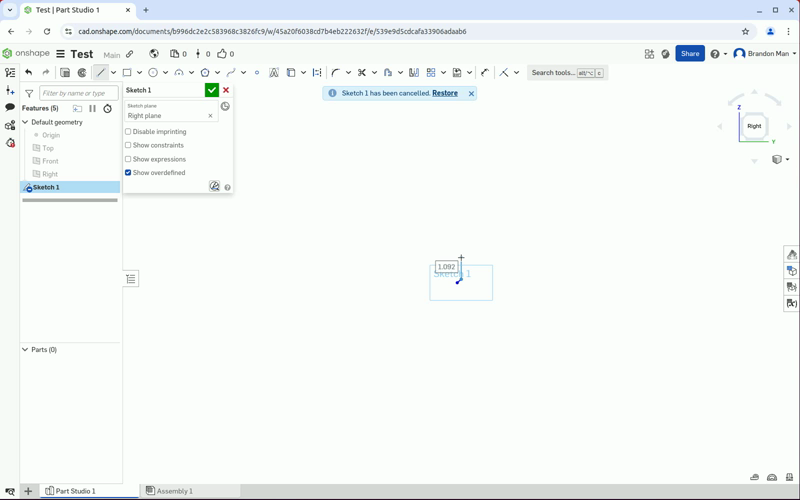
click(461, 257)
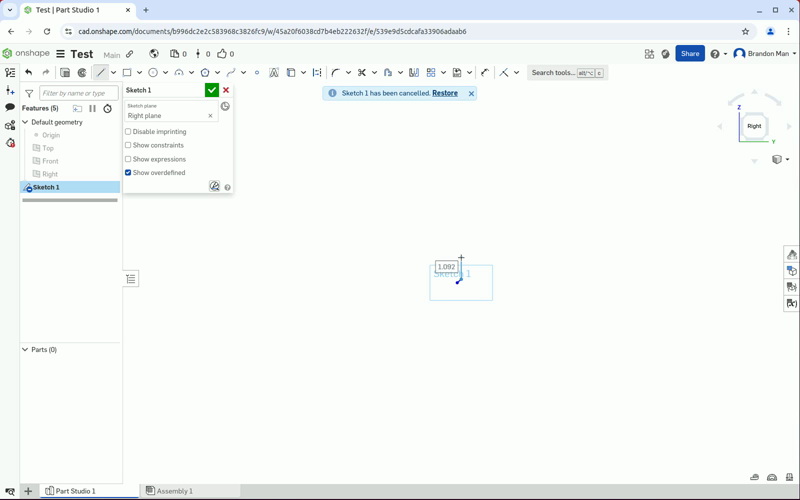
key_up(shift)
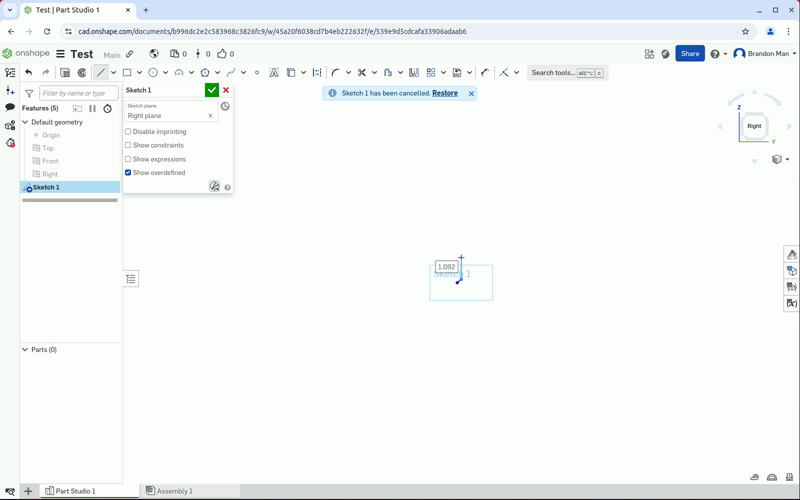
key_down(shift)
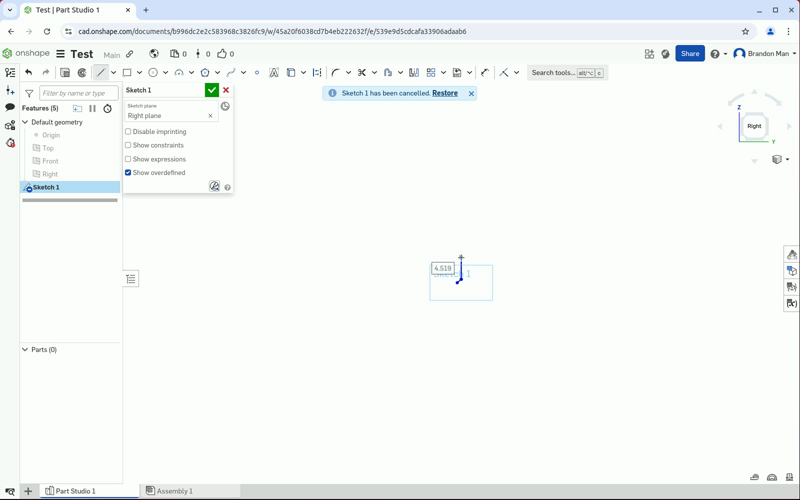
mouse_move(491, 257)
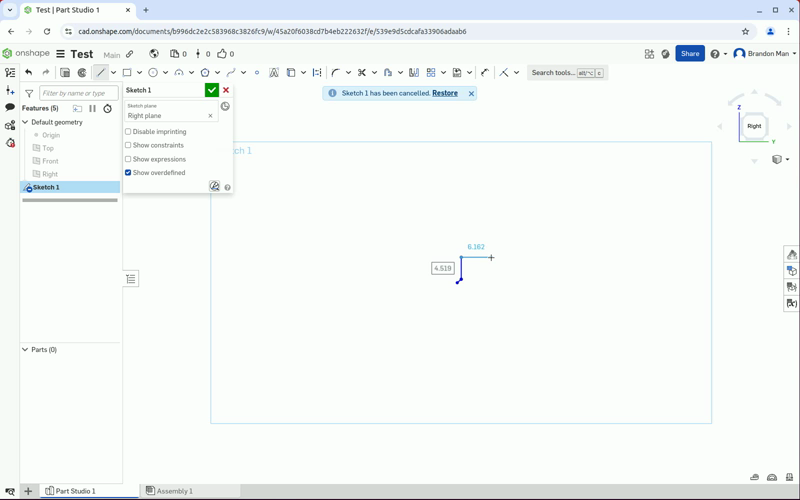
mouse_move(457, 261)
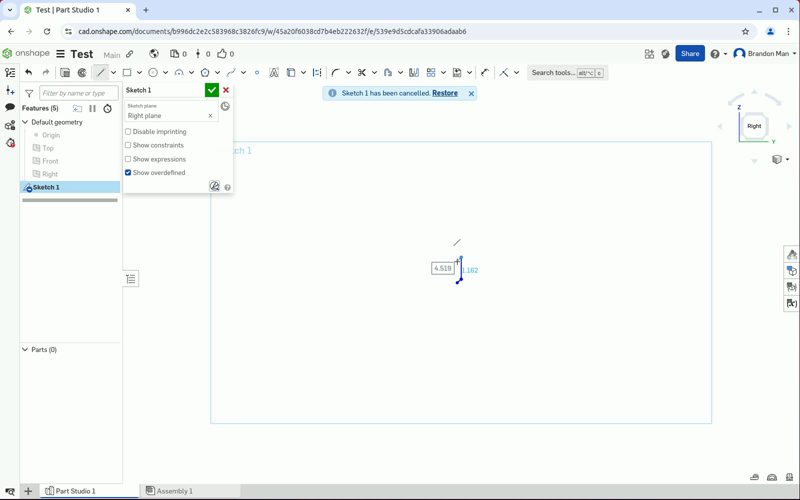
scroll(6)
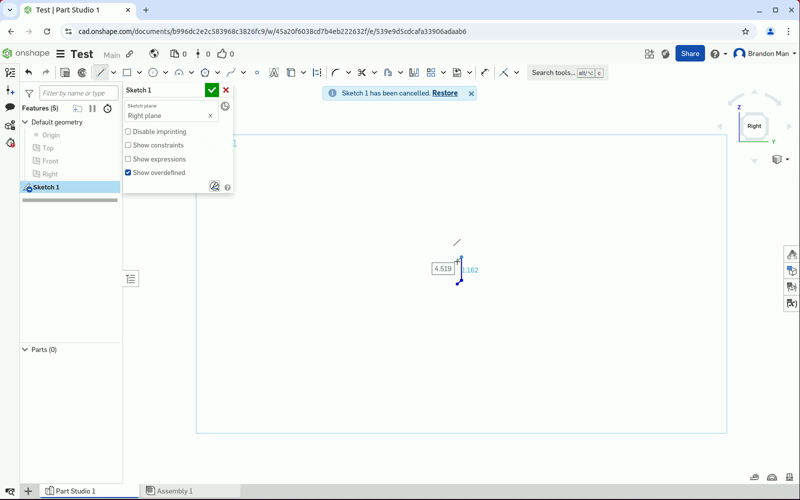
scroll(6)
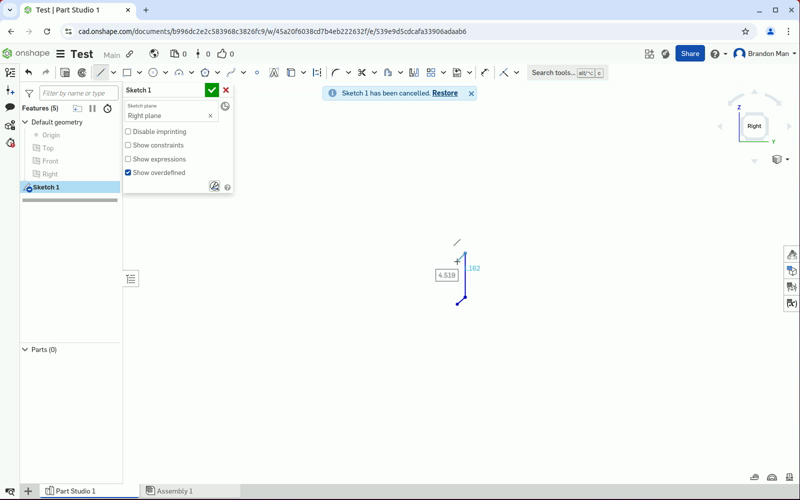
scroll(6)
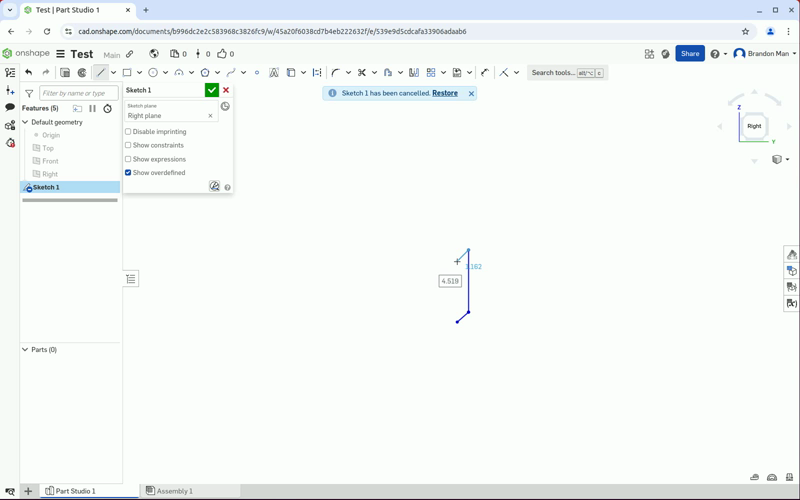
scroll(6)
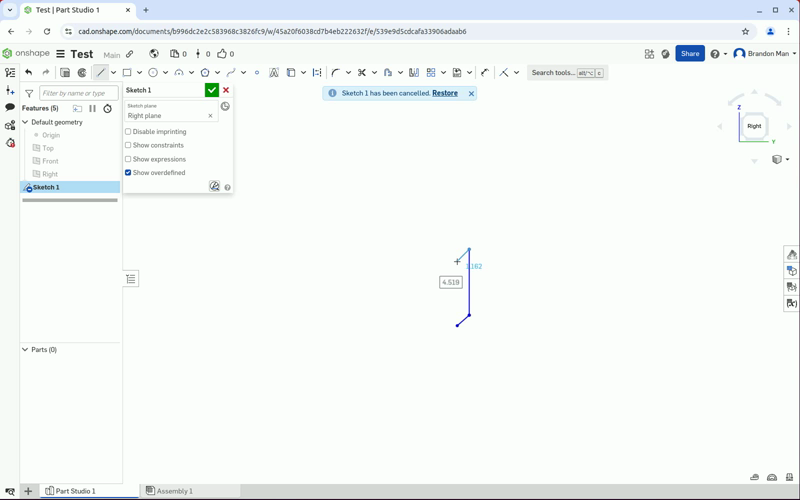
scroll(6)
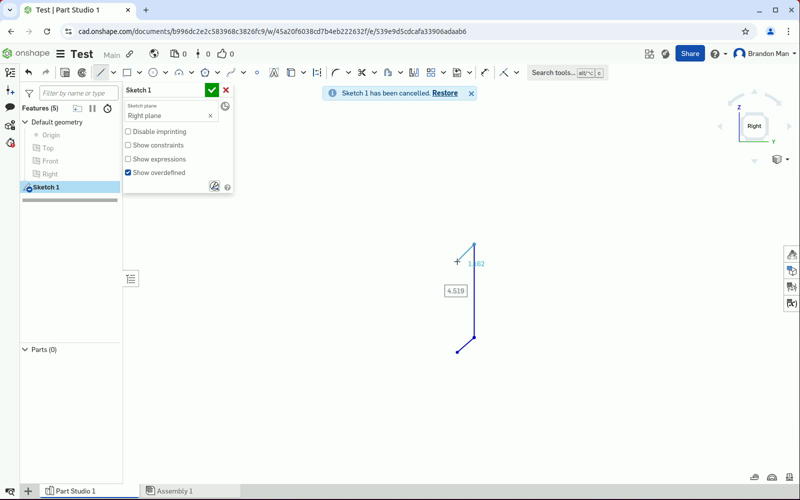
scroll(6)
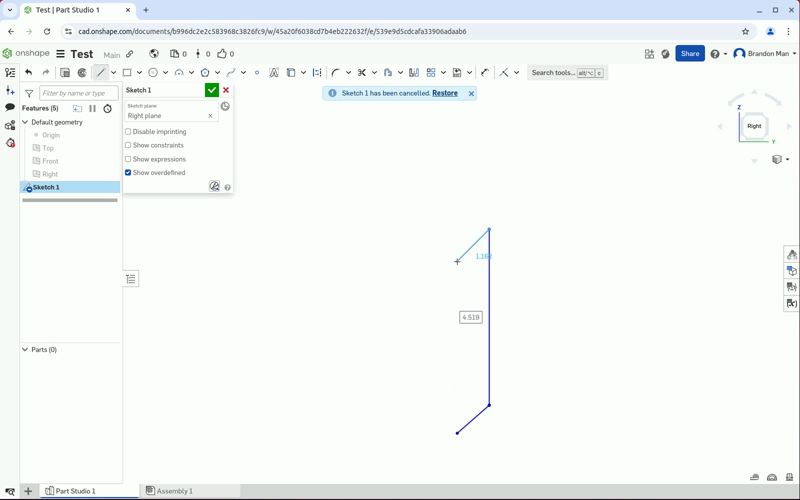
scroll(6)
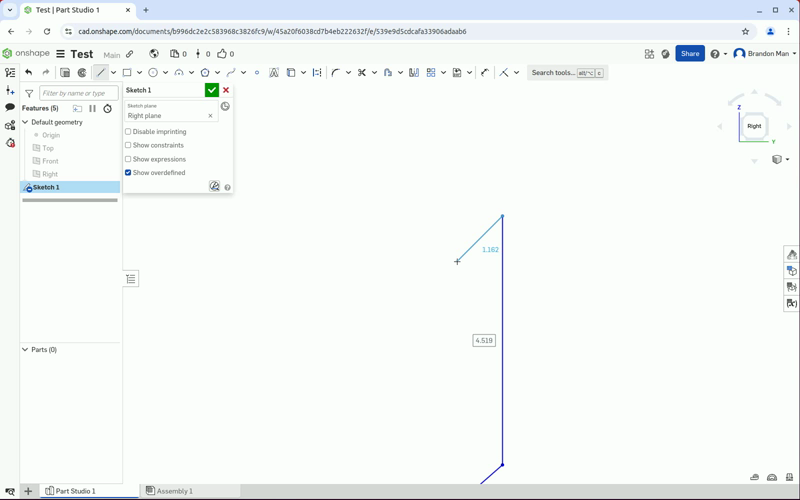
click(457, 261)
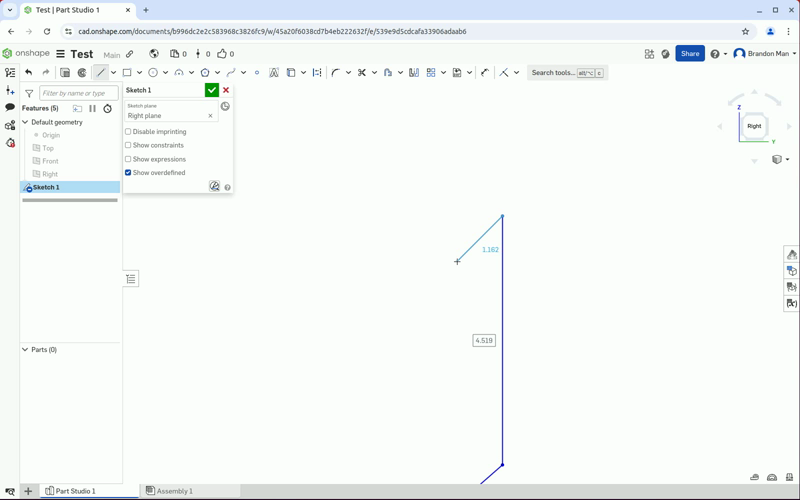
scroll(-6)
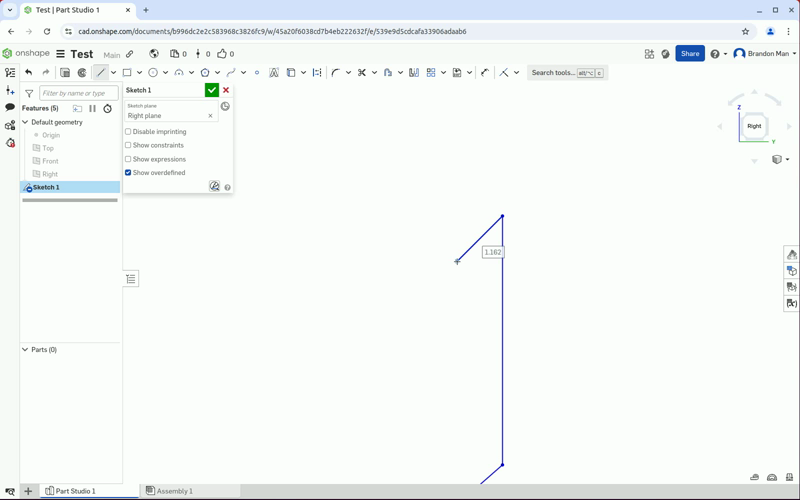
scroll(-6)
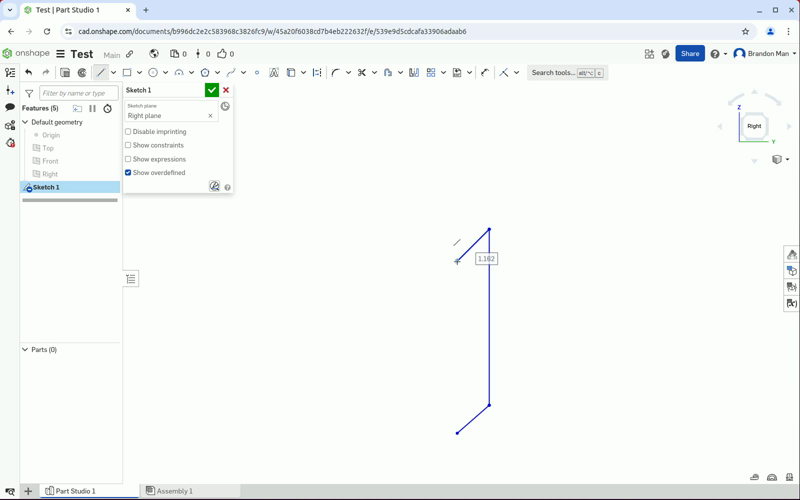
scroll(-6)
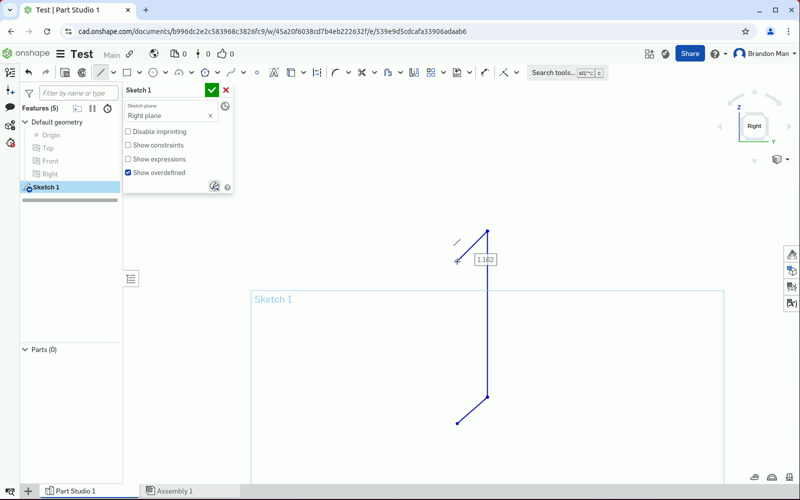
scroll(-6)
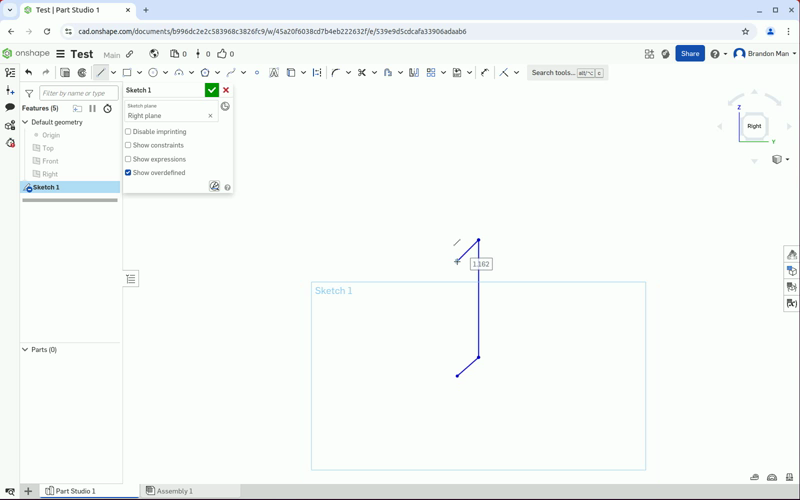
scroll(-6)
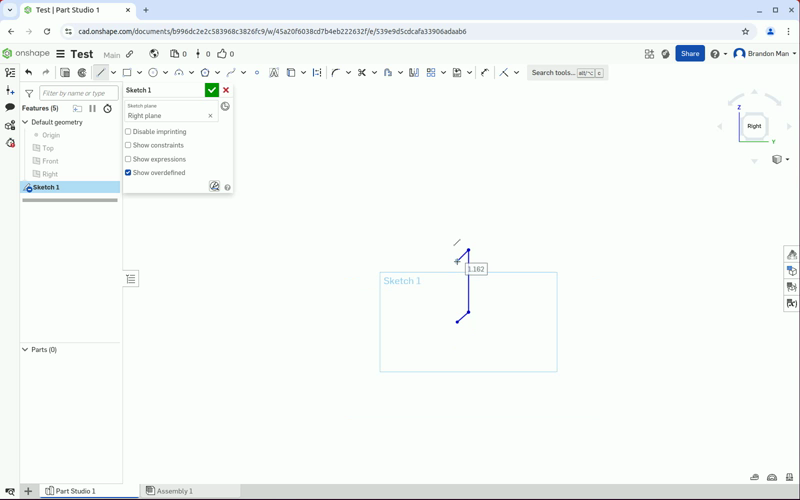
scroll(-6)
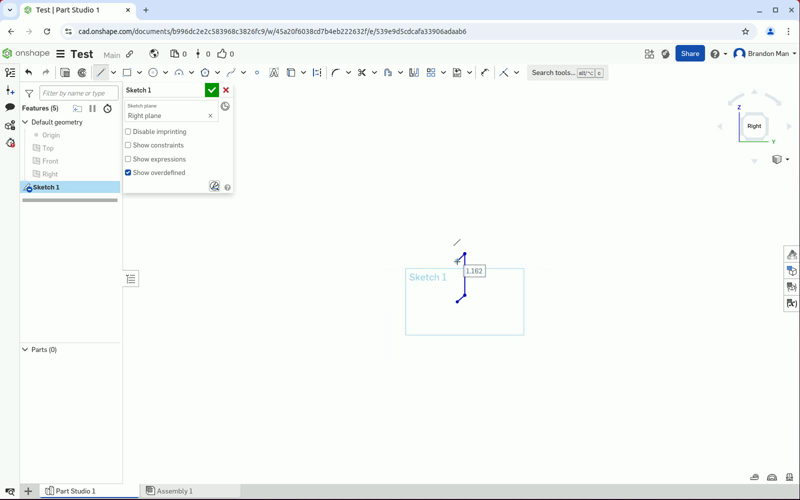
scroll(-6)
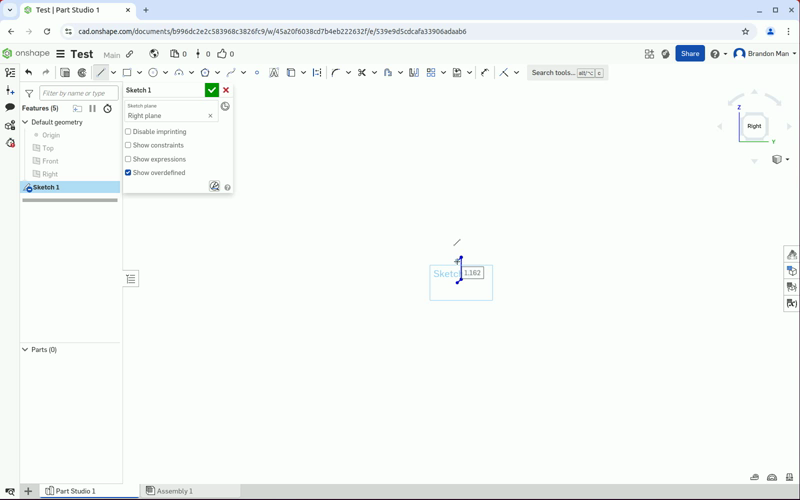
key_up(shift)
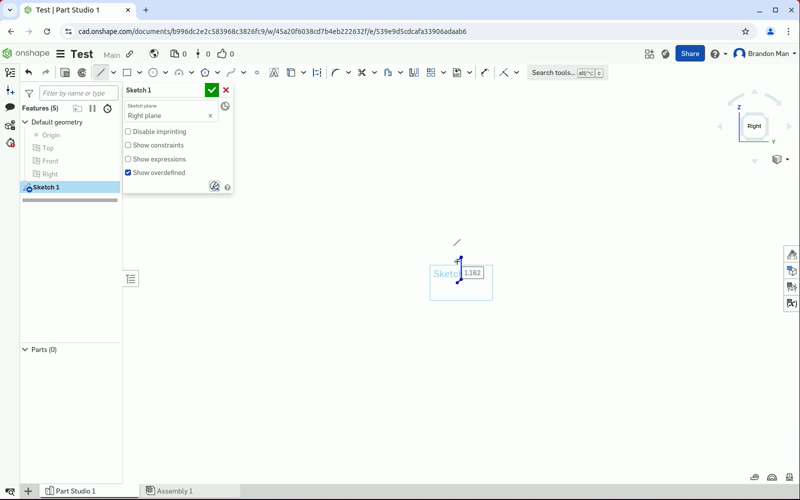
mouse_move(487, 261)
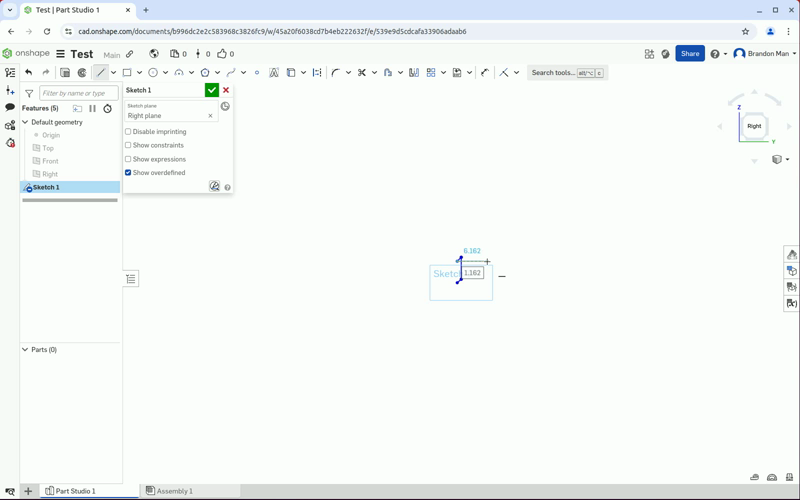
key_down(shift)
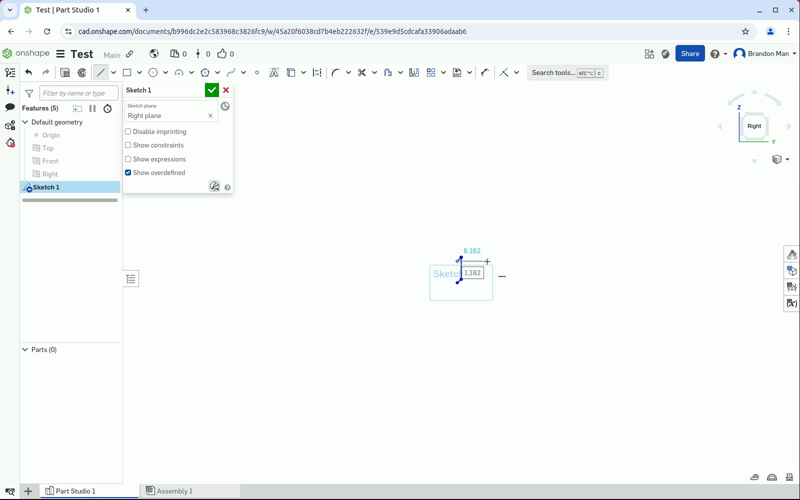
mouse_move(457, 282)
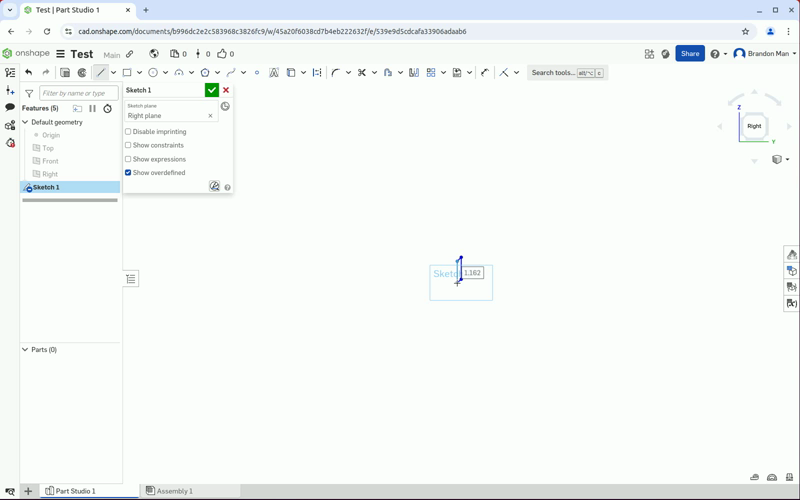
key_up(shift)
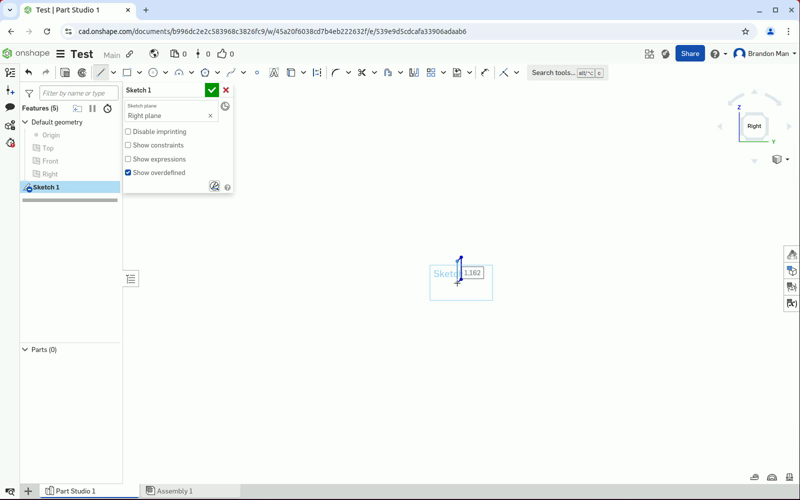
click(457, 282)
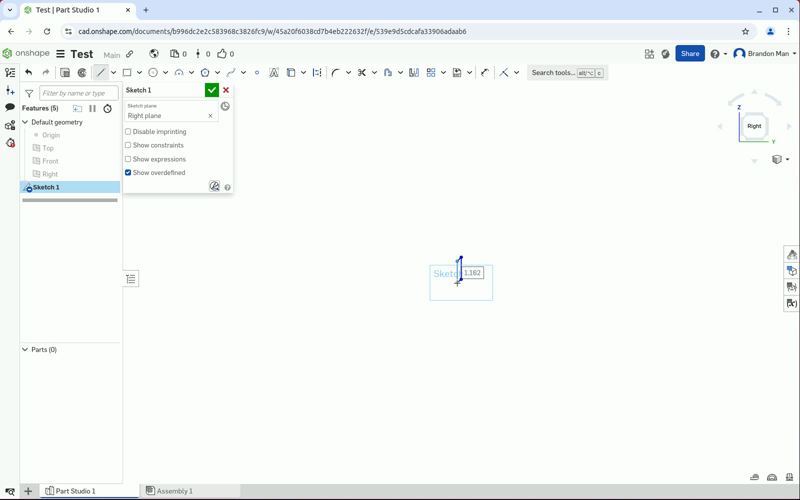
key(esc)
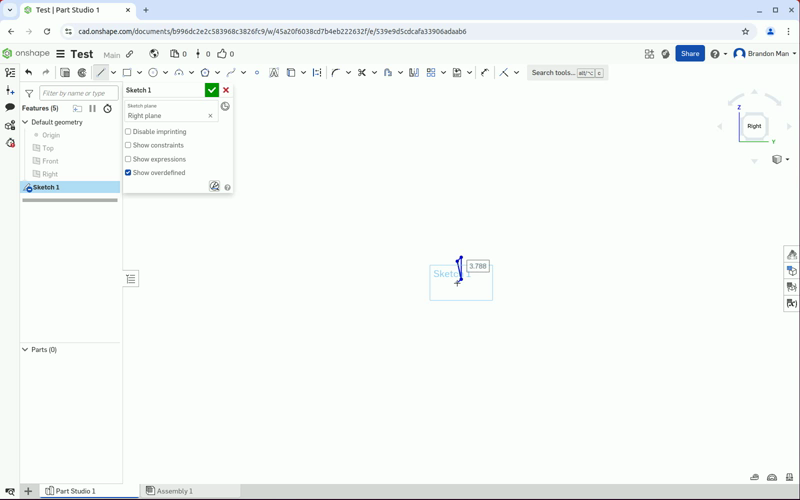
mouse_move(458, 276)
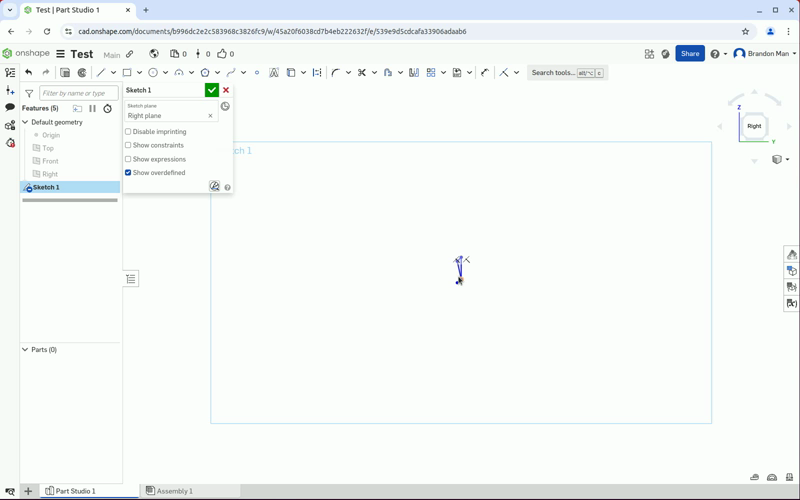
scroll(6)
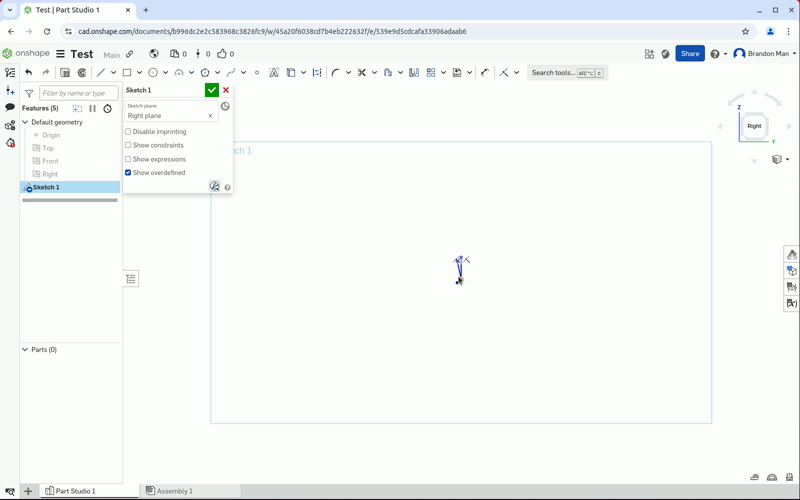
scroll(6)
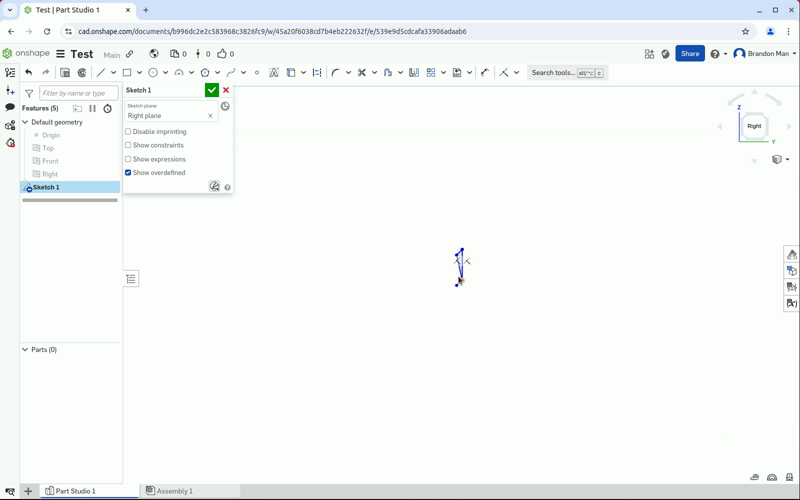
scroll(6)
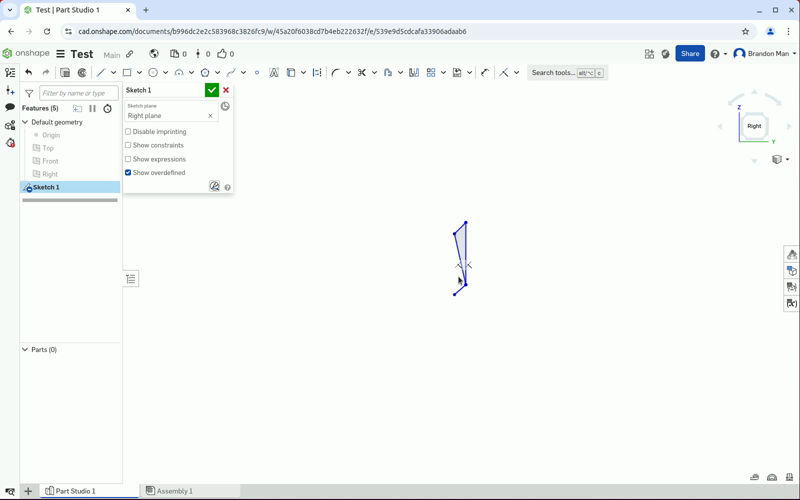
scroll(6)
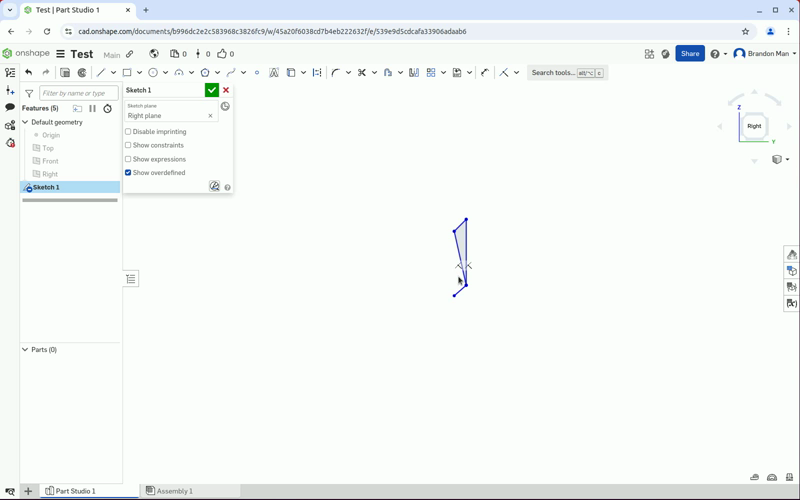
scroll(6)
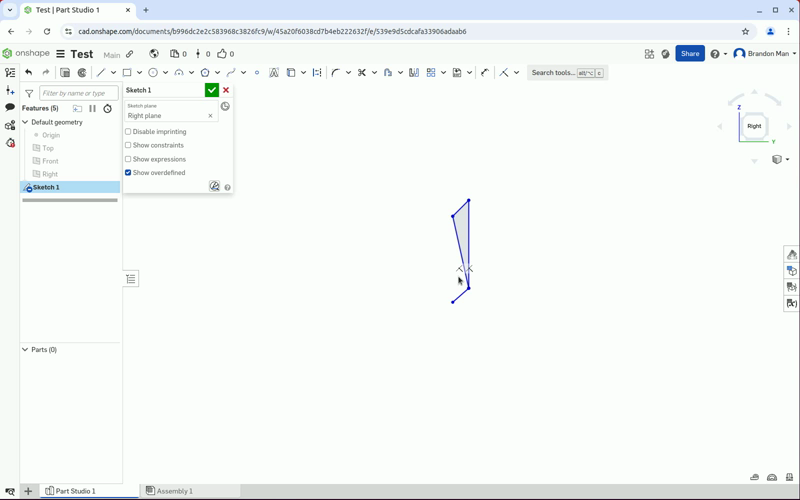
scroll(6)
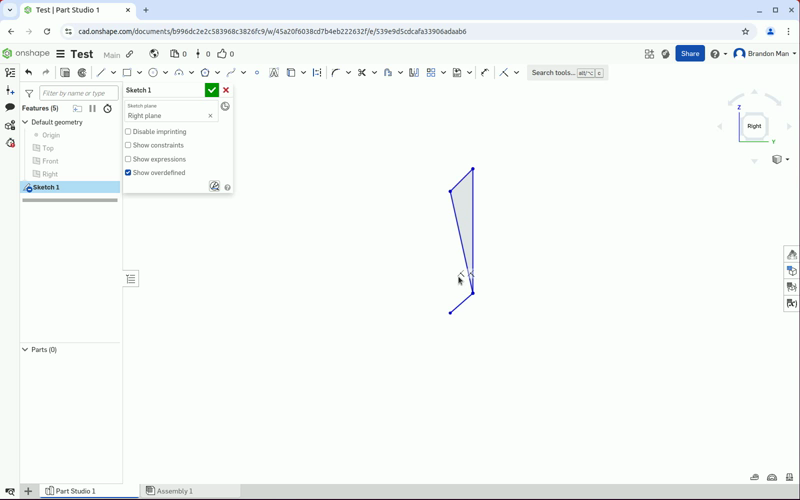
scroll(6)
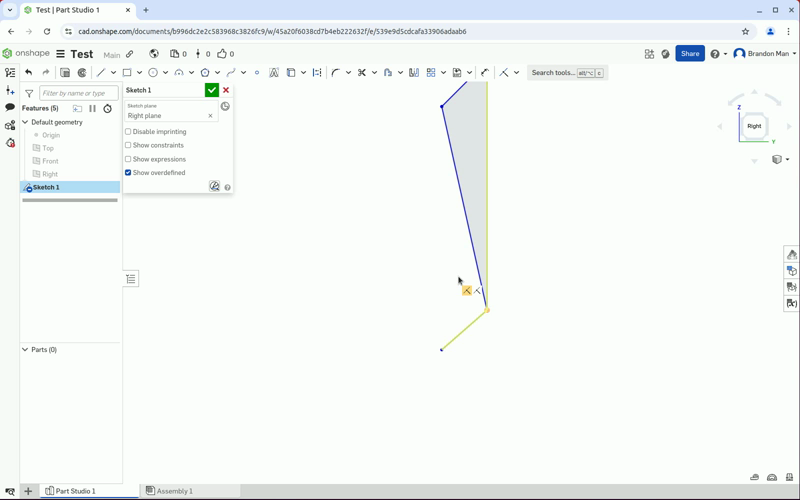
click(458, 276)
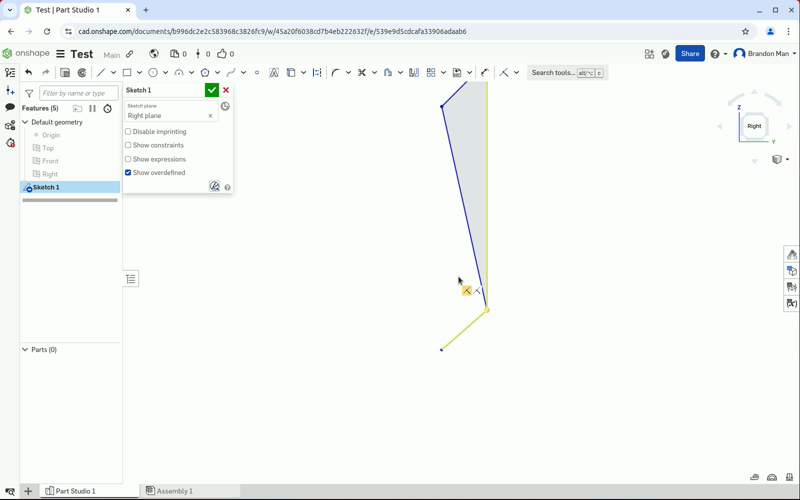
scroll(-6)
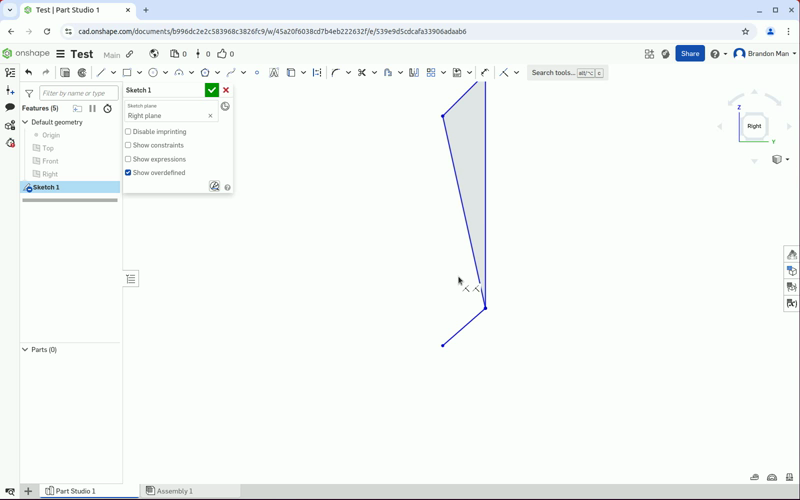
scroll(-6)
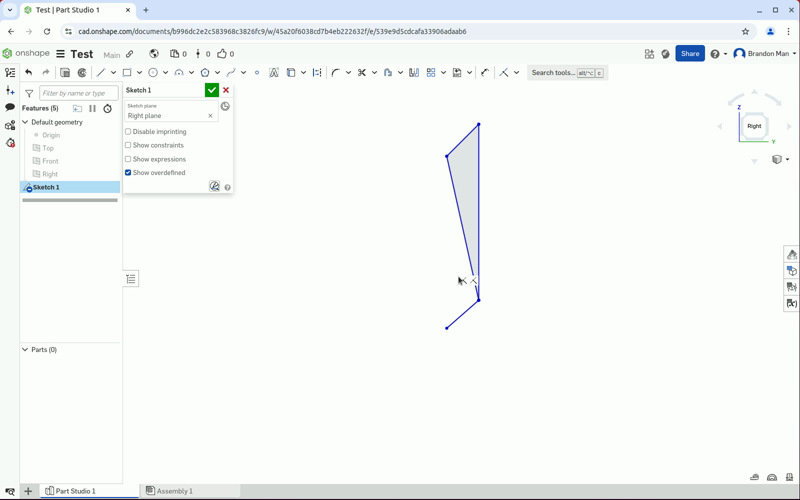
scroll(-6)
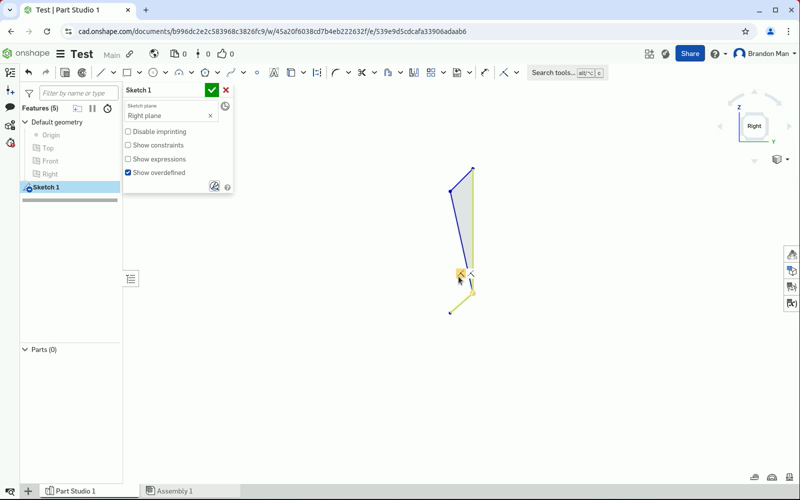
scroll(-6)
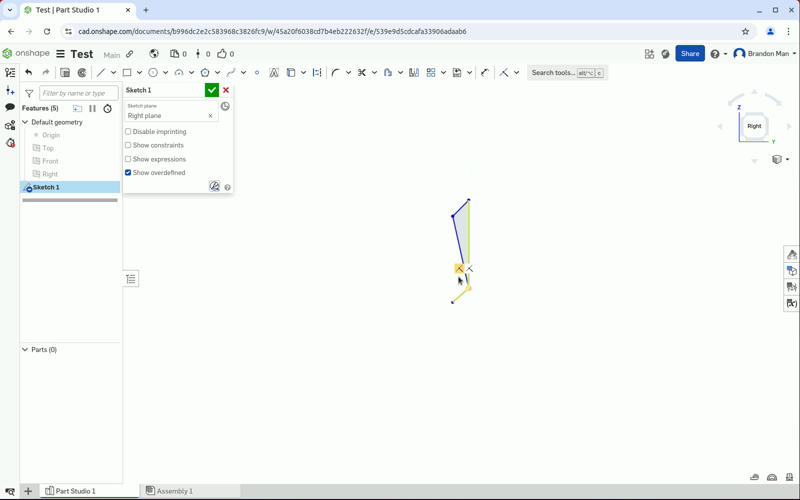
scroll(-6)
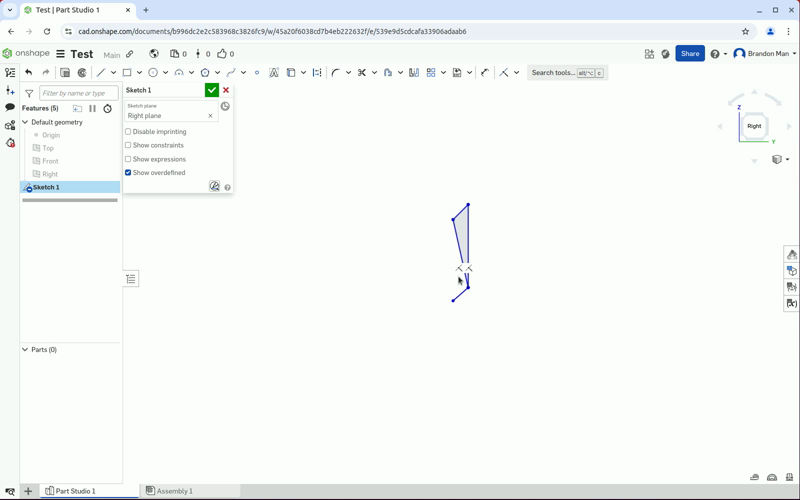
scroll(-6)
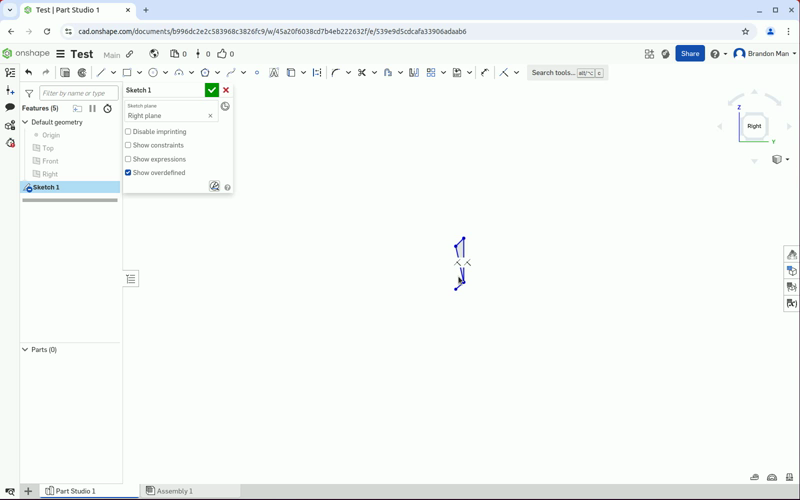
scroll(-6)
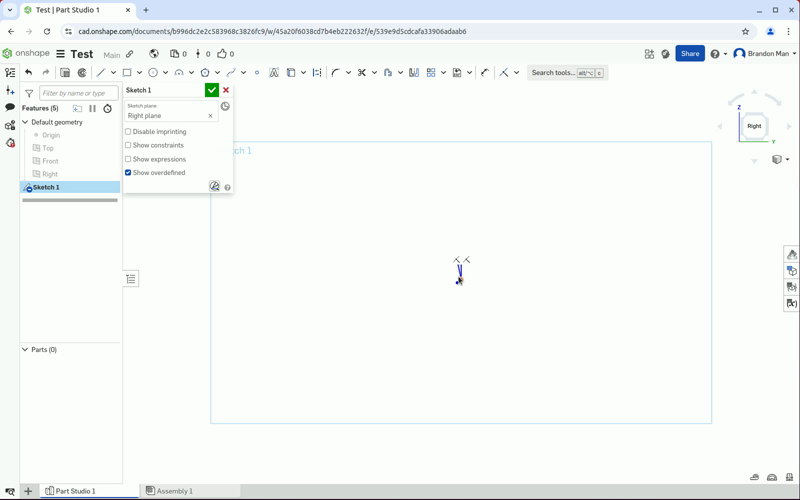
mouse_move(73, 352)
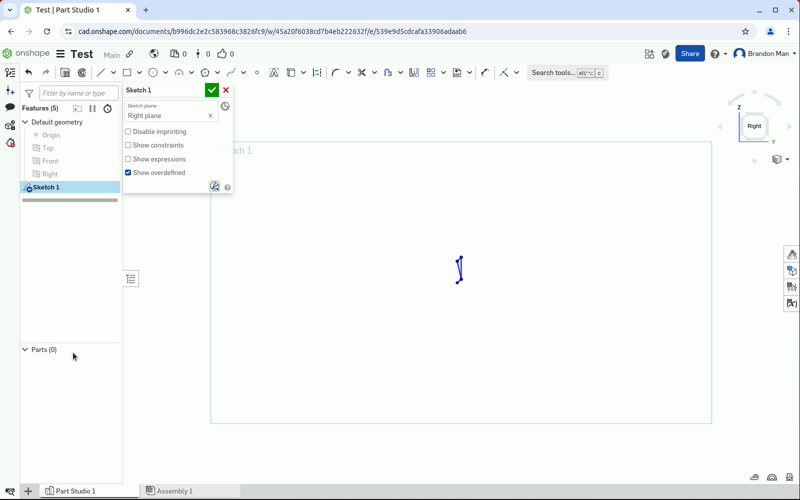
key(shift+y)
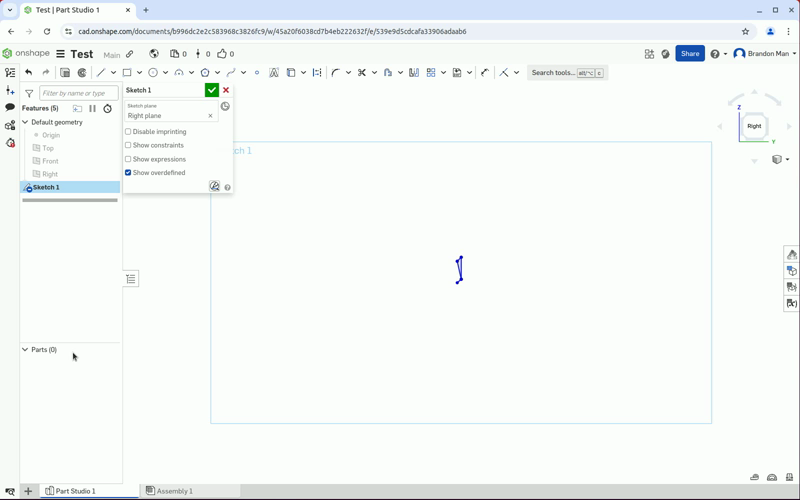
key(shift+e)
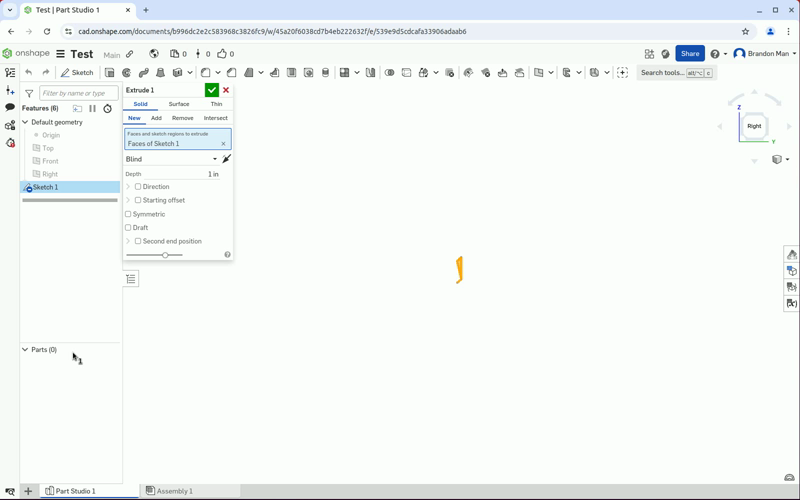
mouse_move(143, 106)
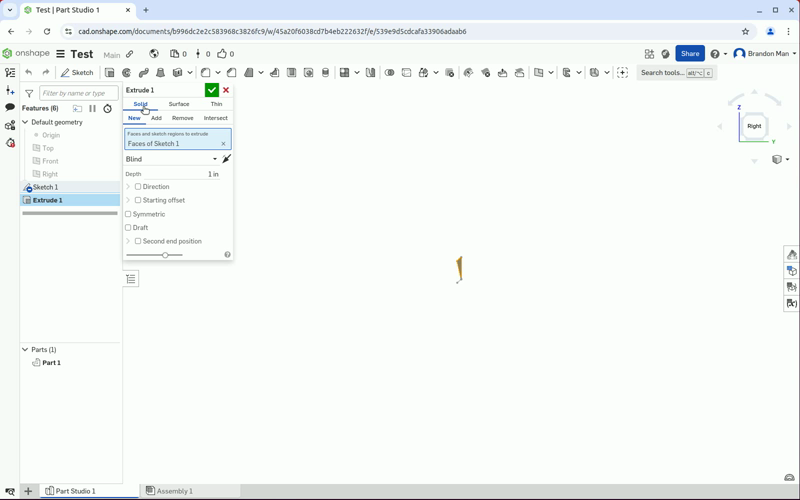
click(143, 106)
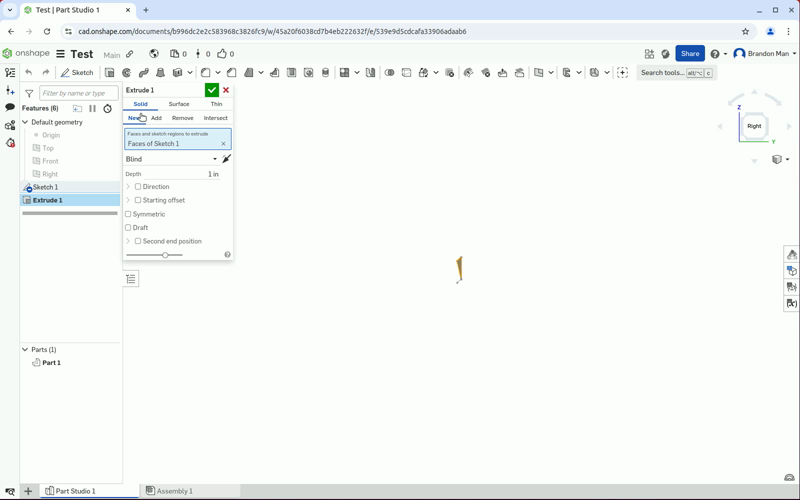
mouse_move(137, 120)
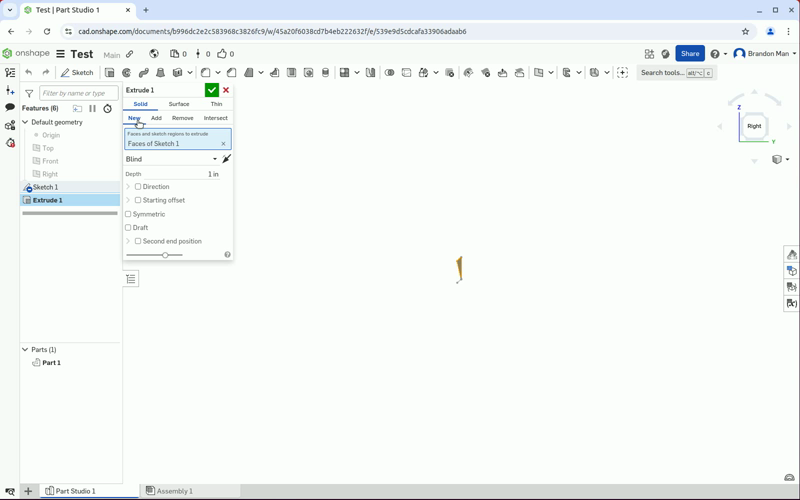
click(137, 120)
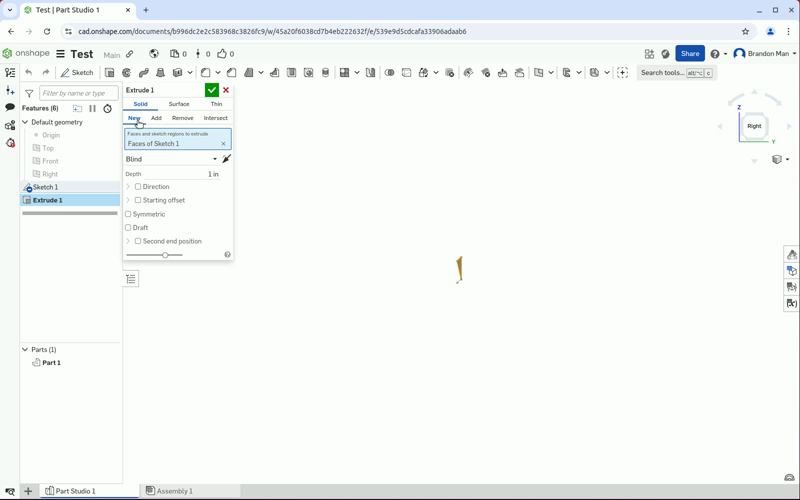
key(tab, 4)
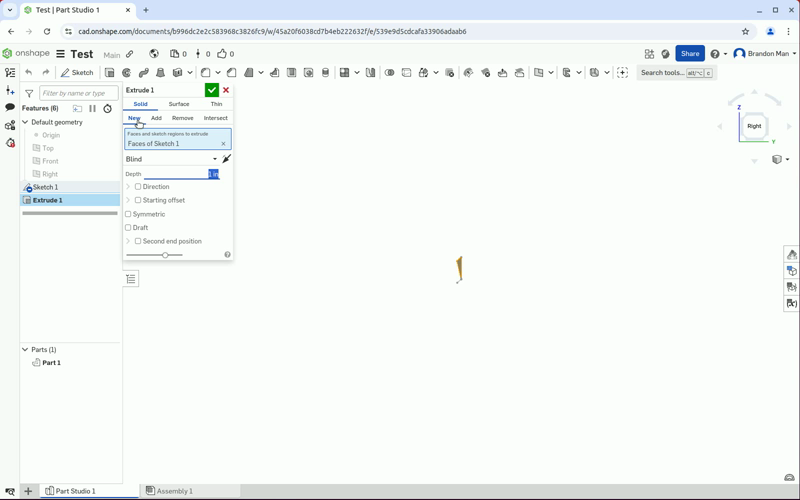
text(46.216)
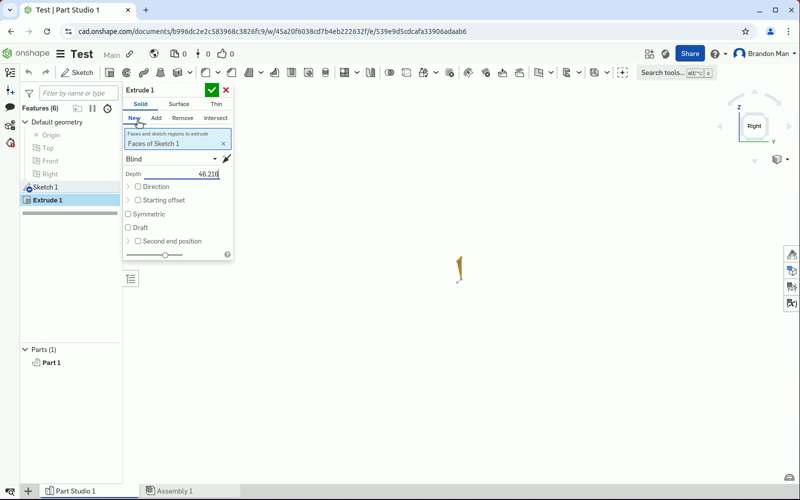
key(tab, 3)
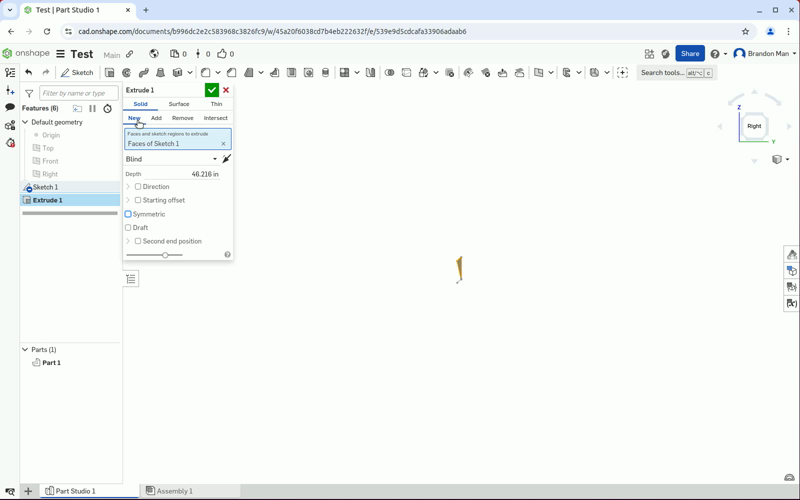
key(space)
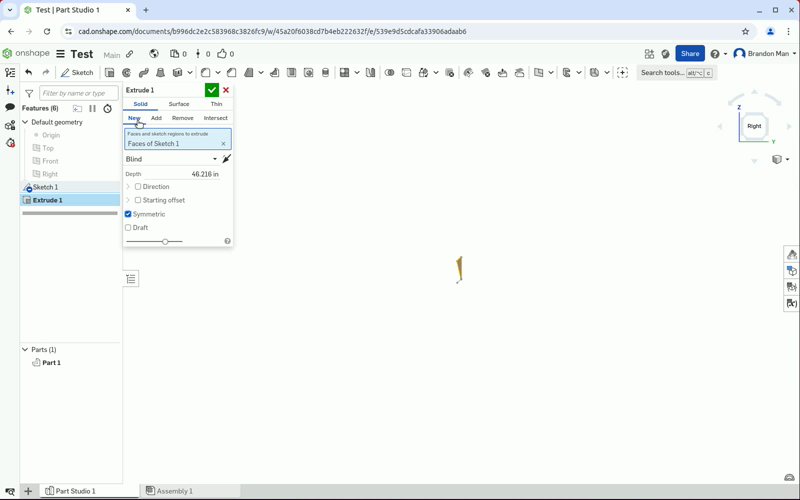
key(enter)
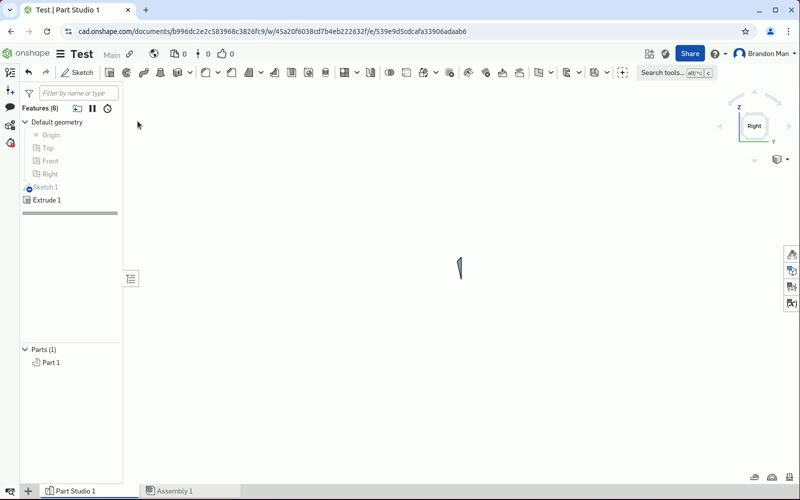
key(shift+h)
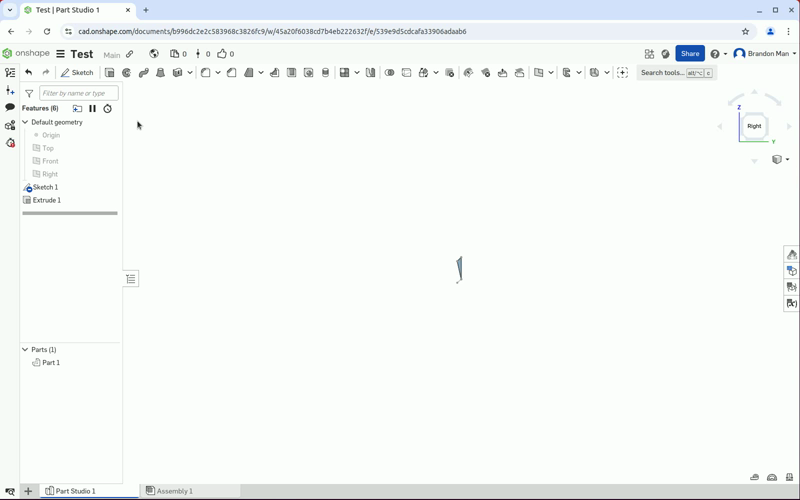
key(shift+h)
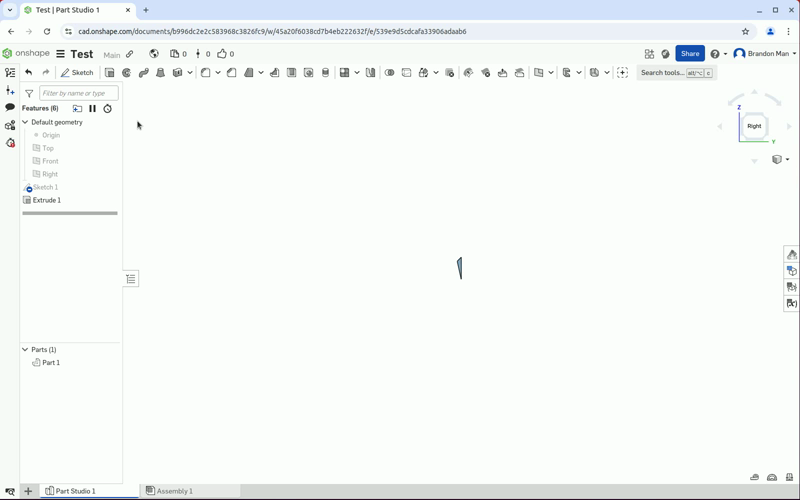
mouse_move(73, 189)
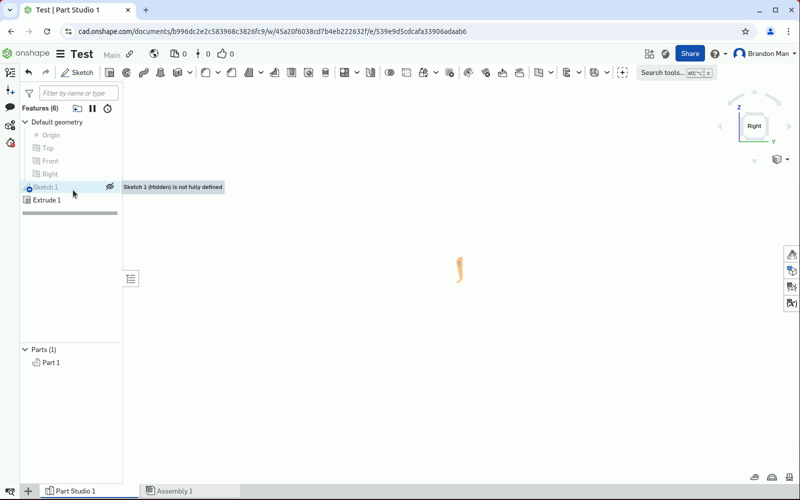
click(73, 189)
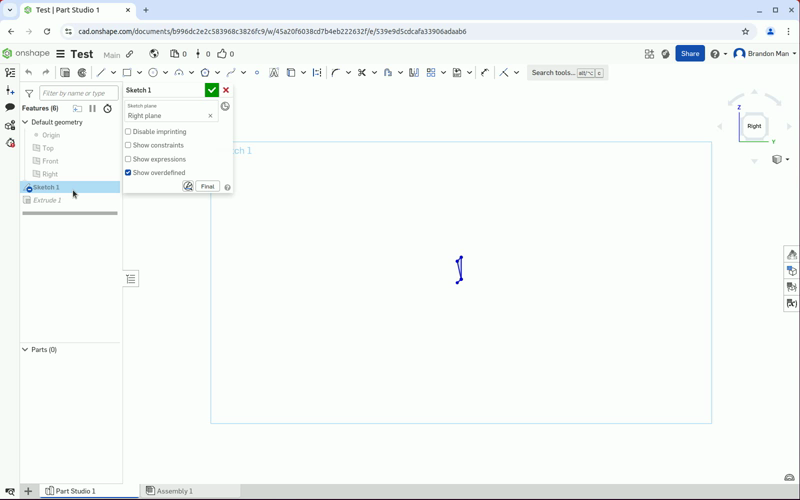
mouse_move(229, 92)
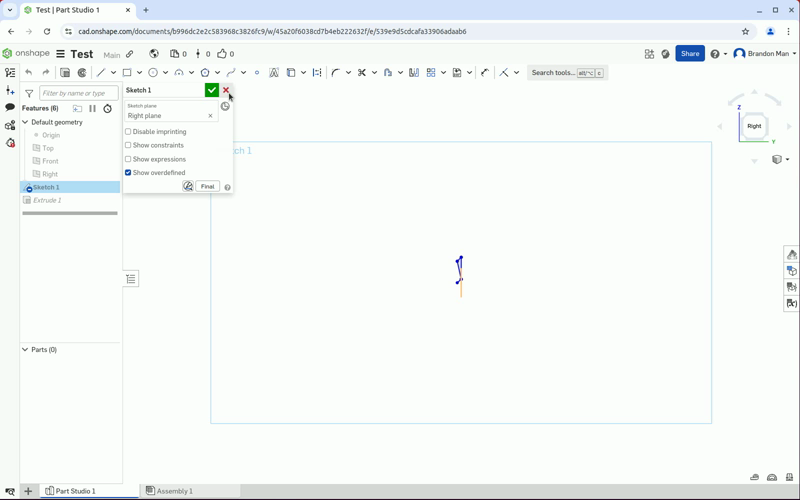
click(229, 92)
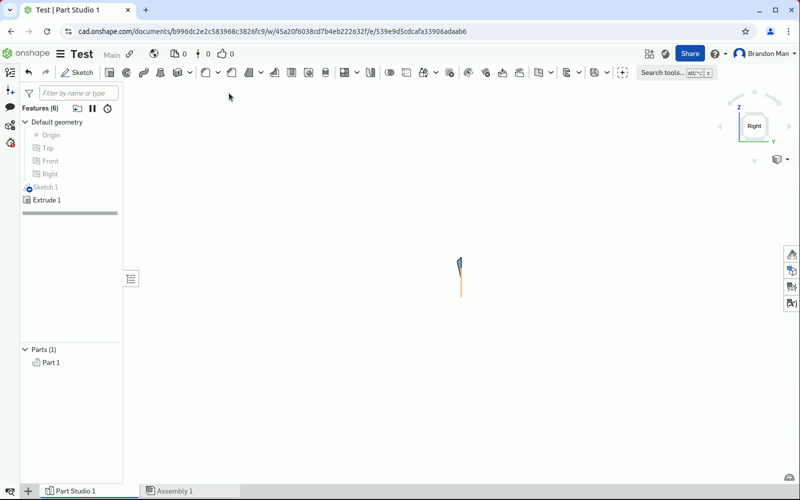
mouse_move(541, 75)
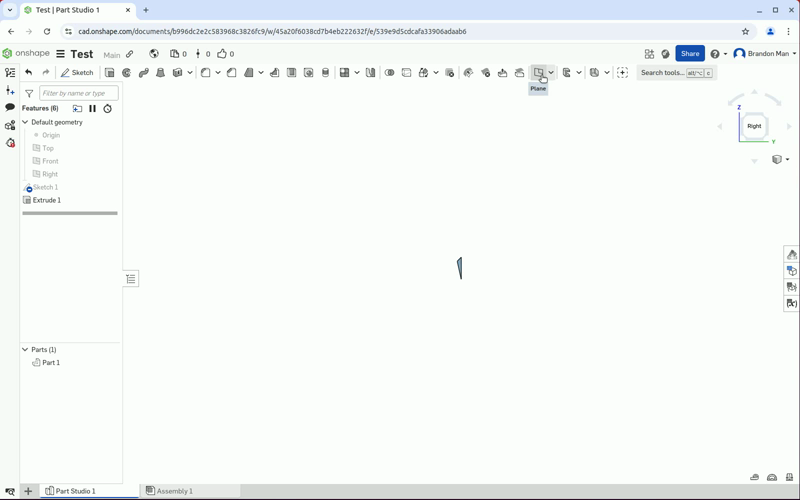
click(541, 75)
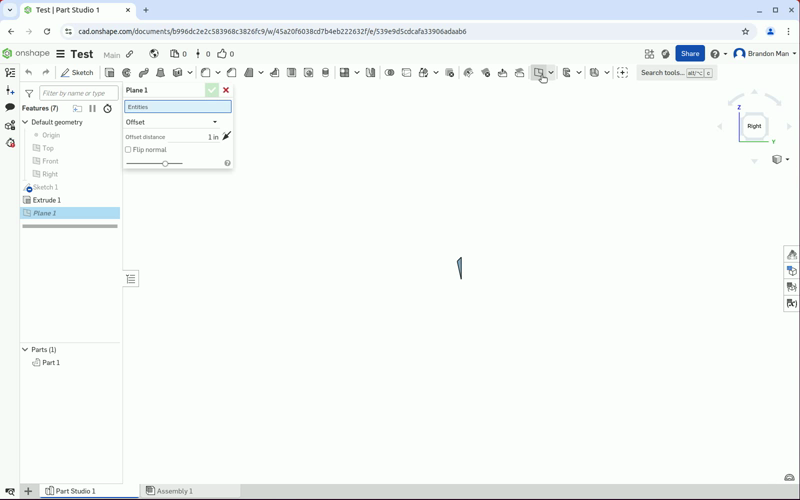
mouse_move(73, 176)
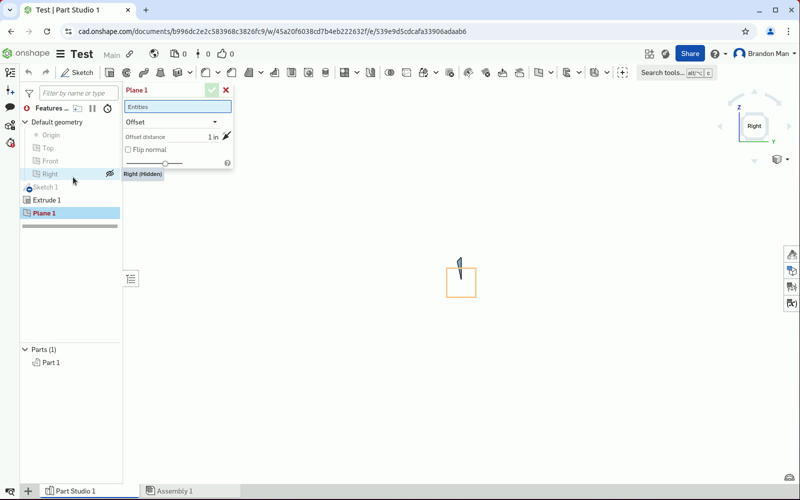
click(73, 176)
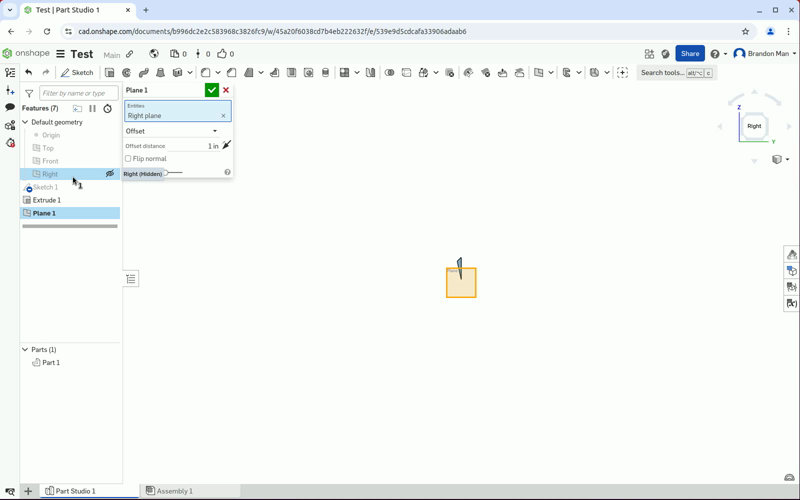
key(tab, 2)
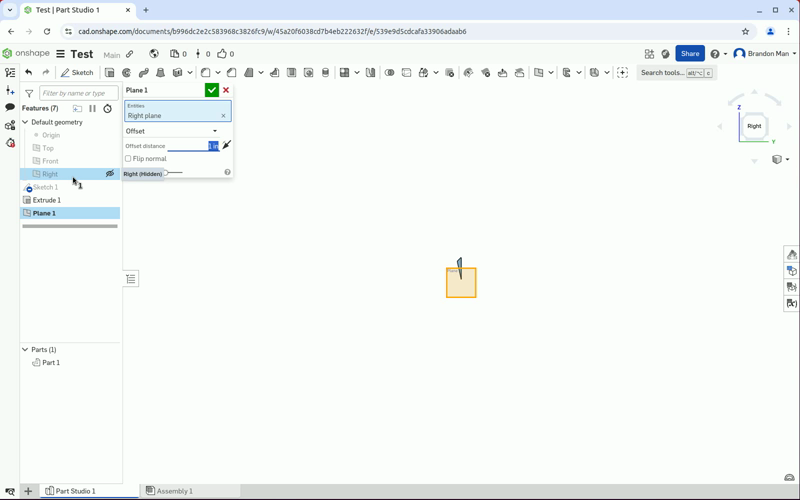
text(23.108)
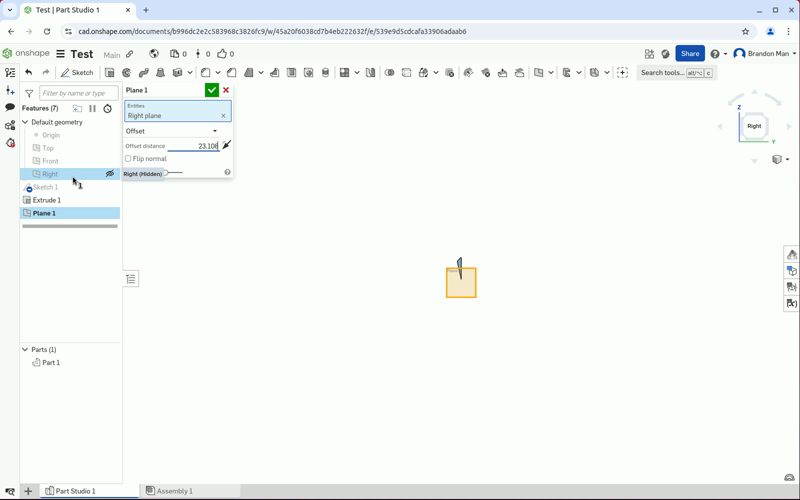
key(enter, 2)
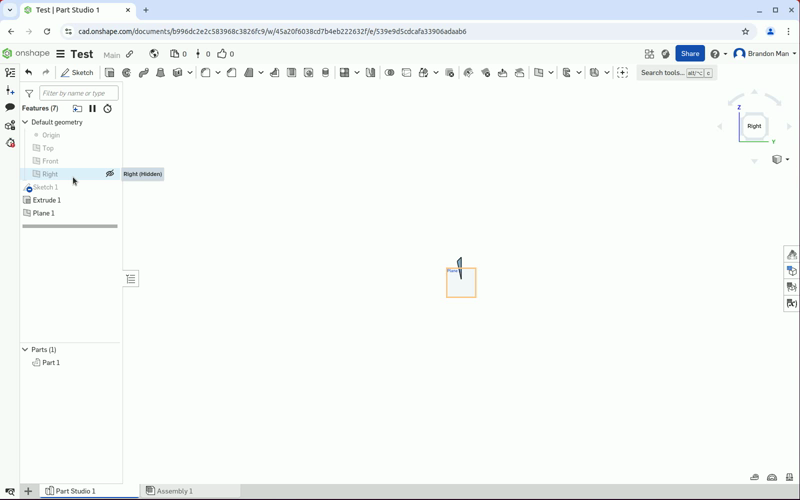
key(shift+s)
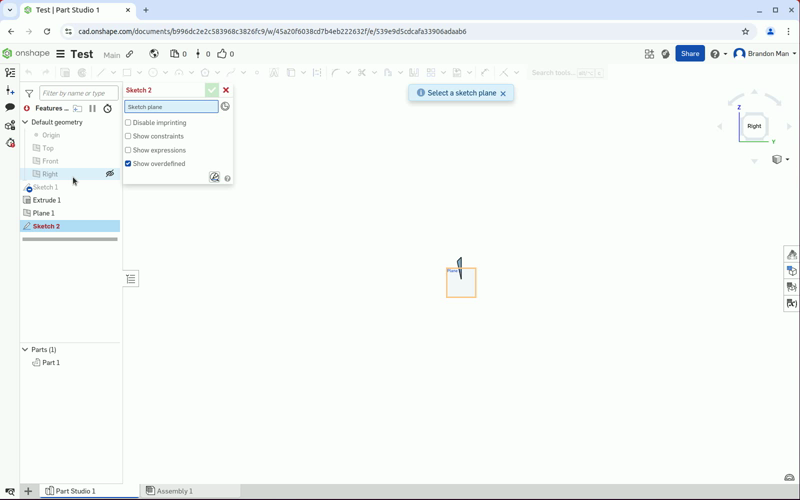
mouse_move(73, 215)
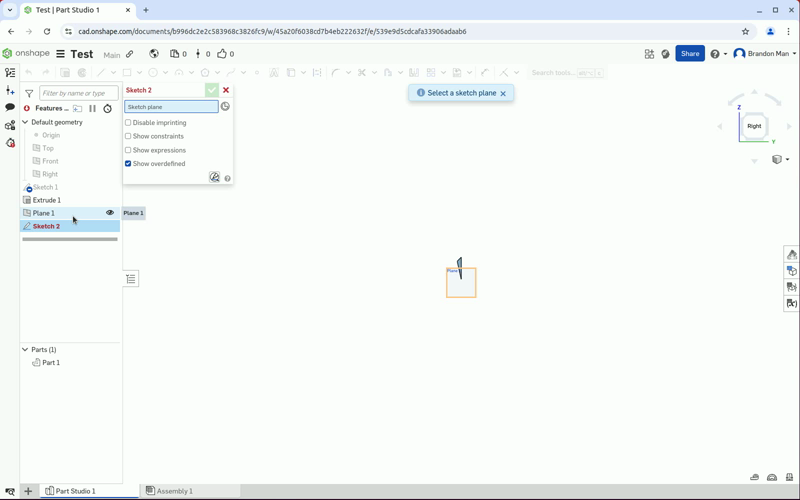
click(73, 215)
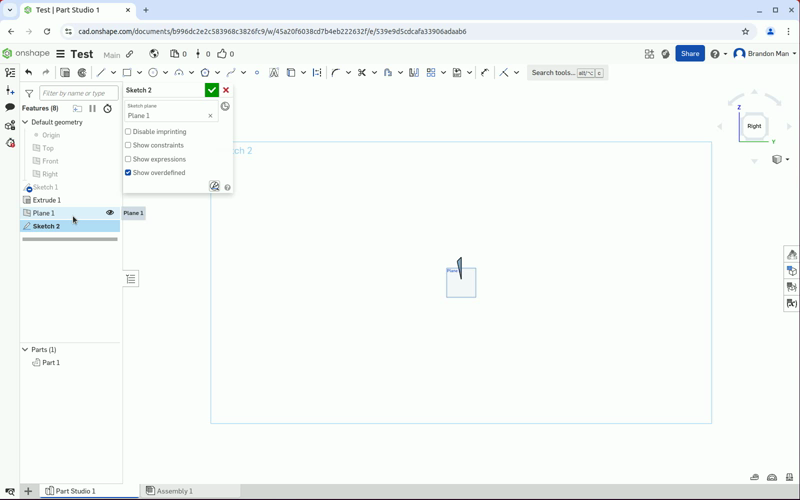
mouse_move(73, 352)
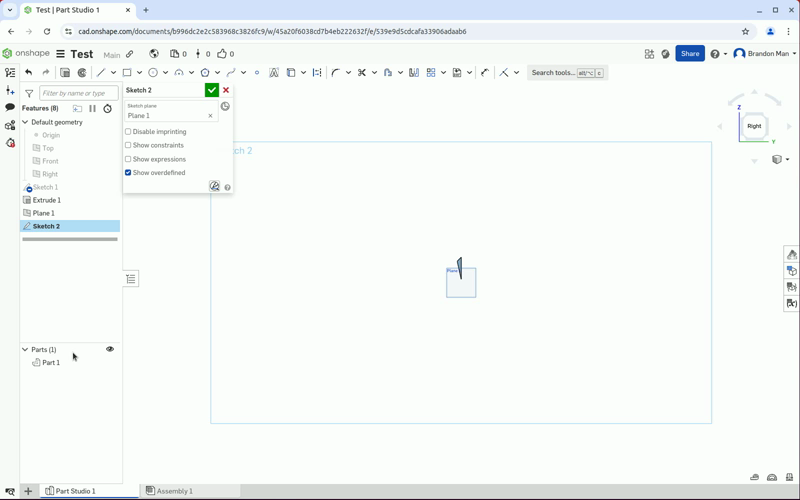
key(y)
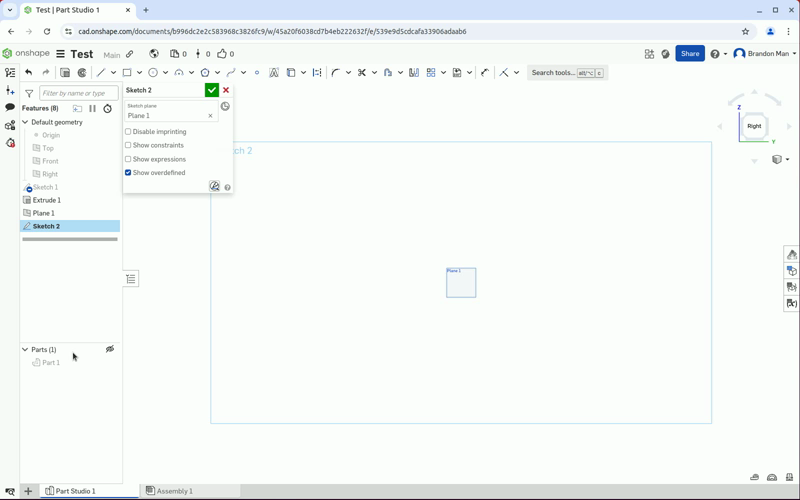
key(l)
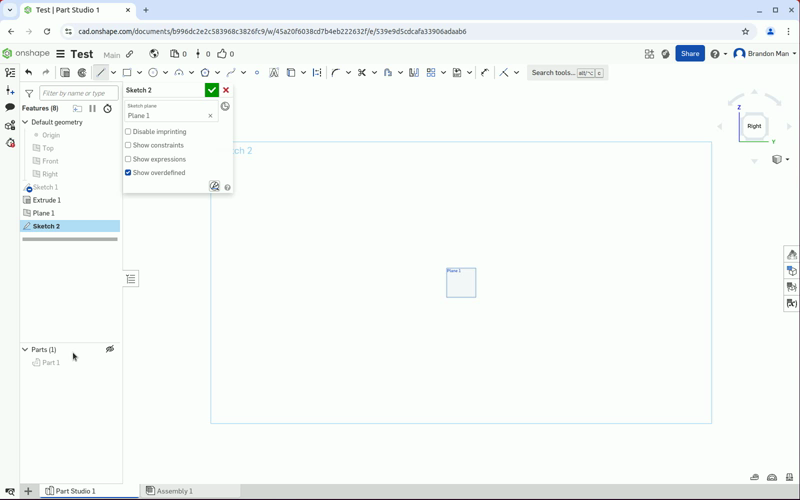
key_down(shift)
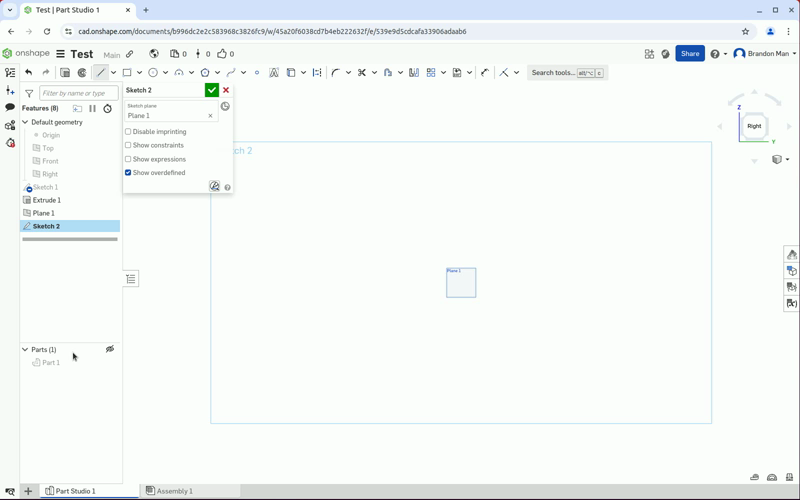
mouse_move(457, 261)
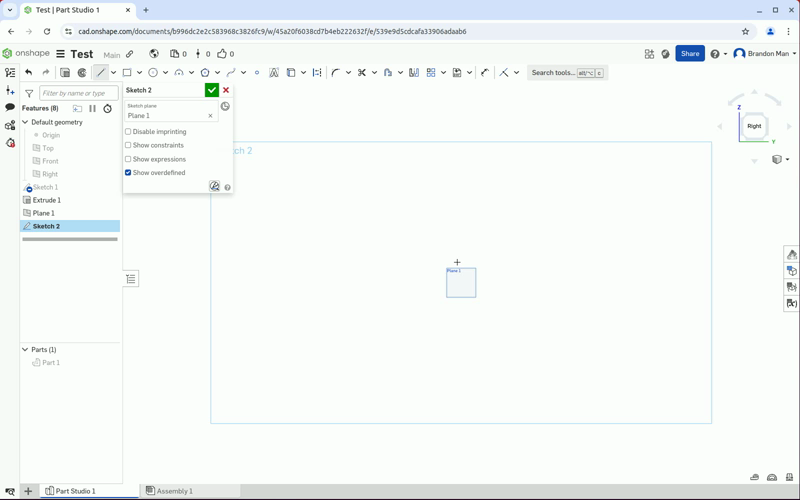
click(457, 261)
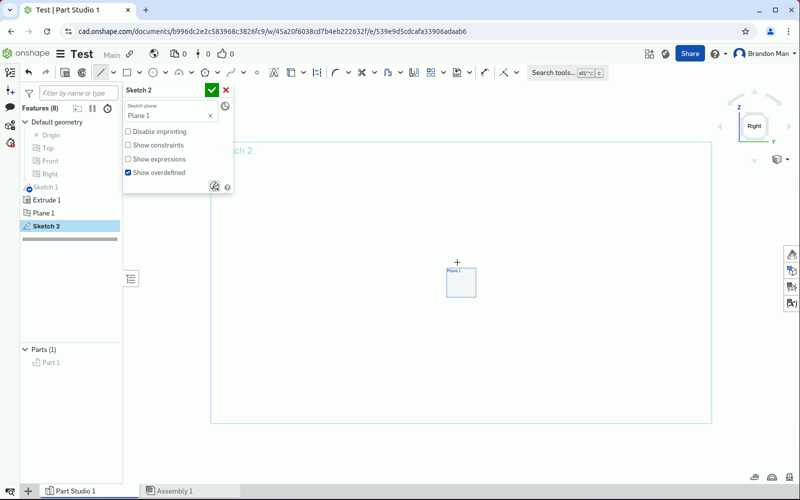
key_up(shift)
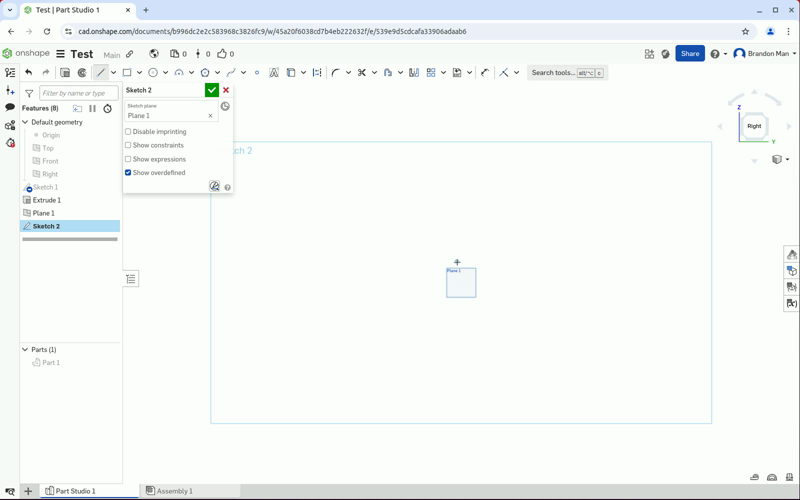
key_down(shift)
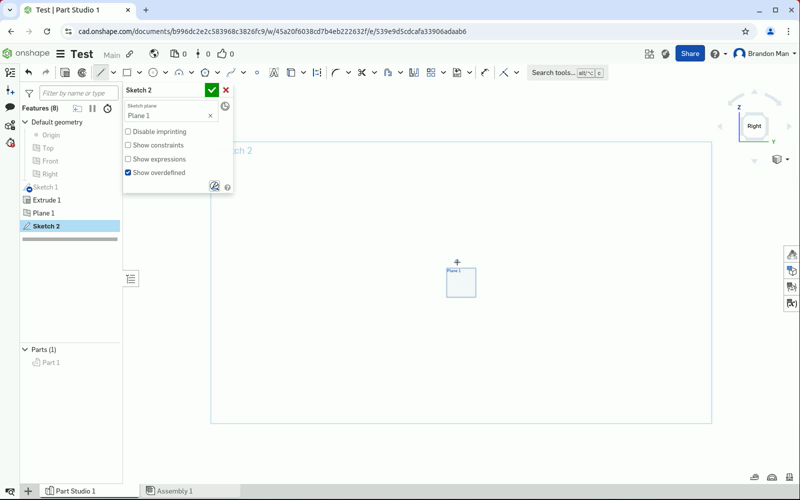
mouse_move(487, 261)
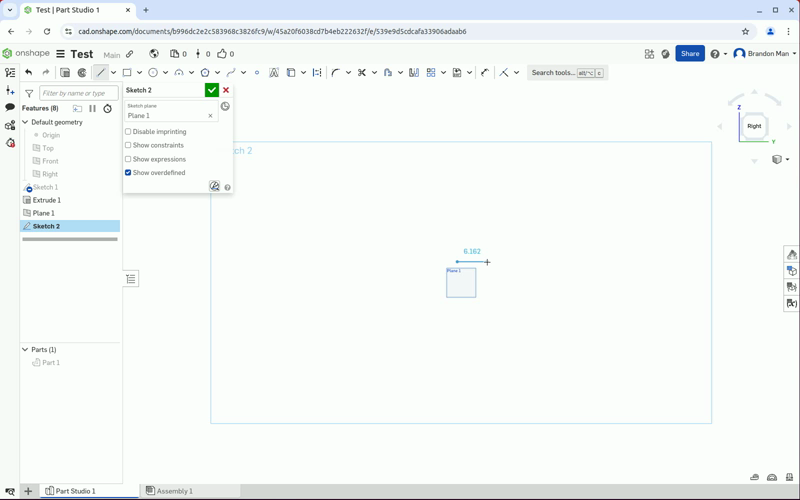
mouse_move(461, 257)
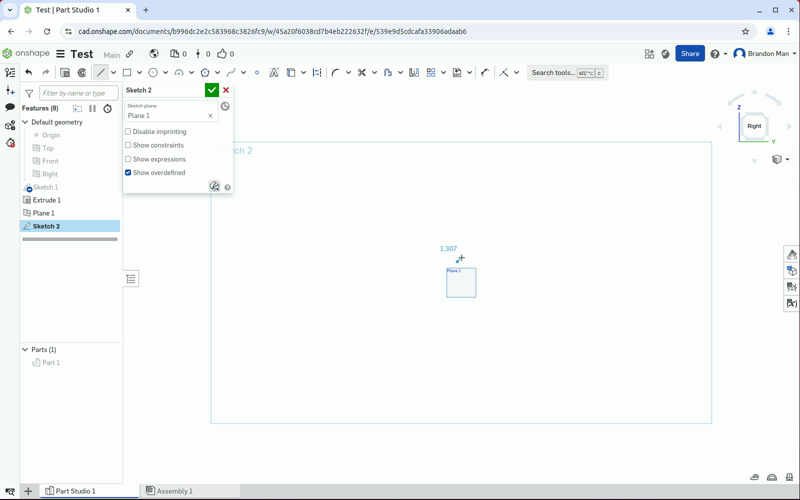
scroll(6)
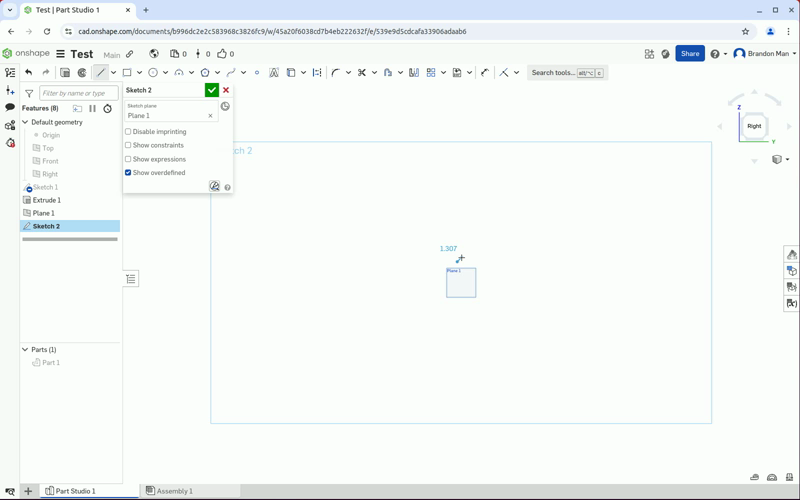
scroll(6)
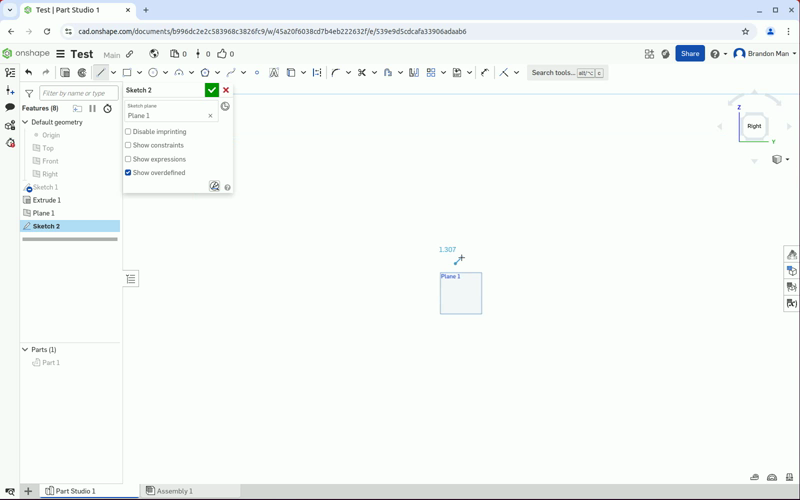
scroll(6)
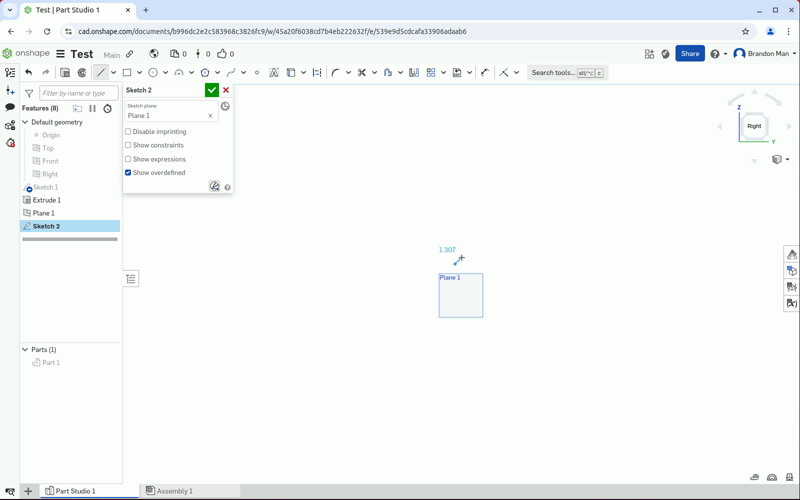
scroll(6)
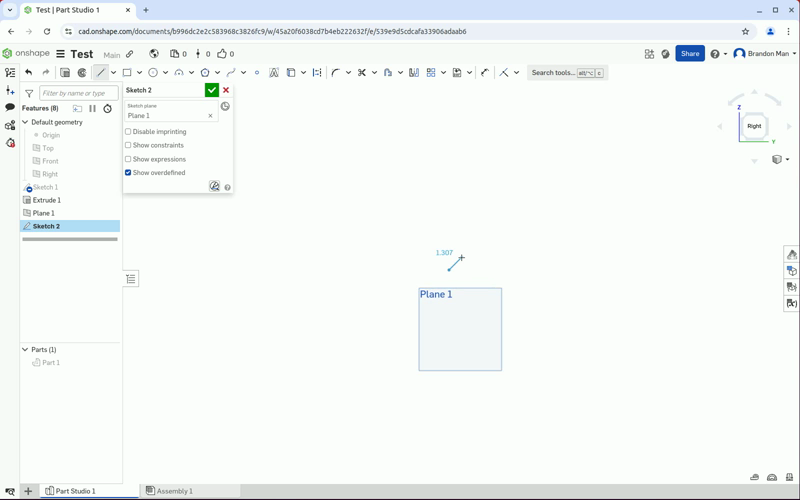
scroll(6)
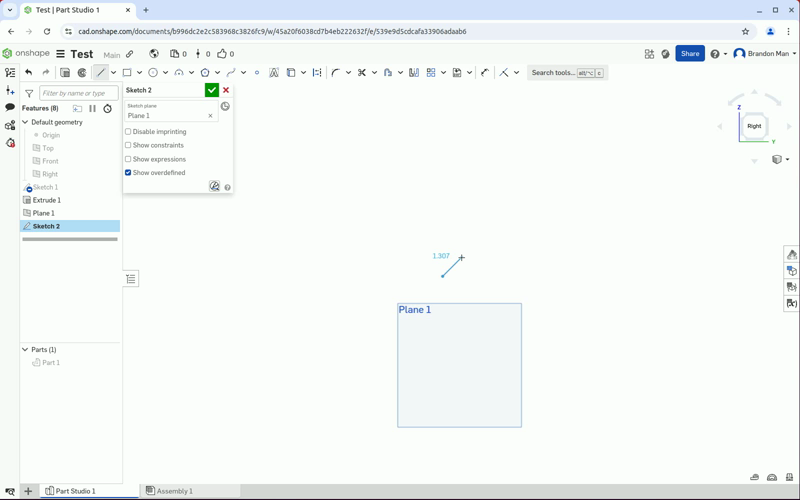
scroll(6)
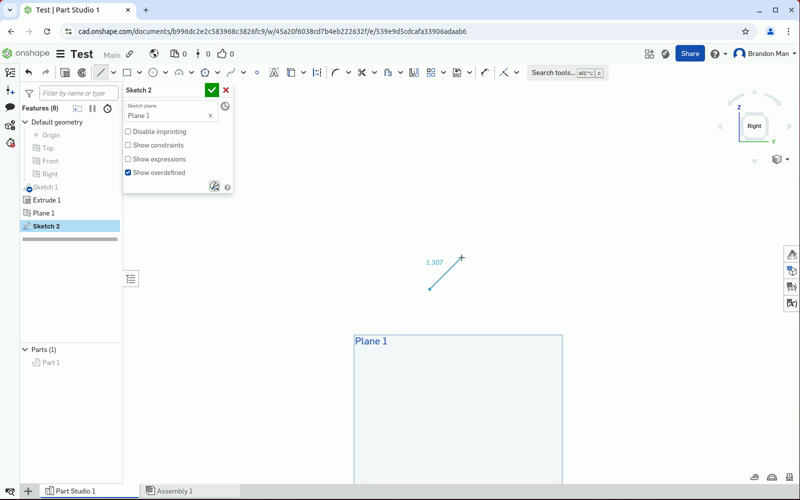
scroll(6)
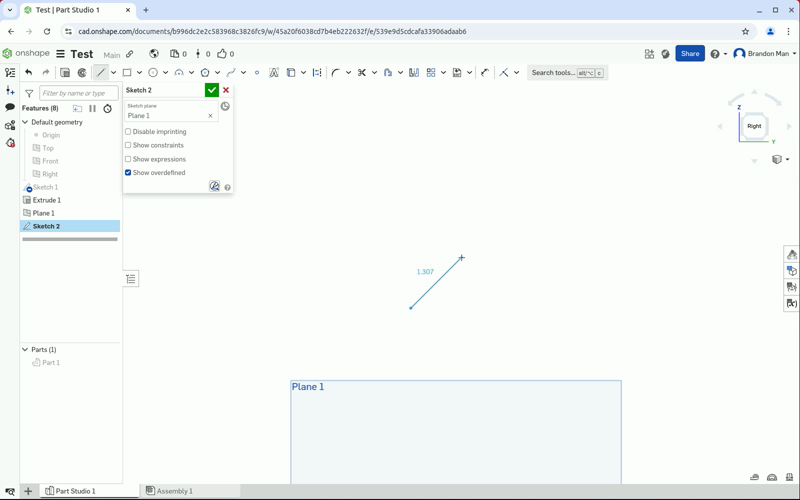
click(461, 257)
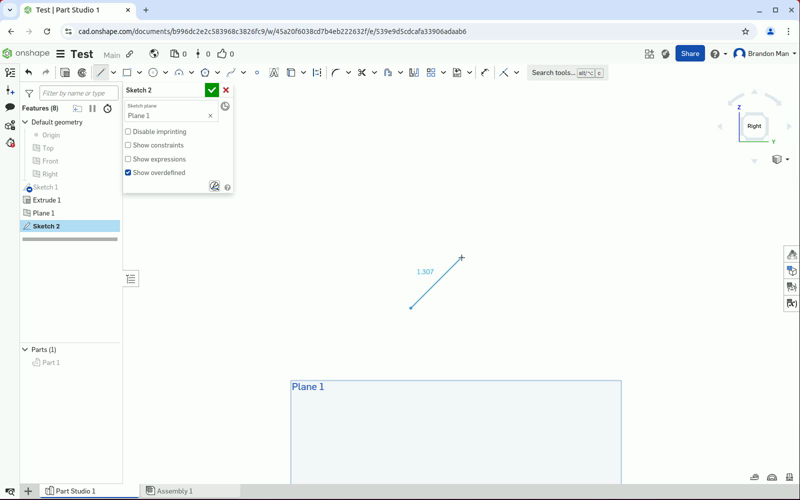
scroll(-6)
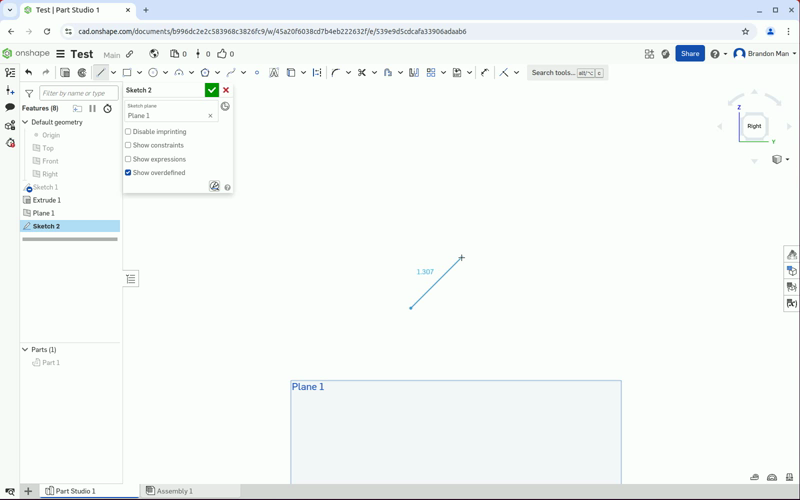
scroll(-6)
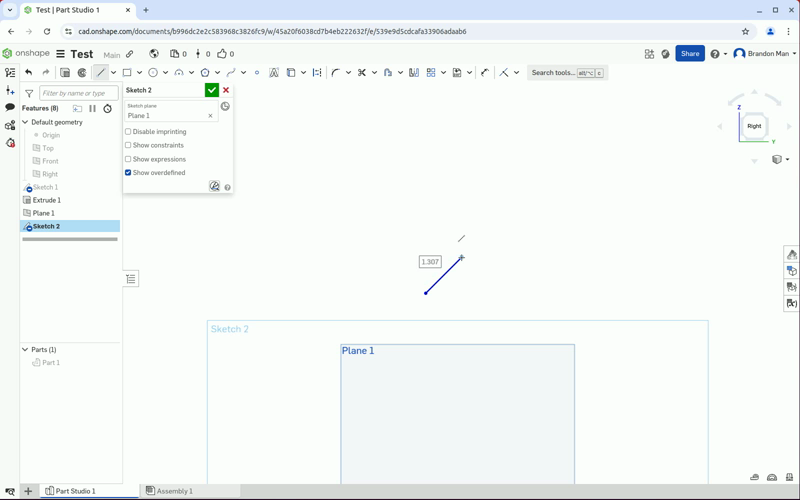
scroll(-6)
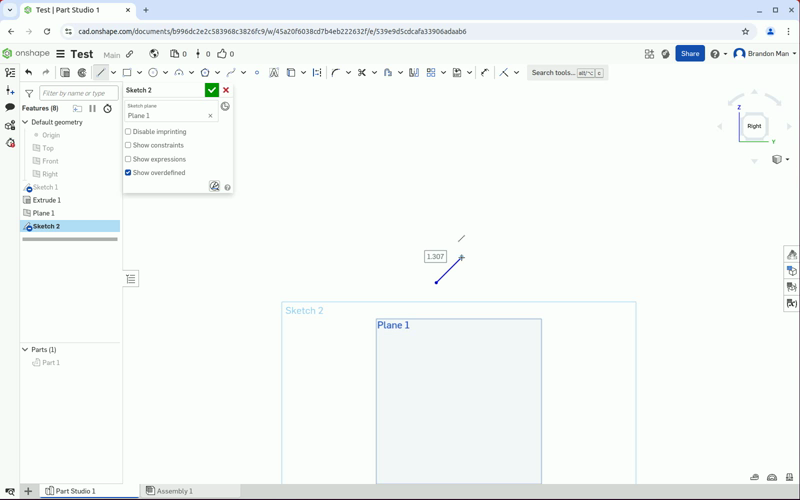
scroll(-6)
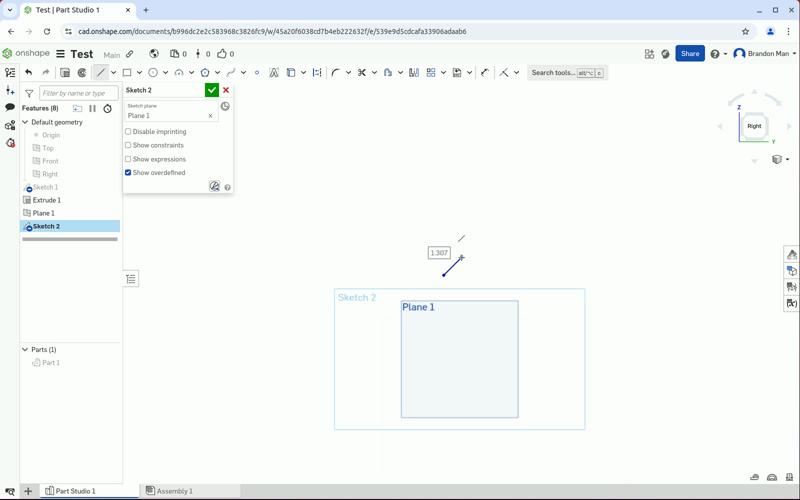
scroll(-6)
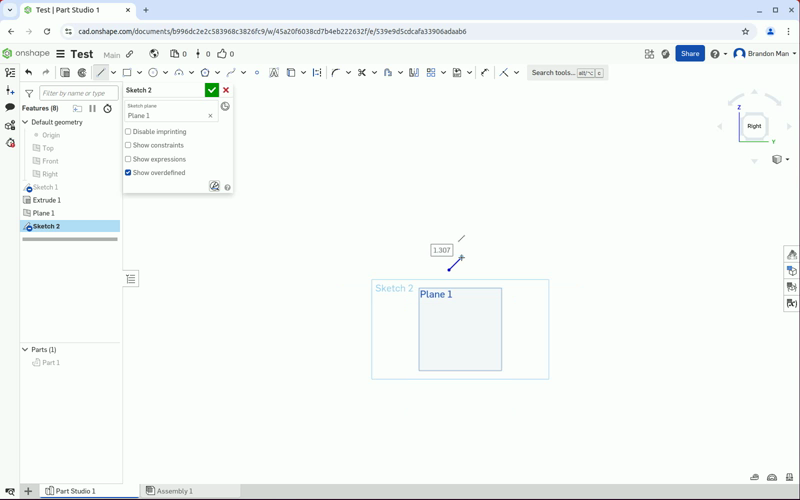
scroll(-6)
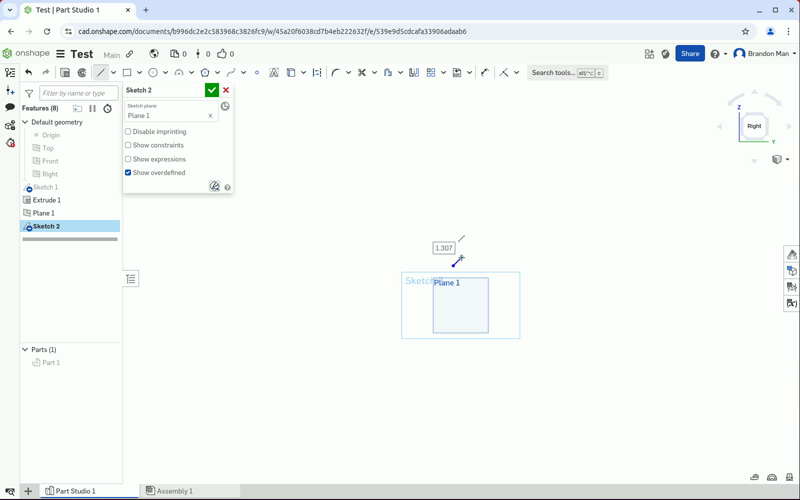
scroll(-6)
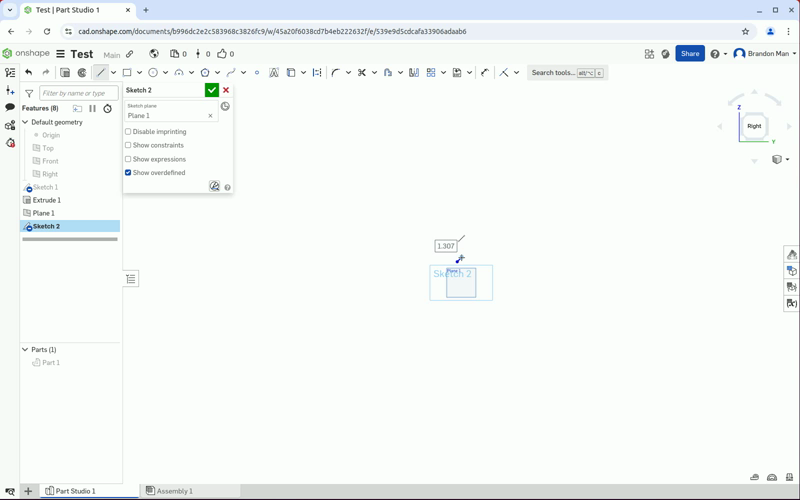
key_up(shift)
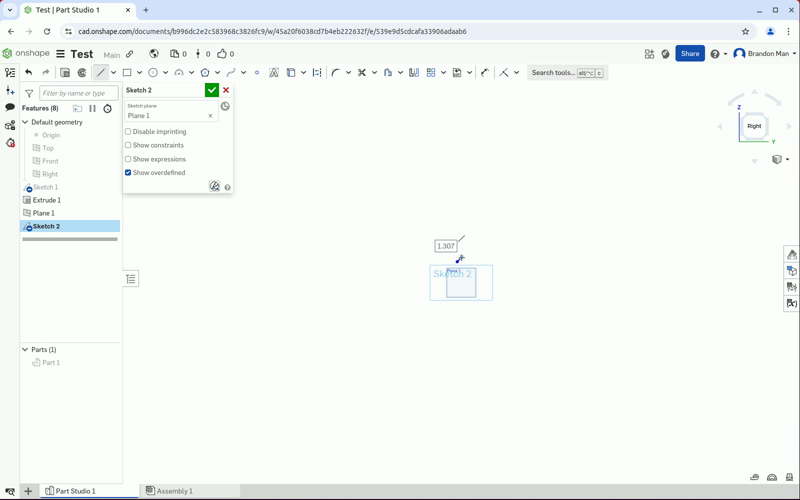
key_down(shift)
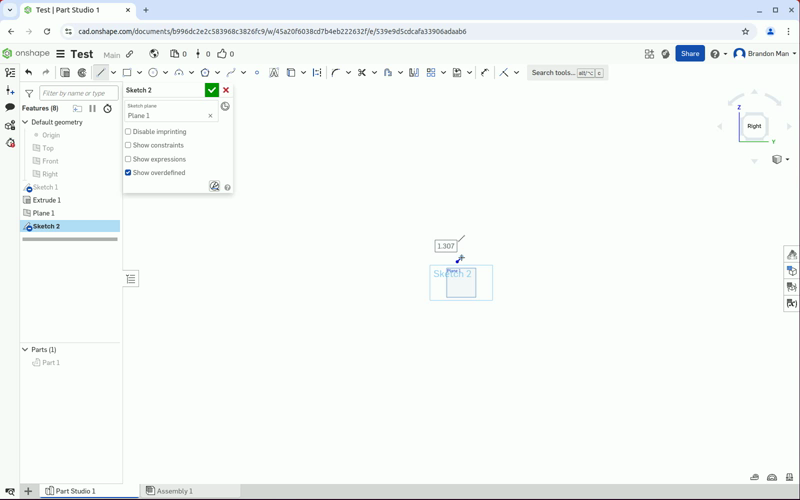
mouse_move(491, 257)
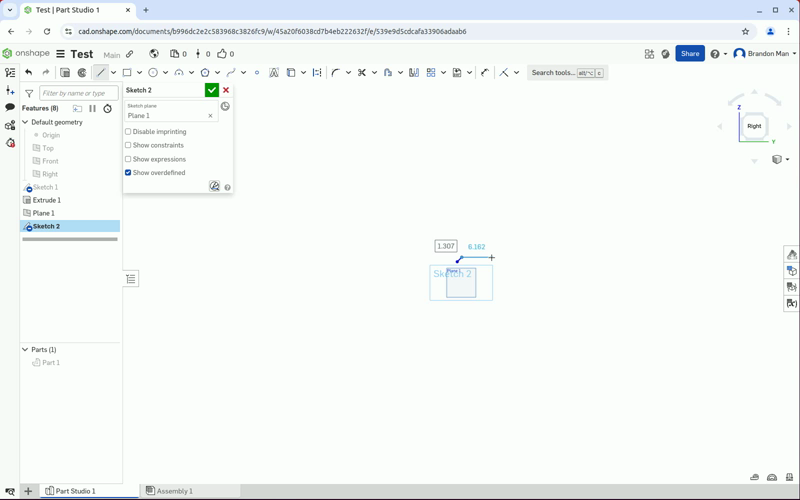
mouse_move(461, 249)
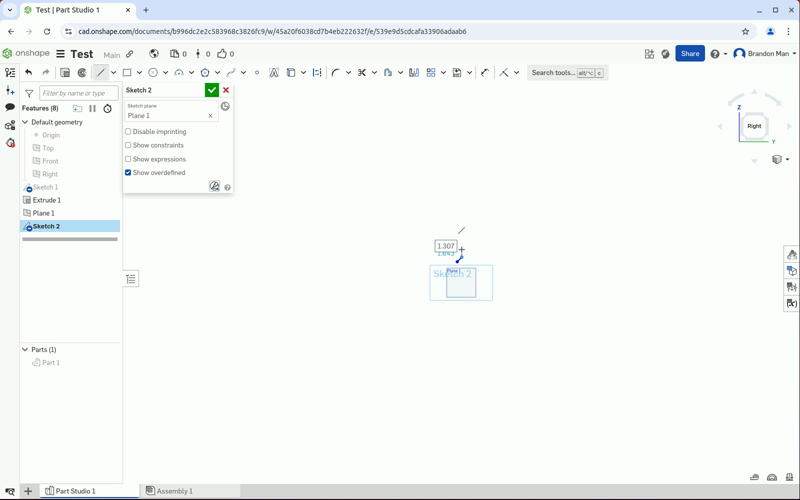
click(461, 249)
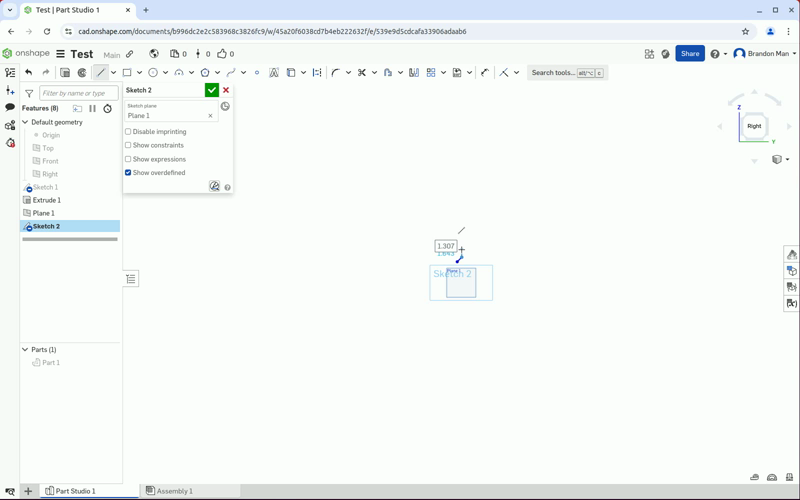
key_up(shift)
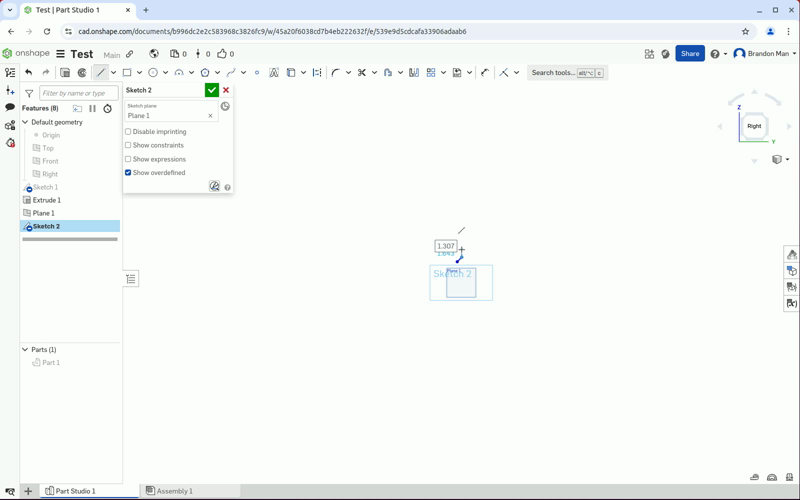
key_down(shift)
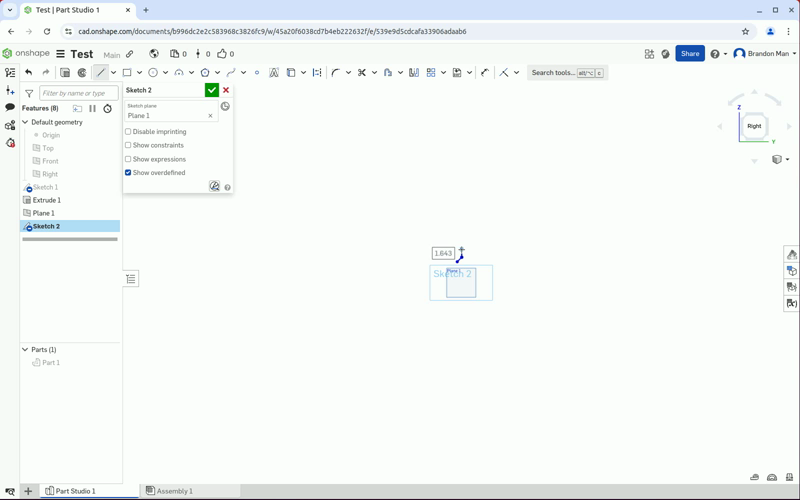
mouse_move(491, 249)
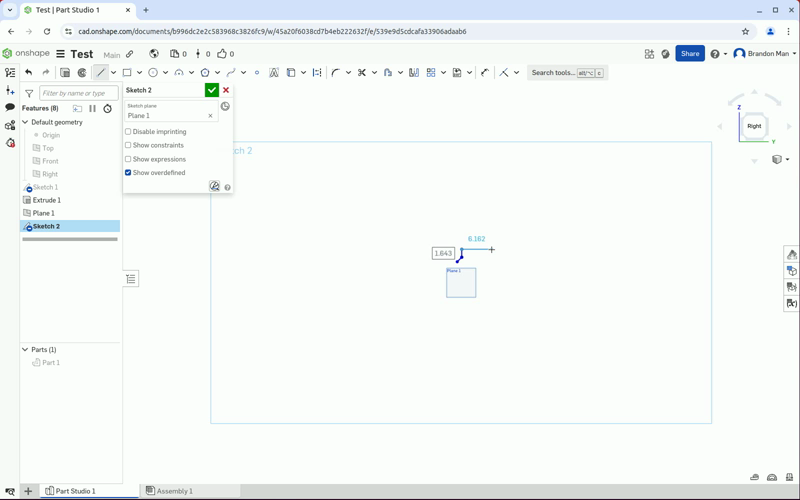
mouse_move(457, 253)
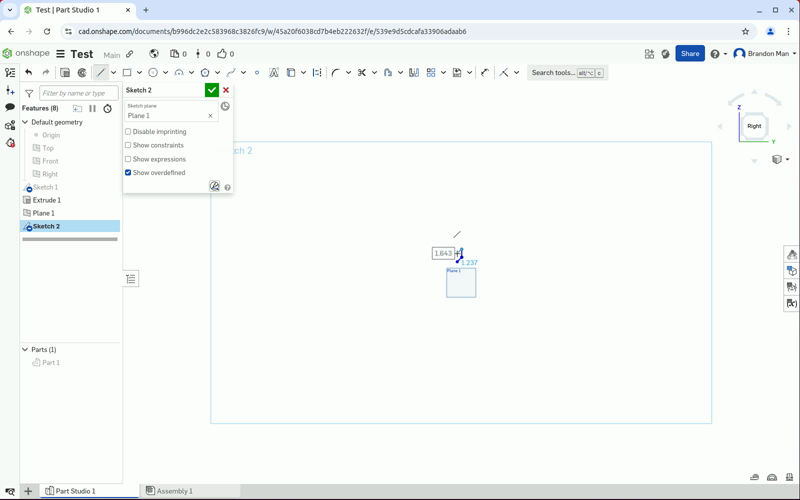
scroll(6)
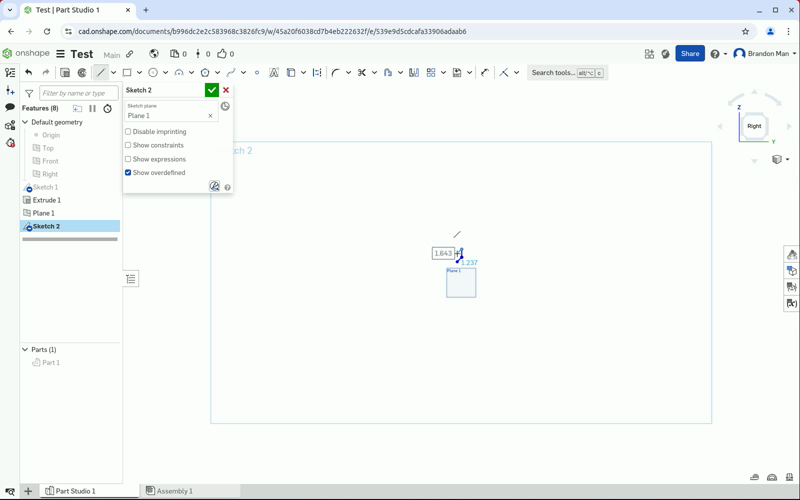
scroll(6)
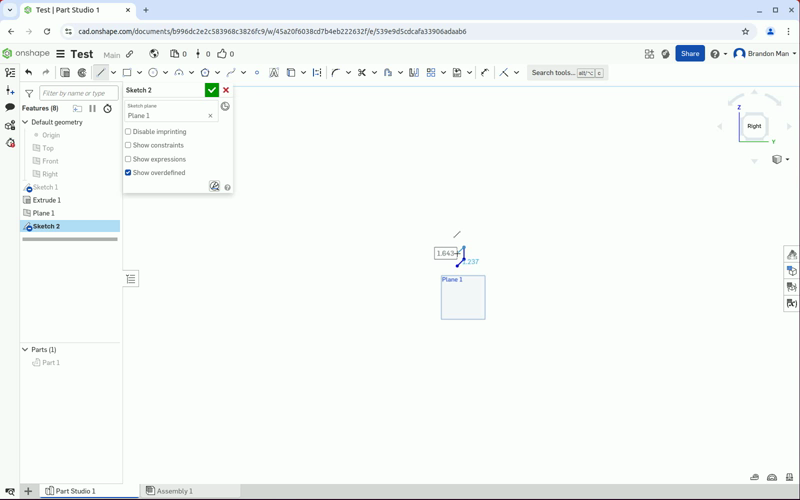
scroll(6)
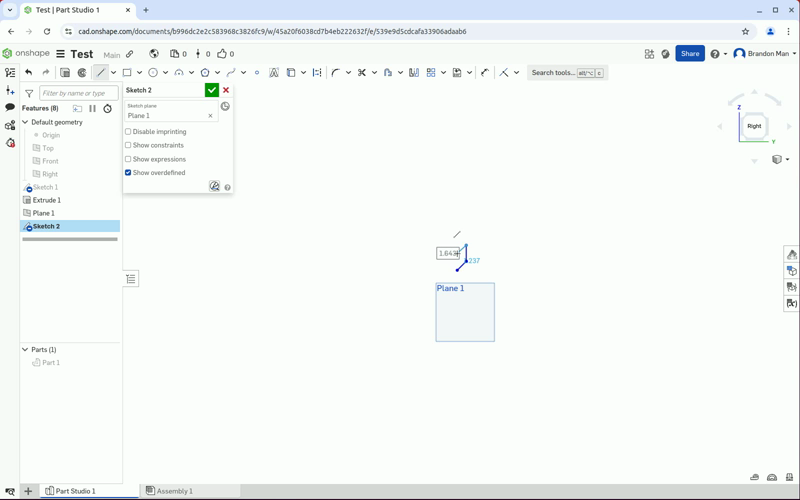
scroll(6)
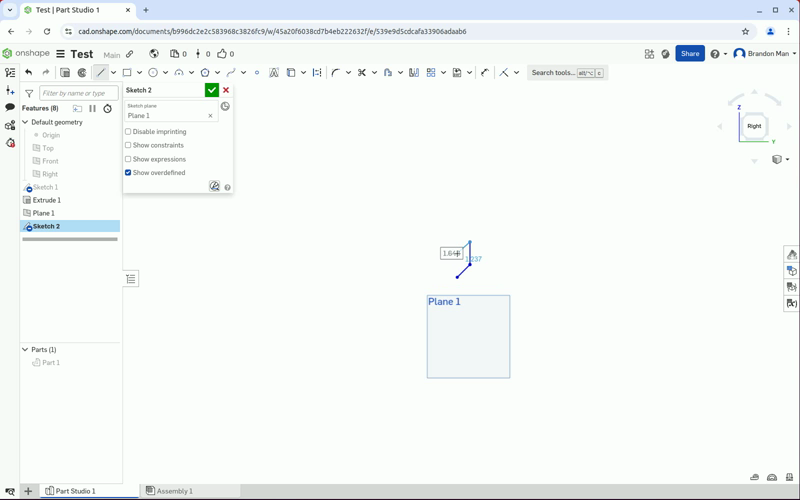
scroll(6)
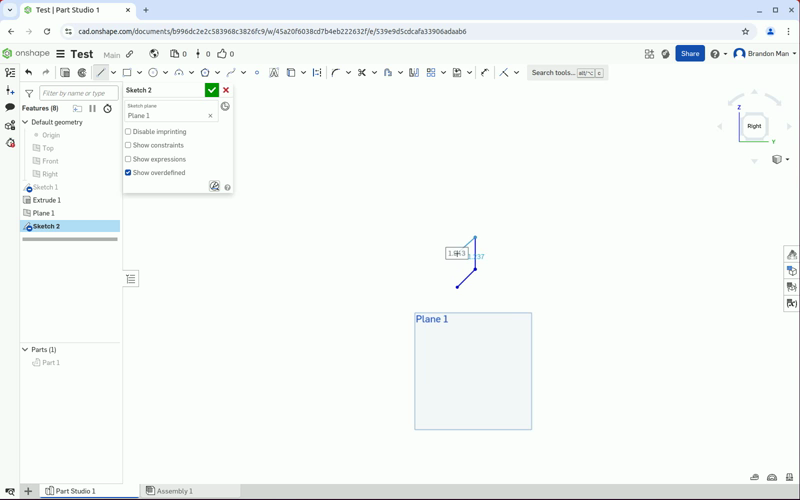
scroll(6)
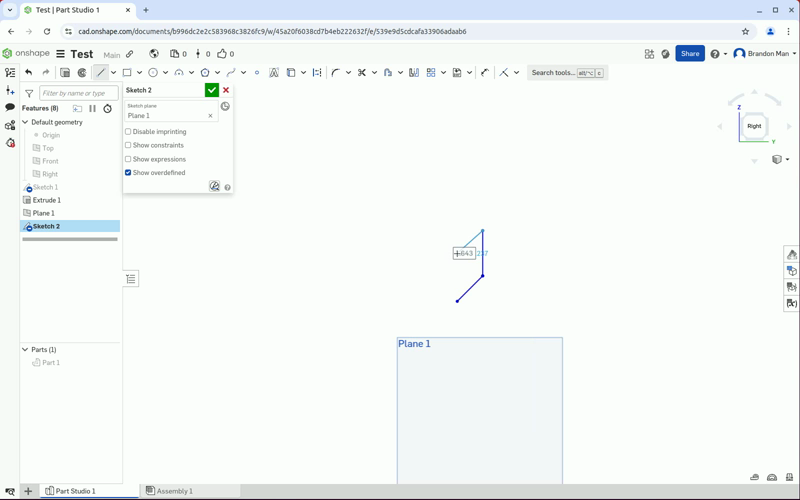
scroll(6)
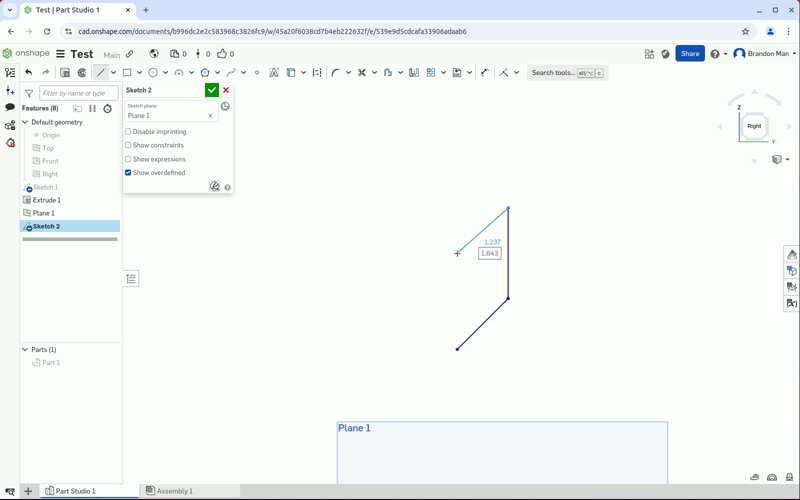
click(457, 253)
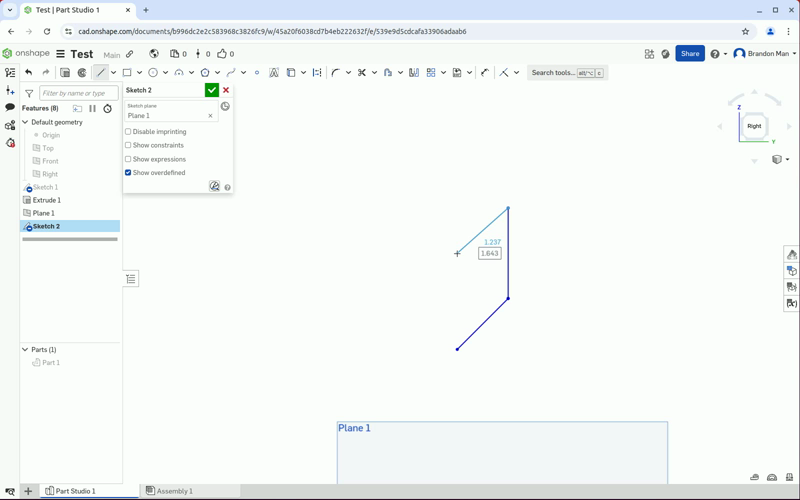
scroll(-6)
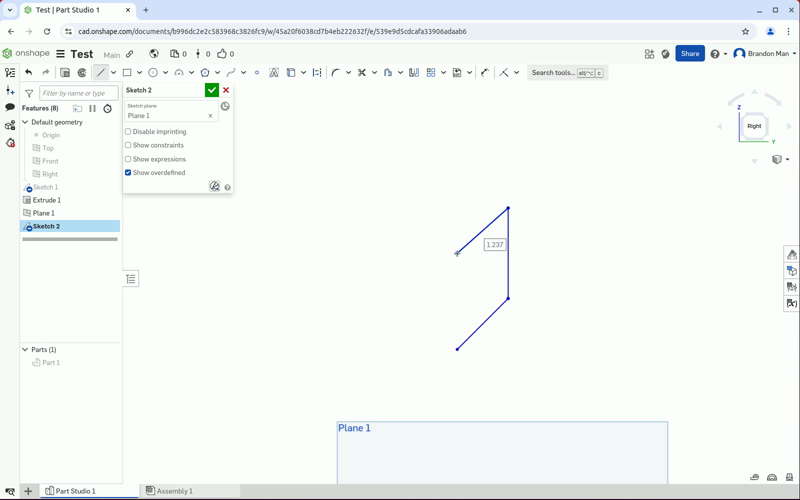
scroll(-6)
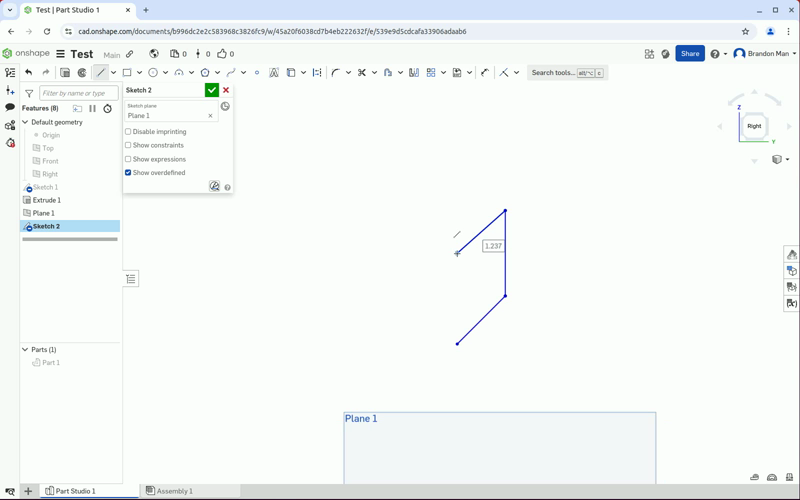
scroll(-6)
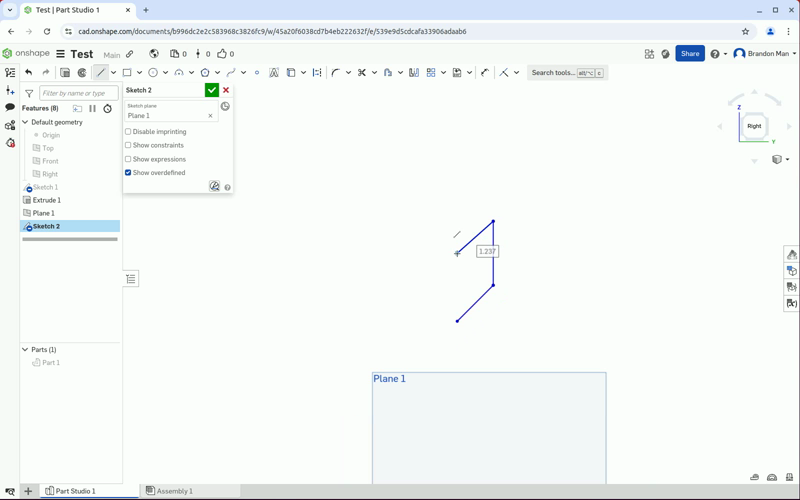
scroll(-6)
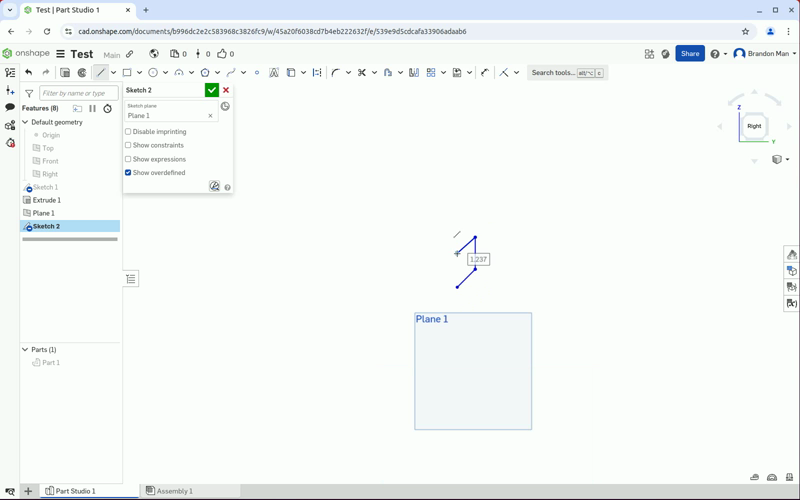
scroll(-6)
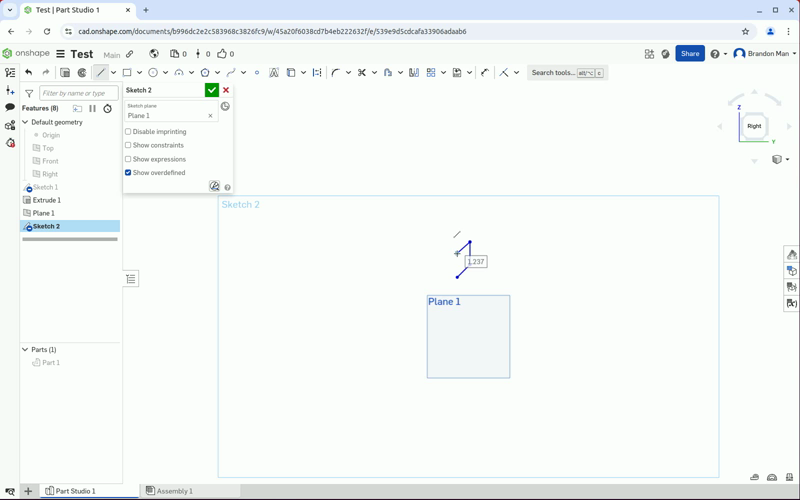
scroll(-6)
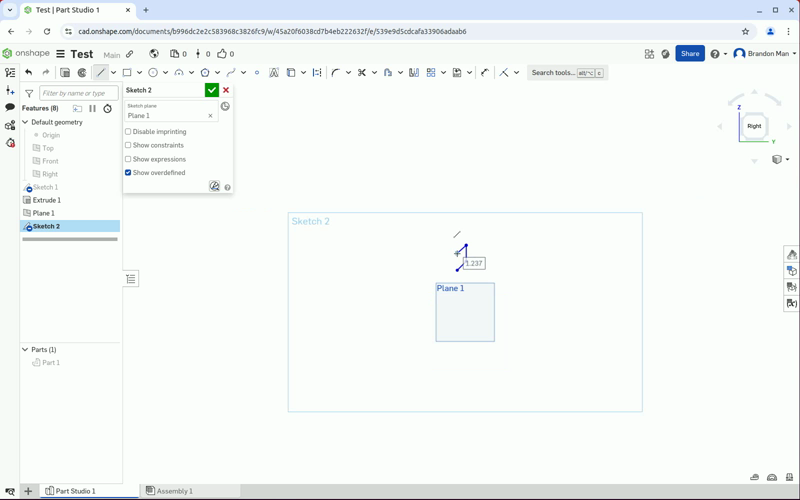
scroll(-6)
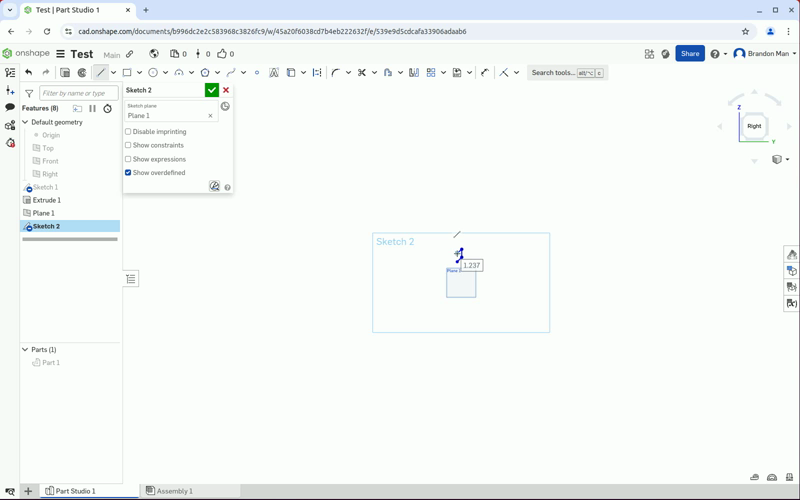
key_up(shift)
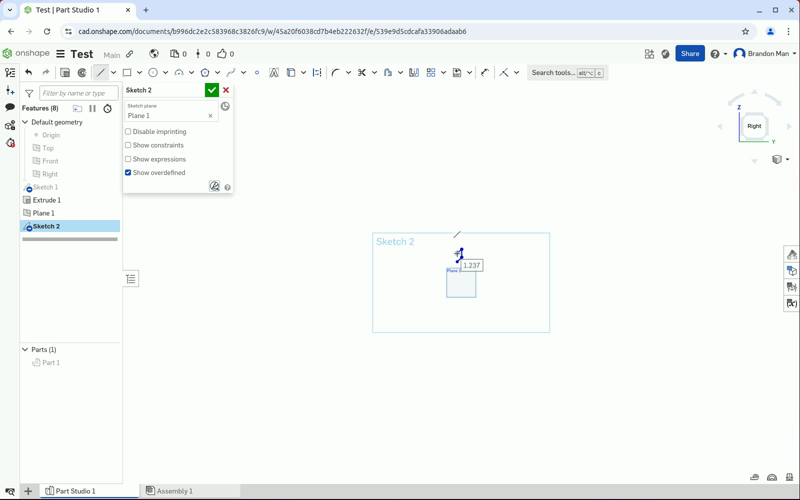
mouse_move(487, 253)
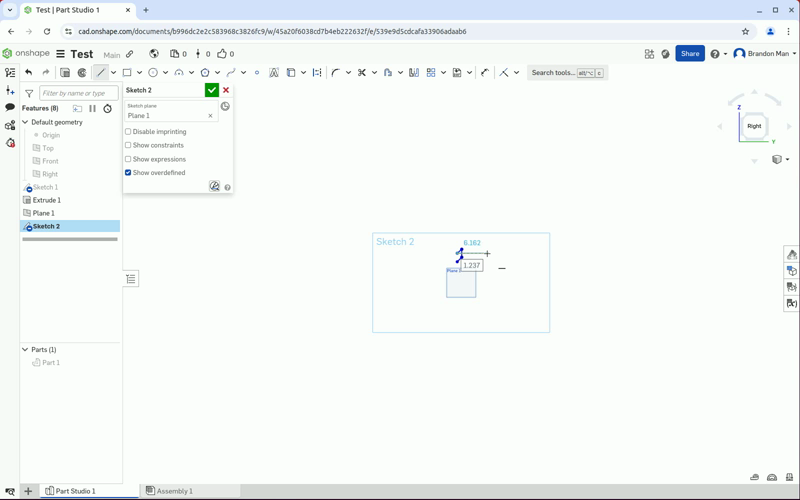
key_down(shift)
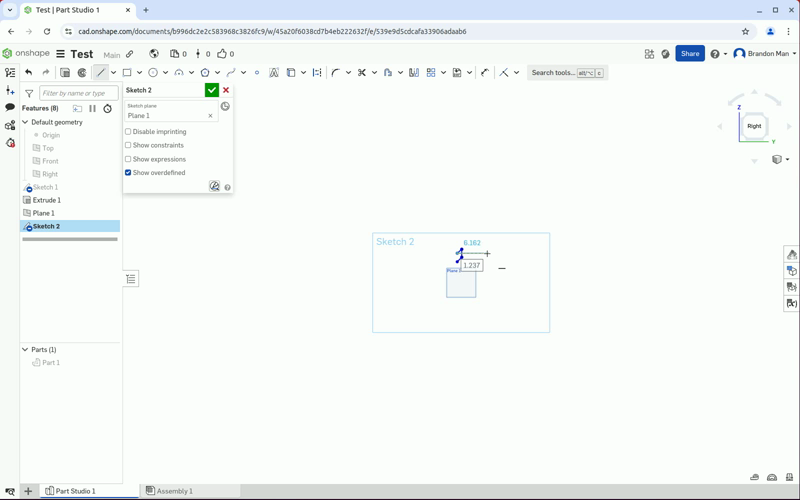
mouse_move(457, 261)
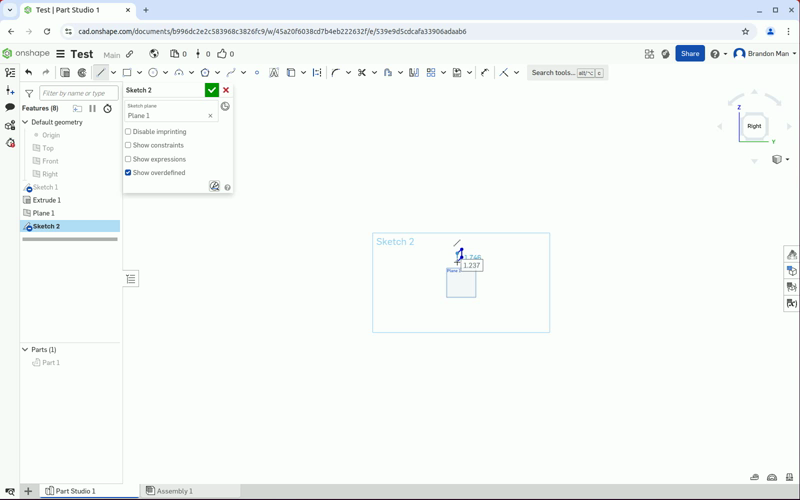
key_up(shift)
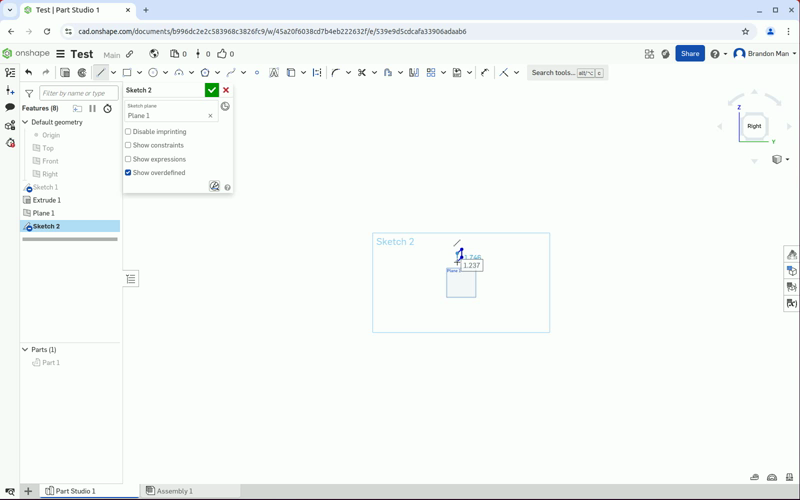
click(457, 261)
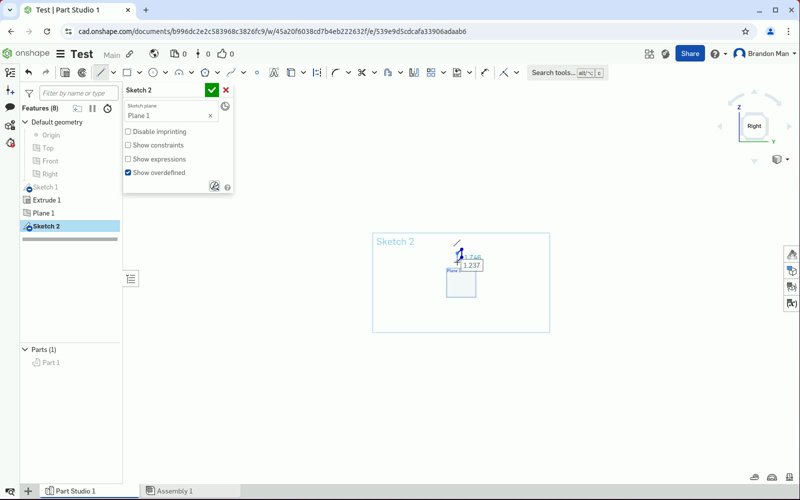
key(esc)
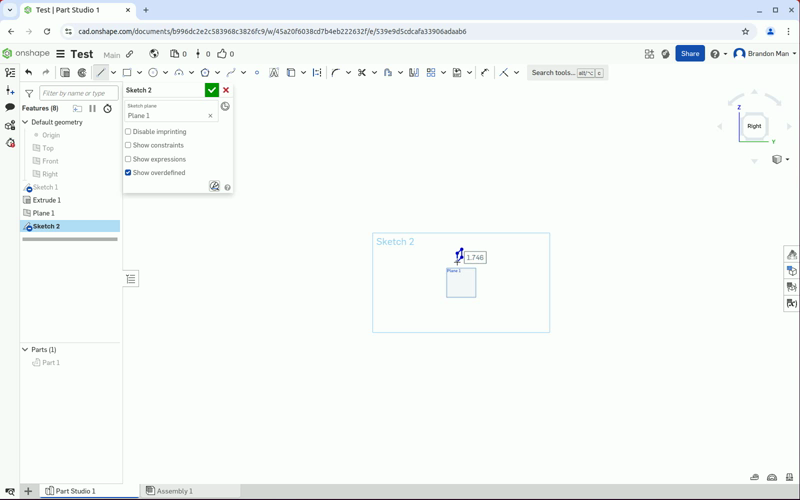
mouse_move(459, 256)
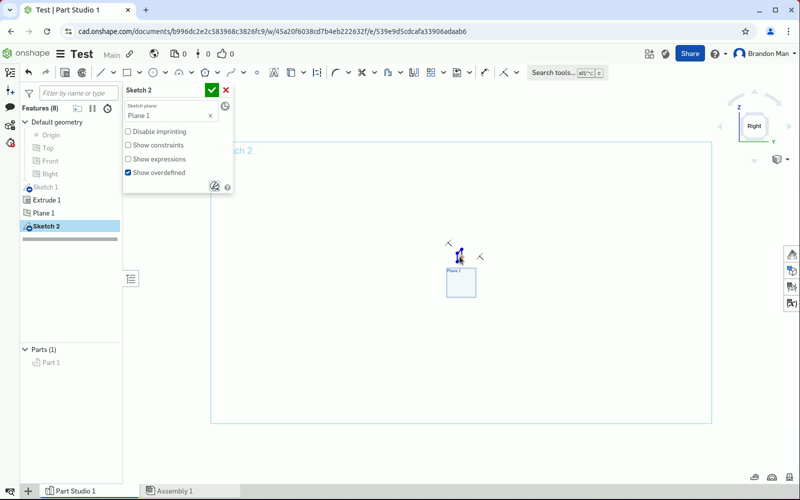
scroll(6)
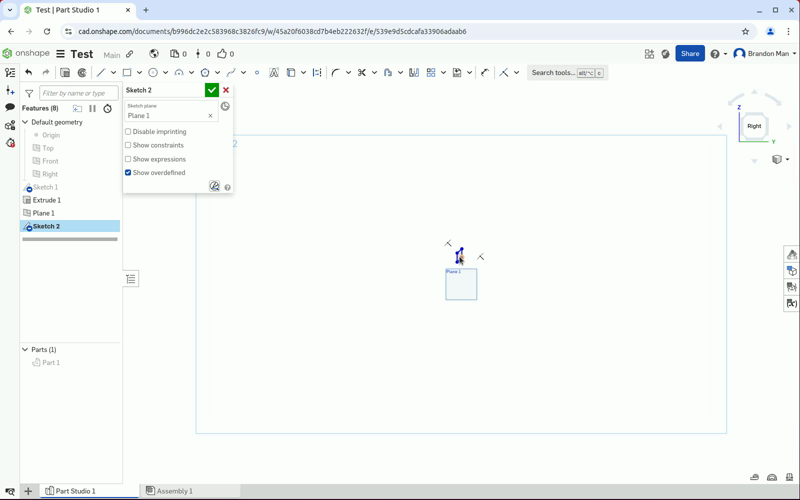
scroll(6)
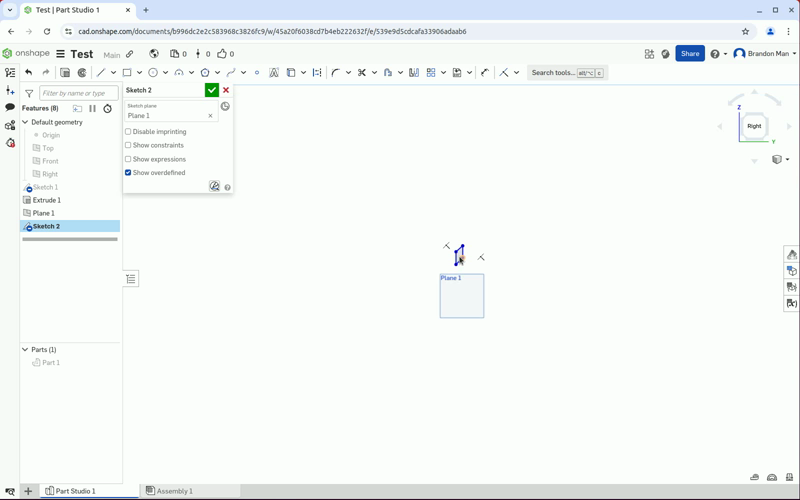
scroll(6)
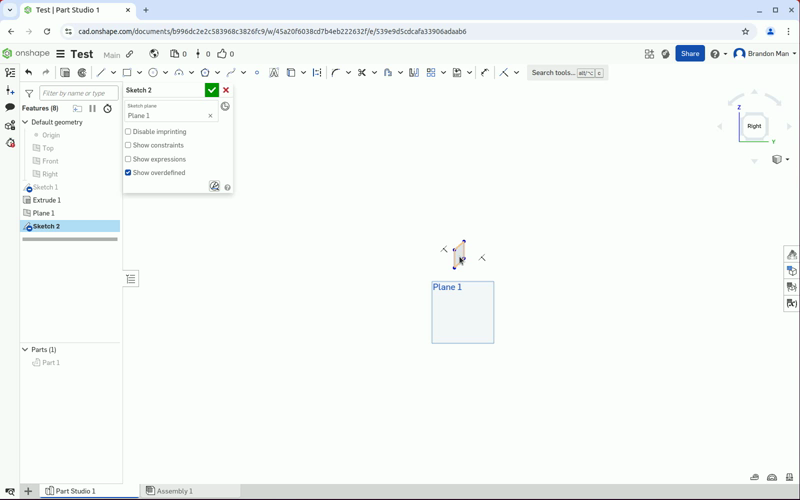
scroll(6)
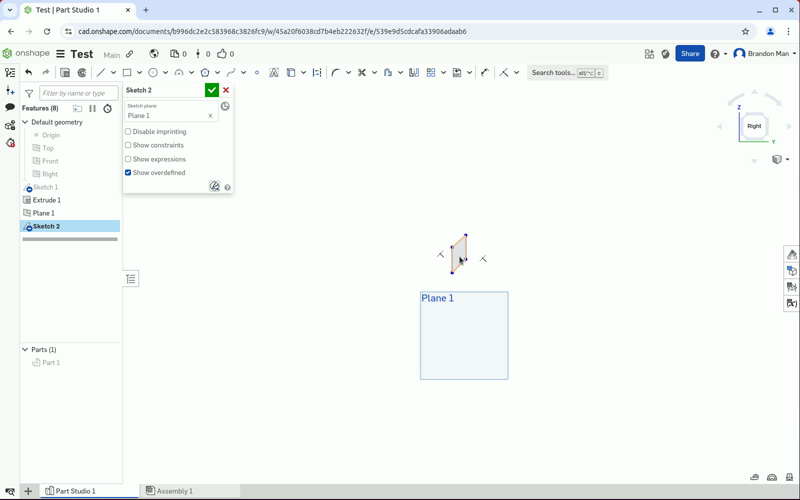
scroll(6)
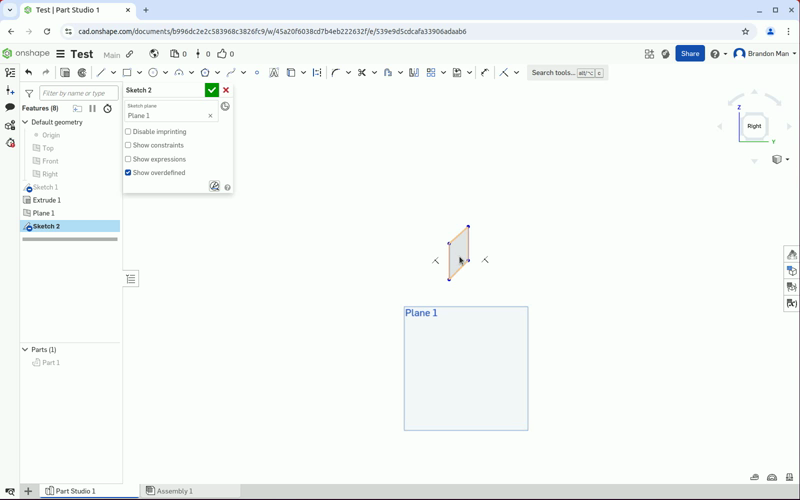
scroll(6)
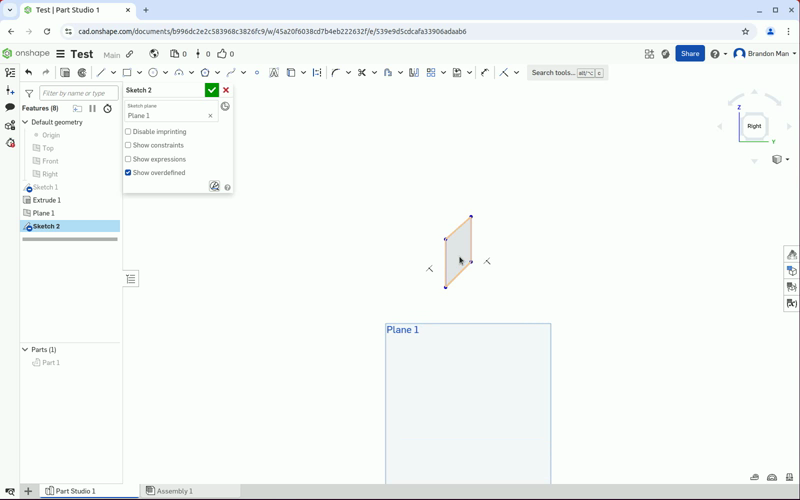
scroll(6)
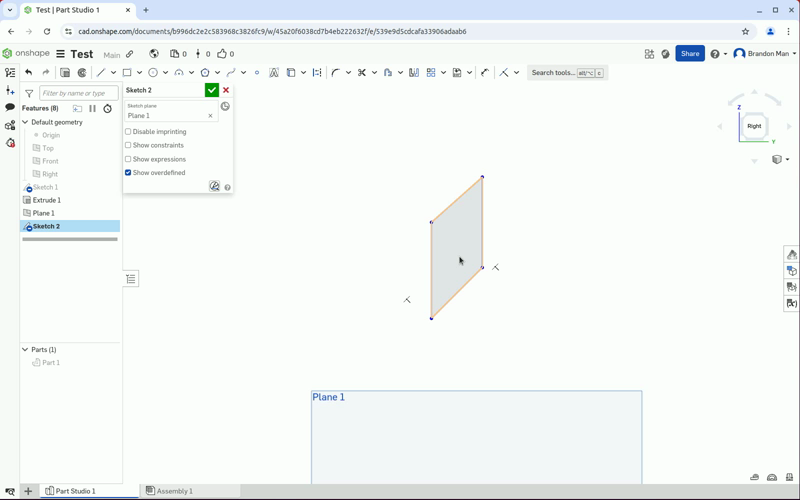
click(459, 256)
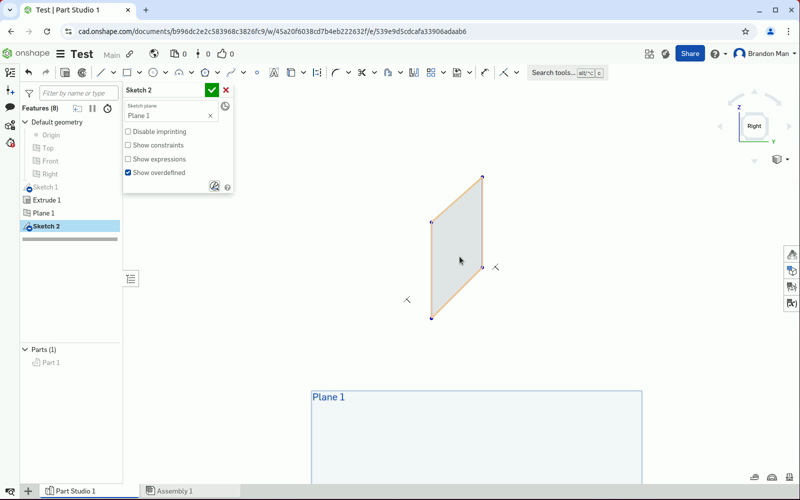
scroll(-6)
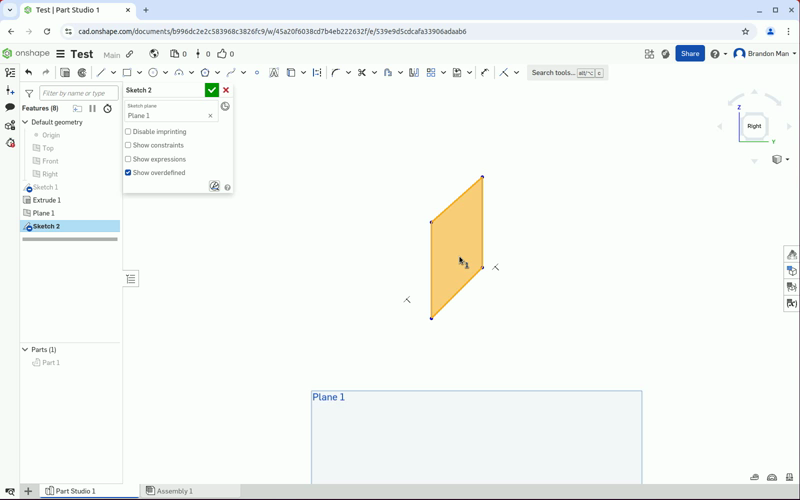
scroll(-6)
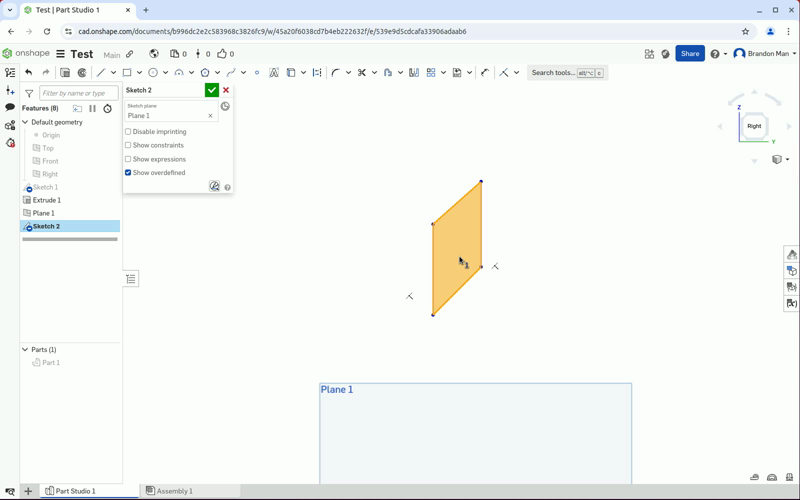
scroll(-6)
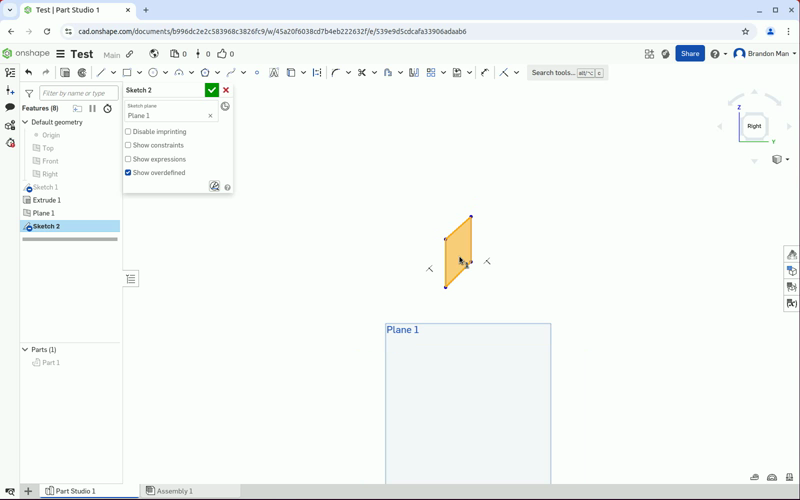
scroll(-6)
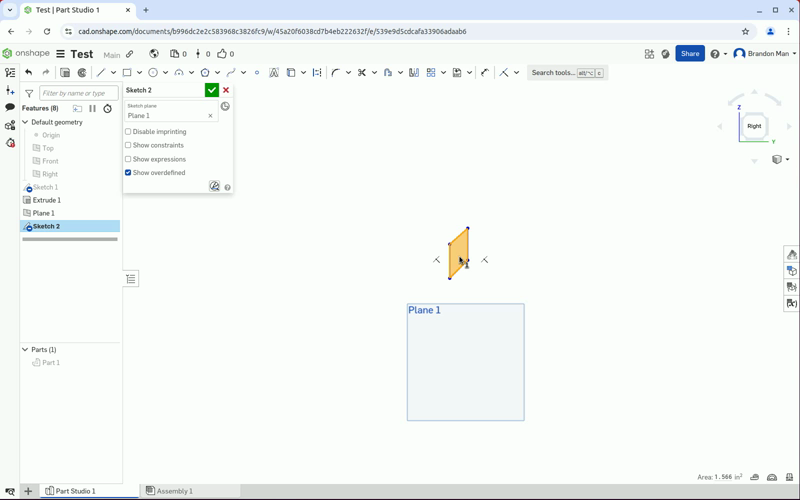
scroll(-6)
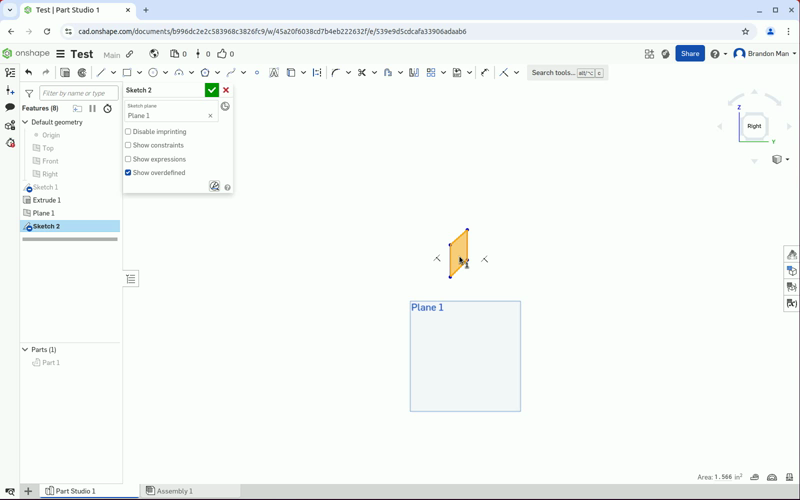
scroll(-6)
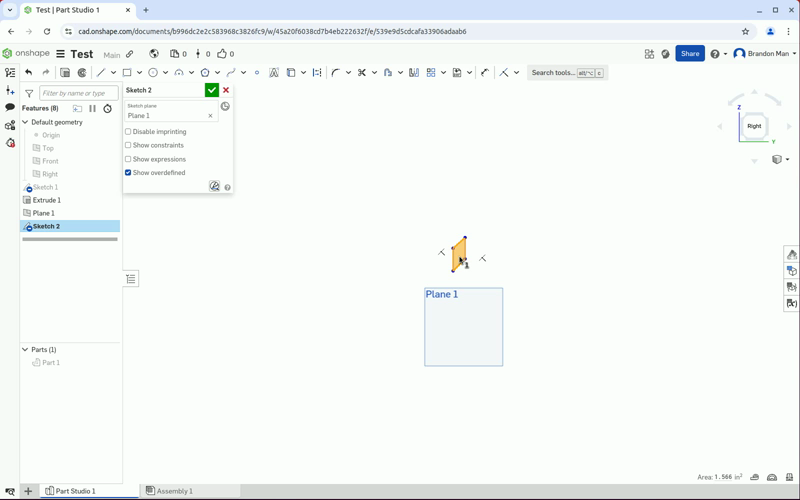
scroll(-6)
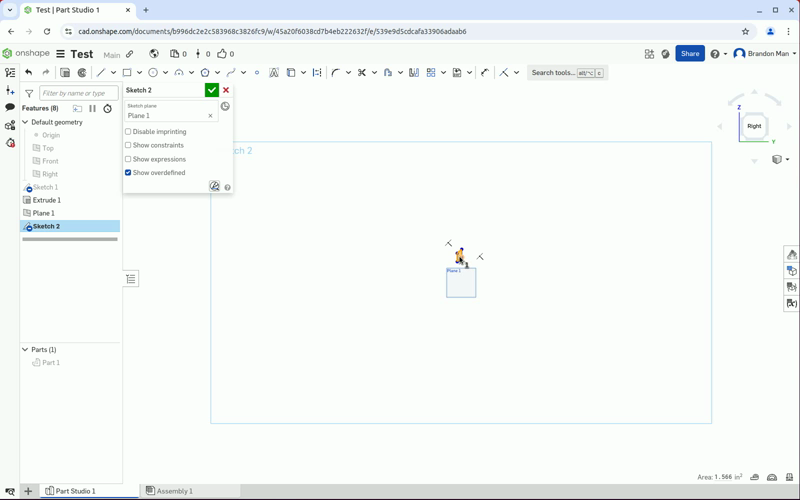
mouse_move(73, 352)
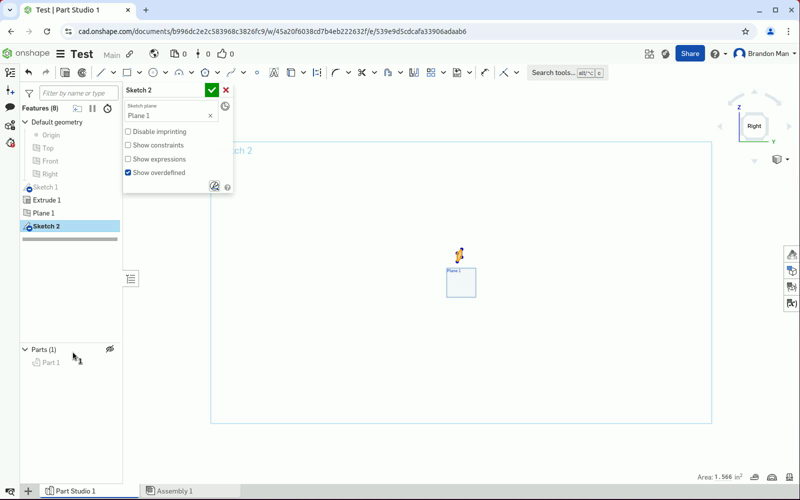
key(shift+y)
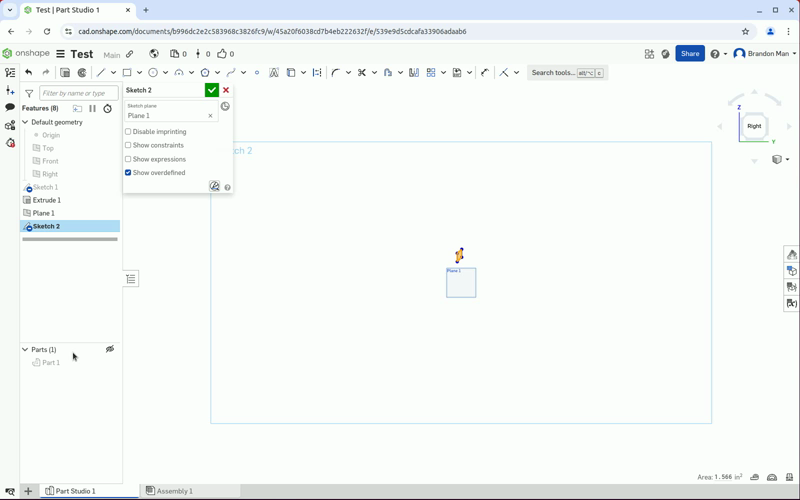
key(shift+e)
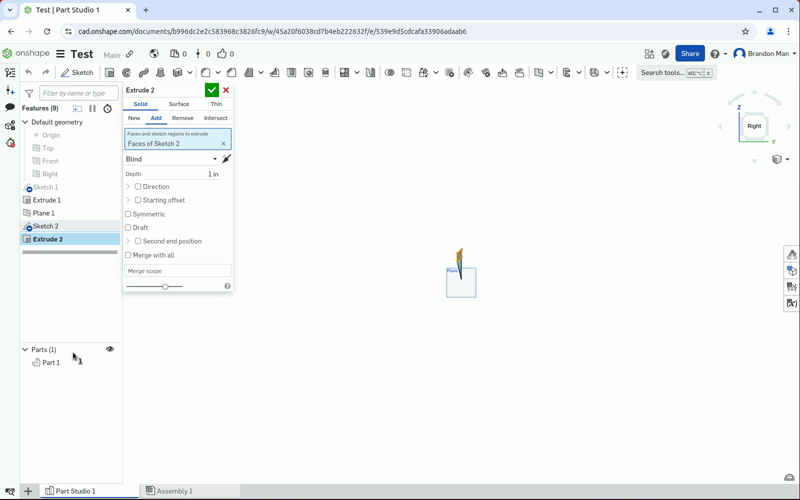
mouse_move(143, 106)
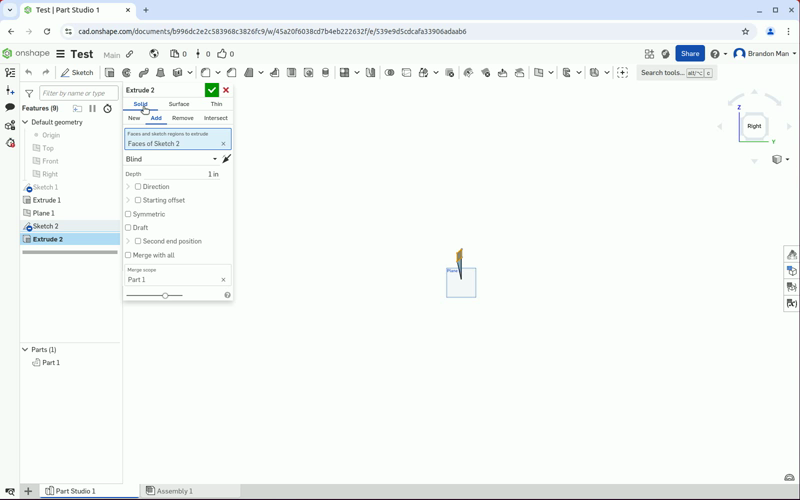
click(143, 106)
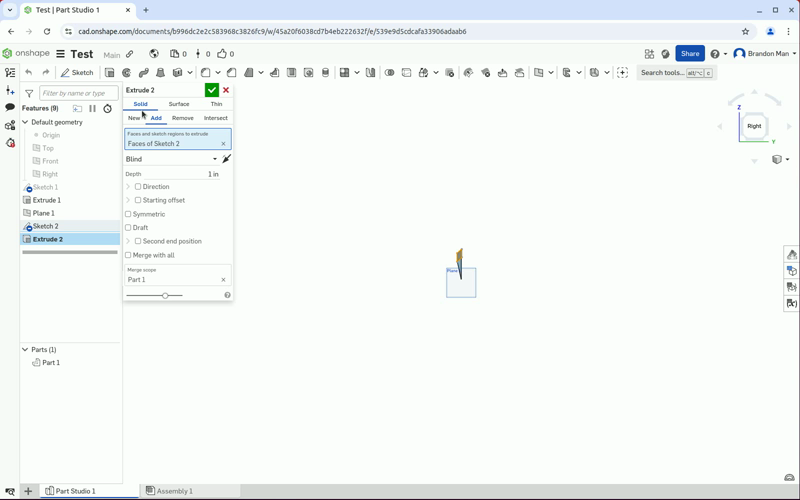
mouse_move(137, 120)
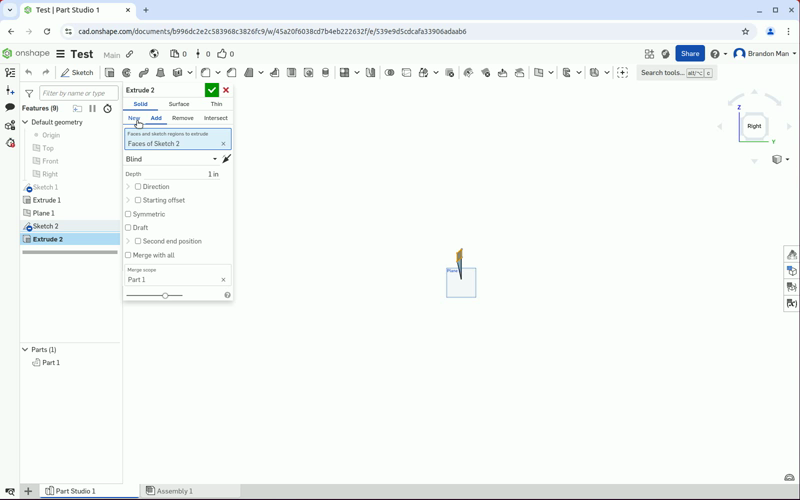
click(137, 120)
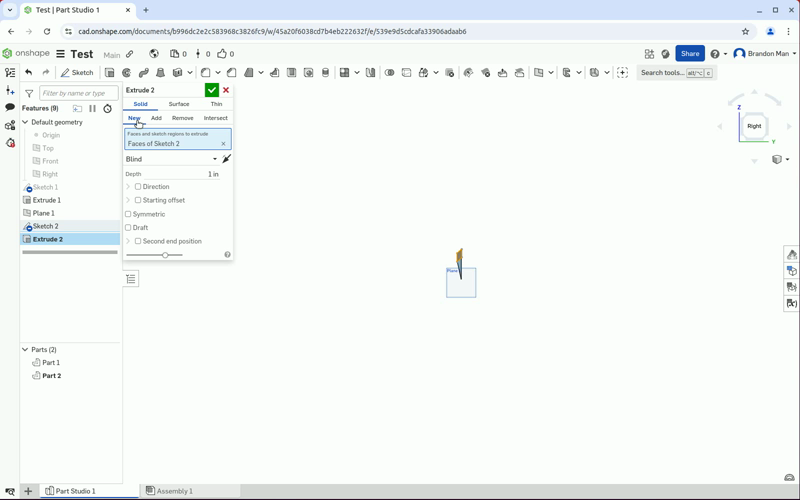
key(tab, 4)
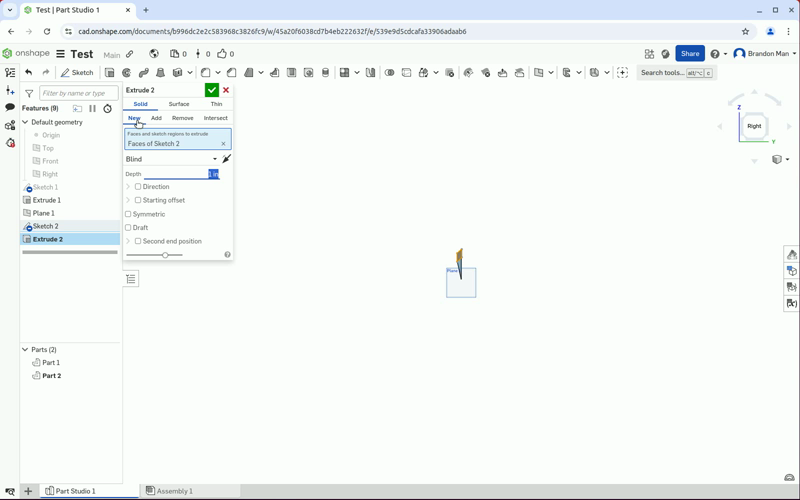
text(-30.811)
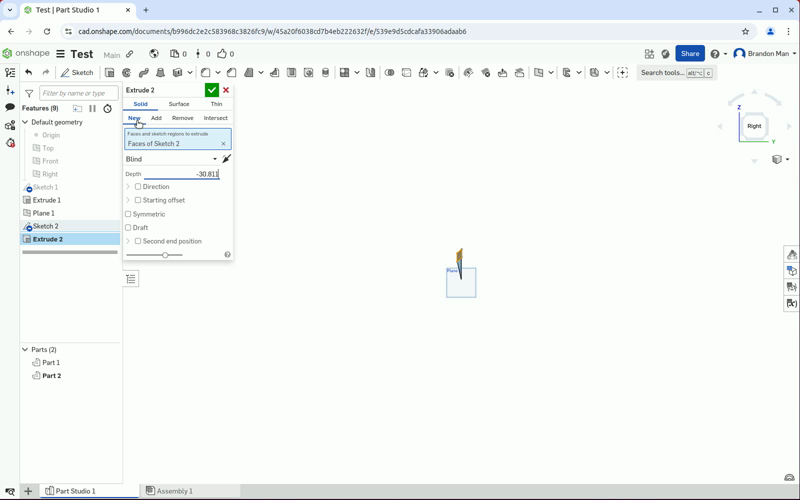
key(enter)
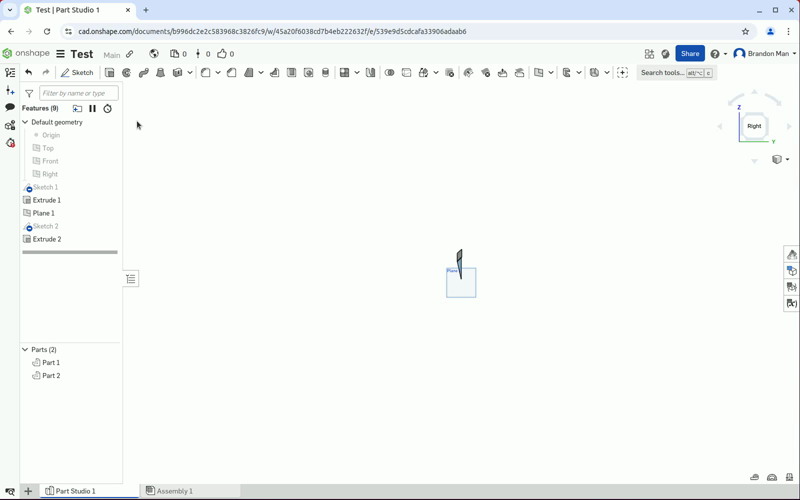
key(shift+h)
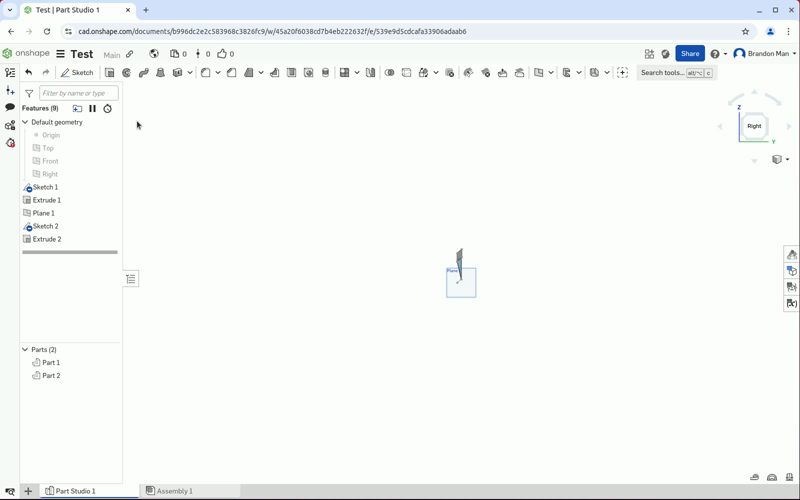
key(shift+h)
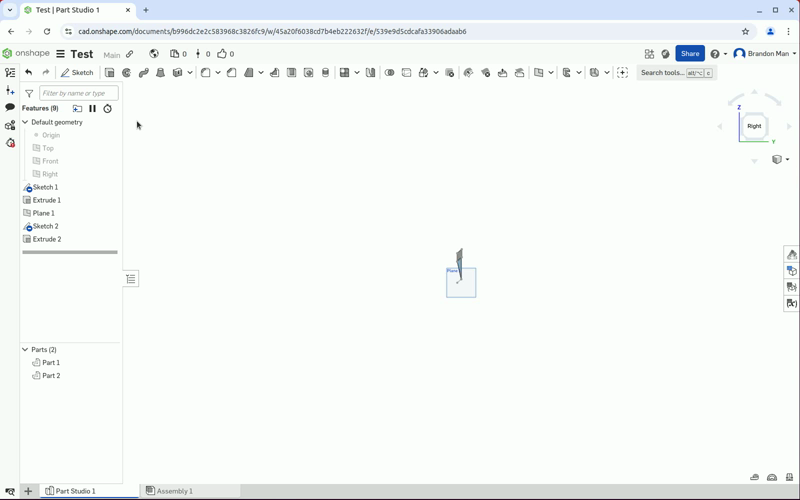
key(shift+7)
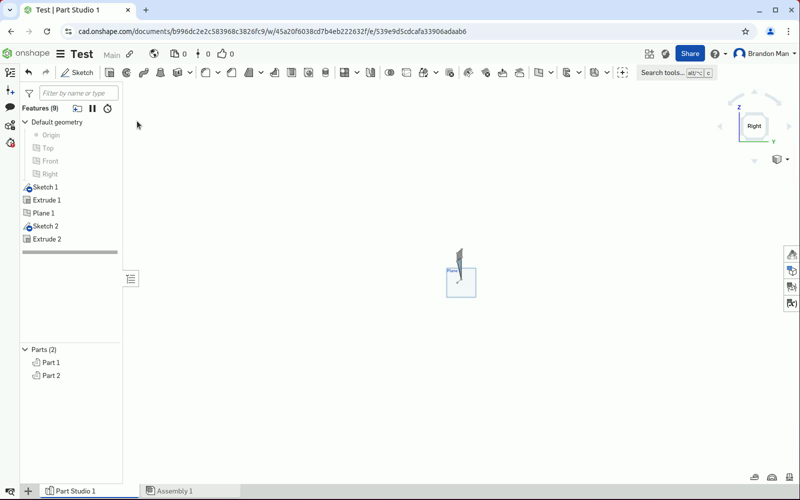
key(right, 2)
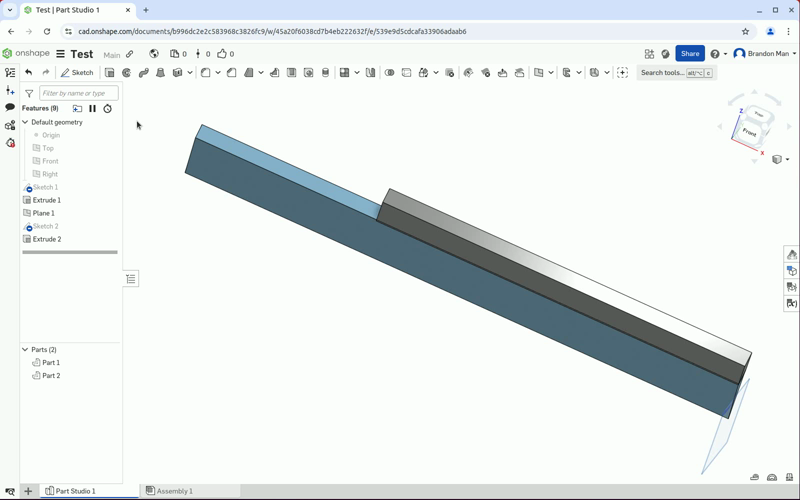
key(down, 2)
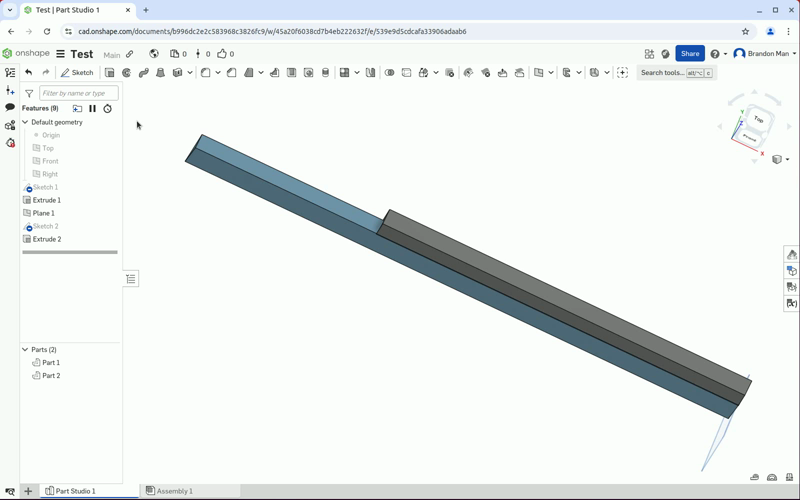
key(up, 2)
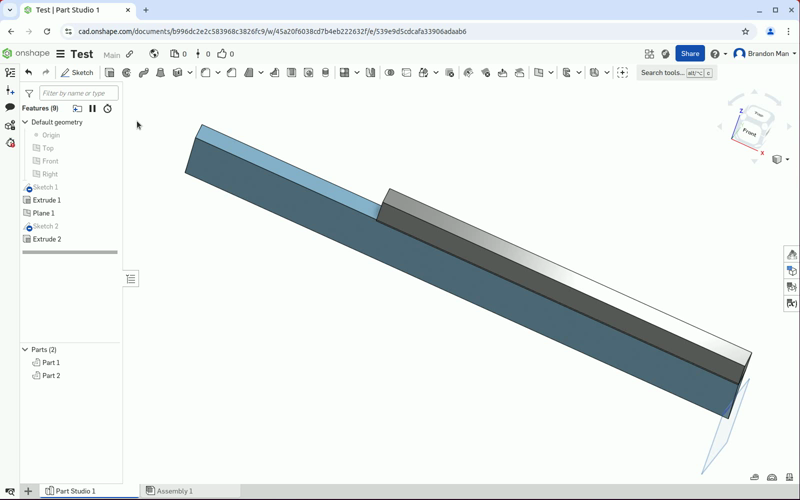
key(left, 2)
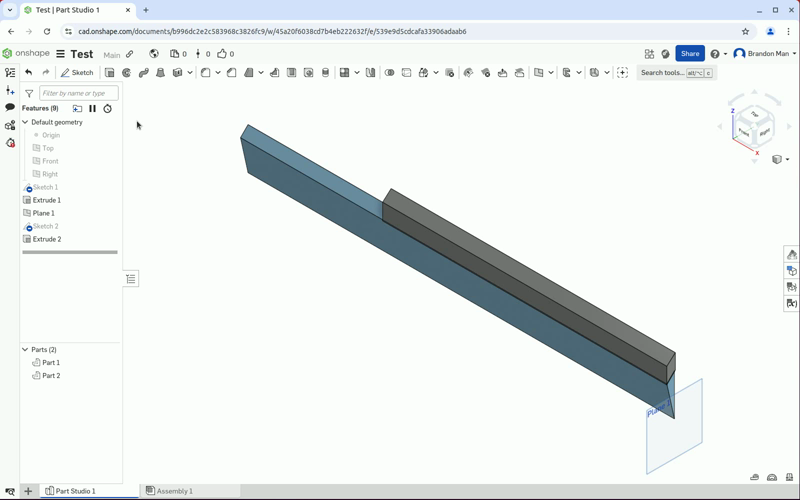
mouse_move(73, 189)
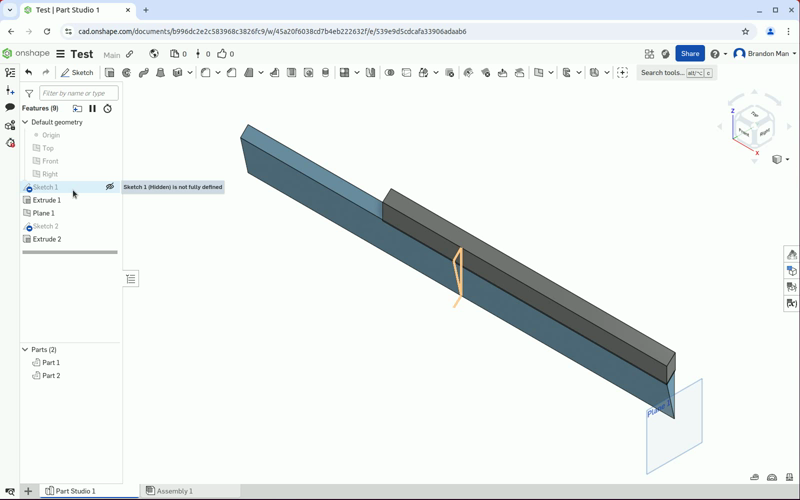
click(73, 189)